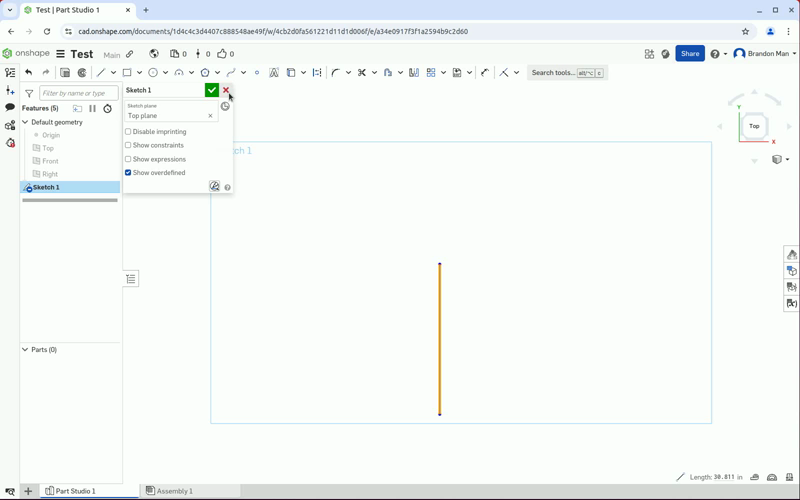
key(shift+h)
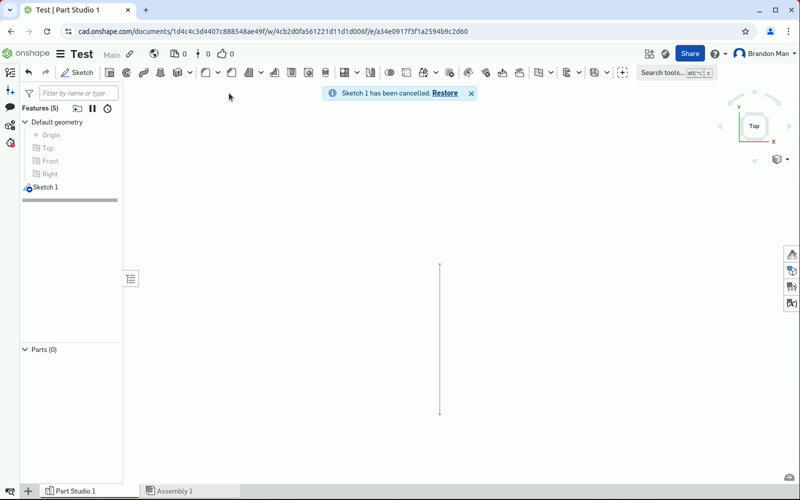
key(shift+s)
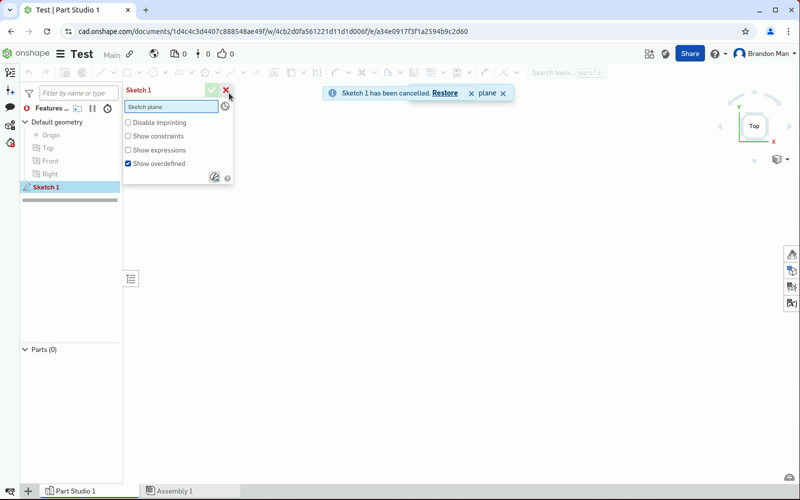
mouse_move(73, 150)
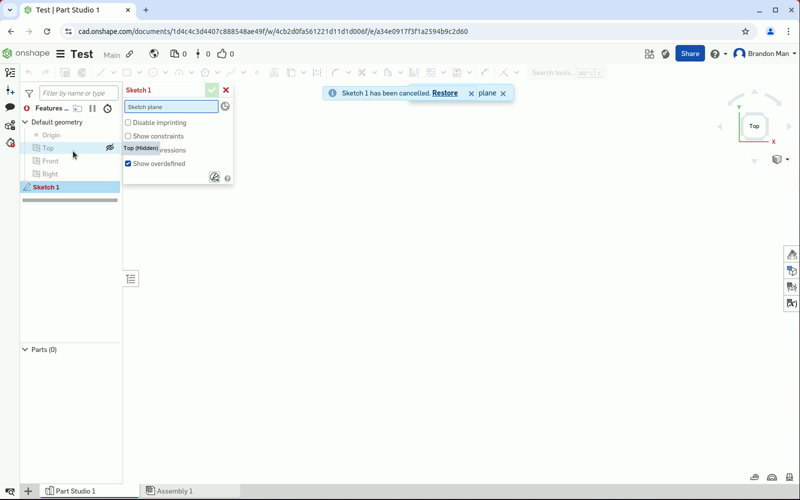
click(73, 150)
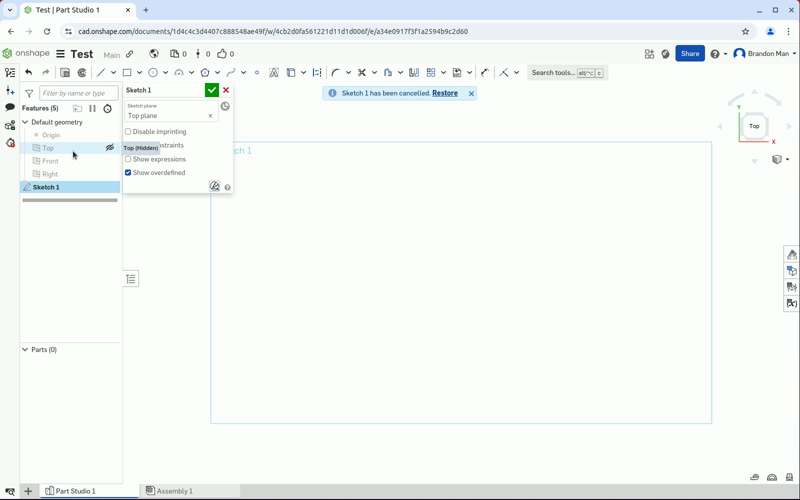
mouse_move(73, 352)
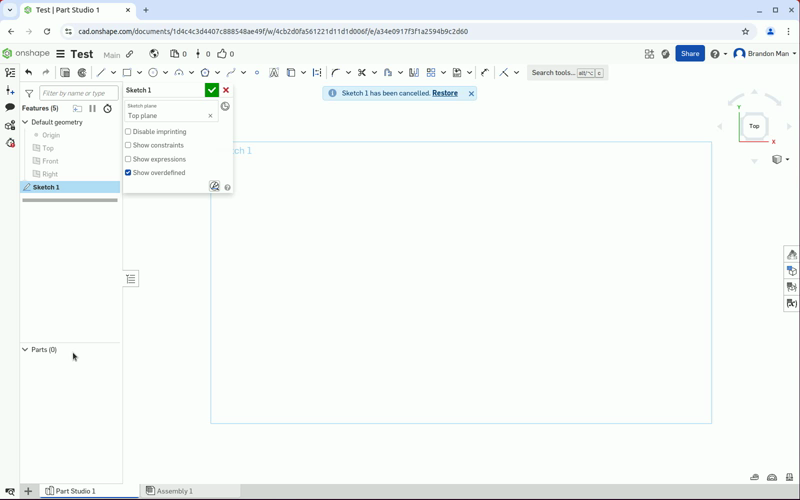
key(y)
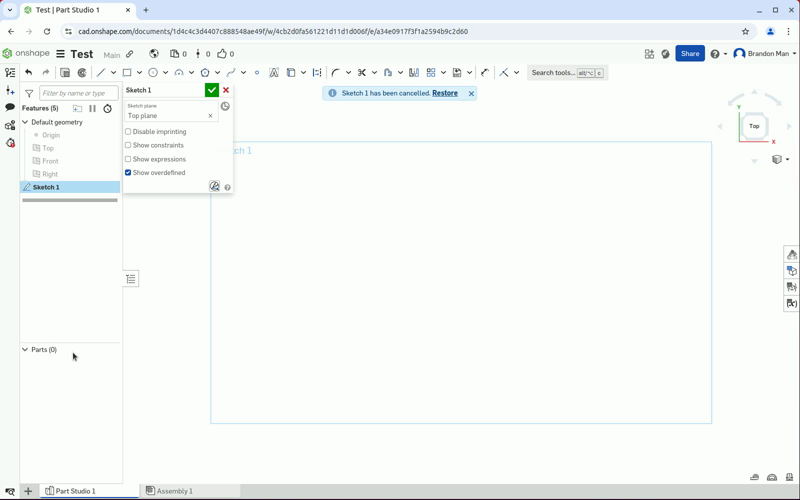
key(c)
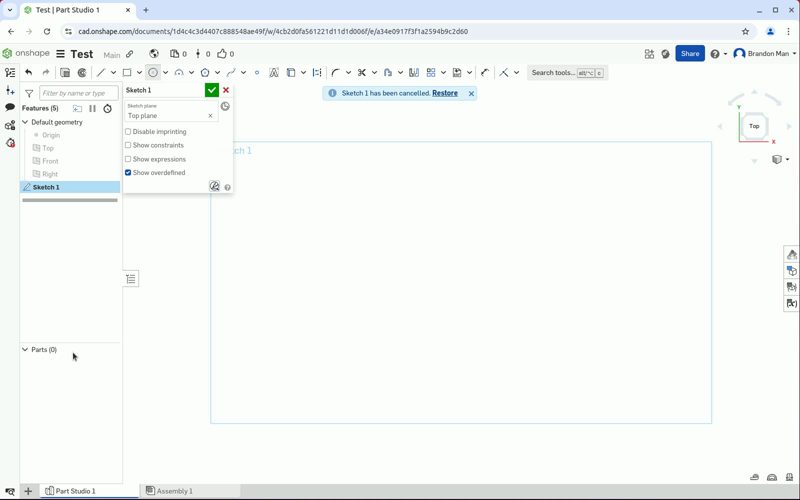
key_down(shift)
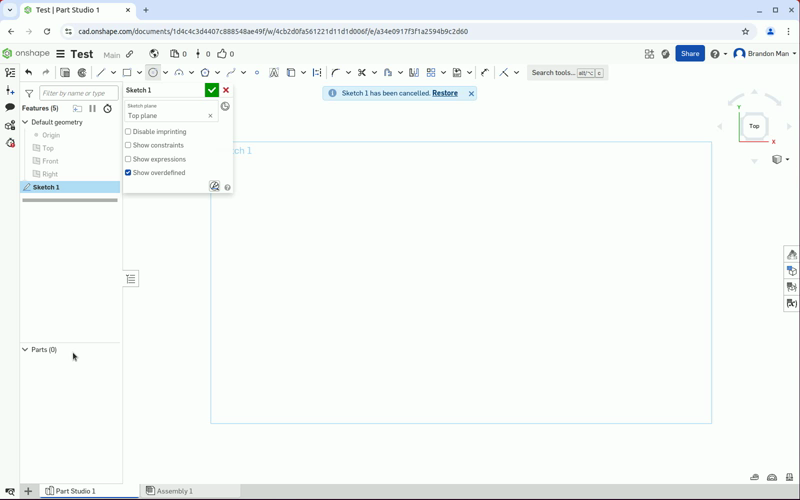
mouse_move(461, 282)
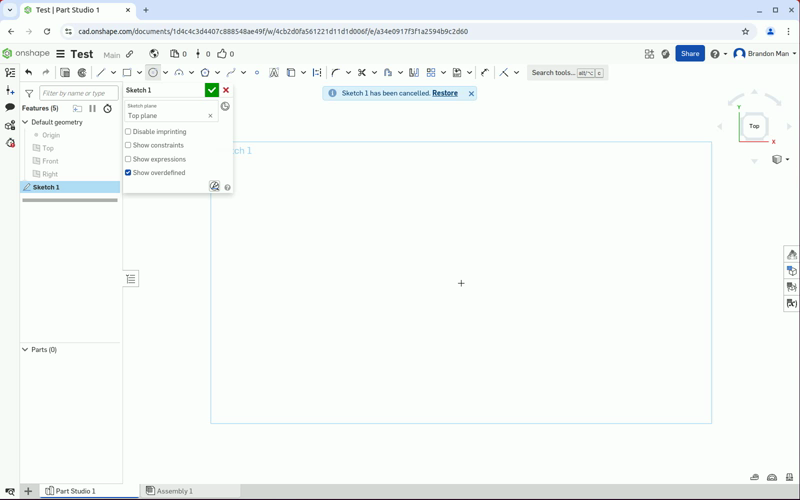
click(461, 282)
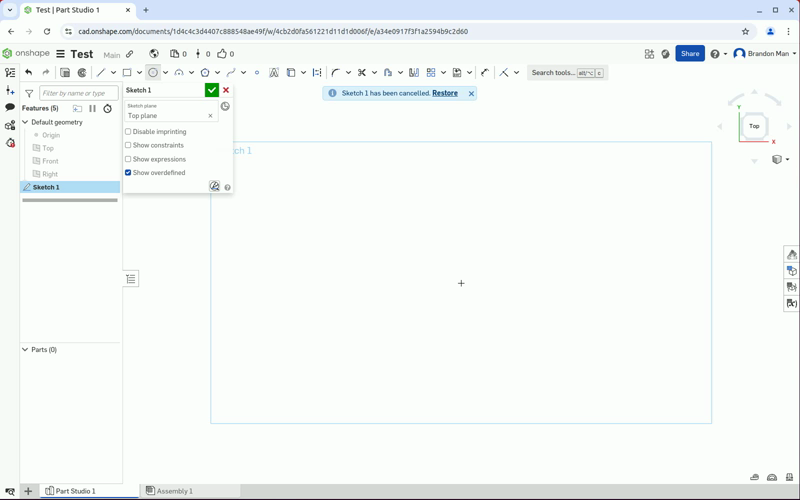
key_up(shift)
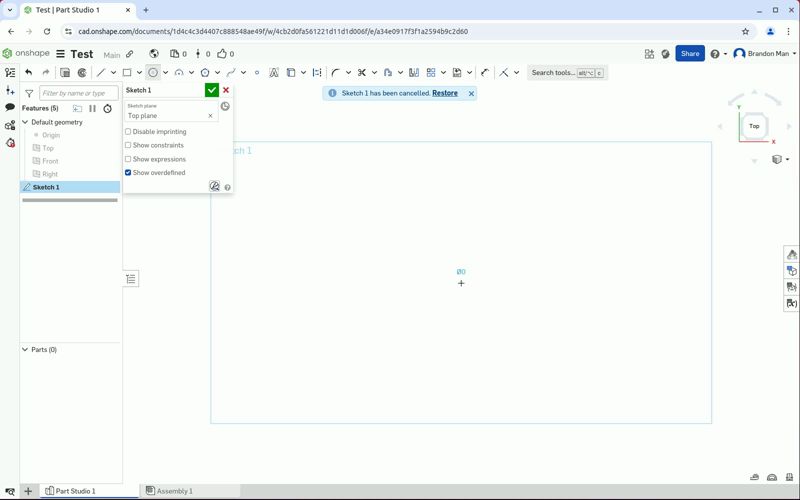
mouse_move(507, 282)
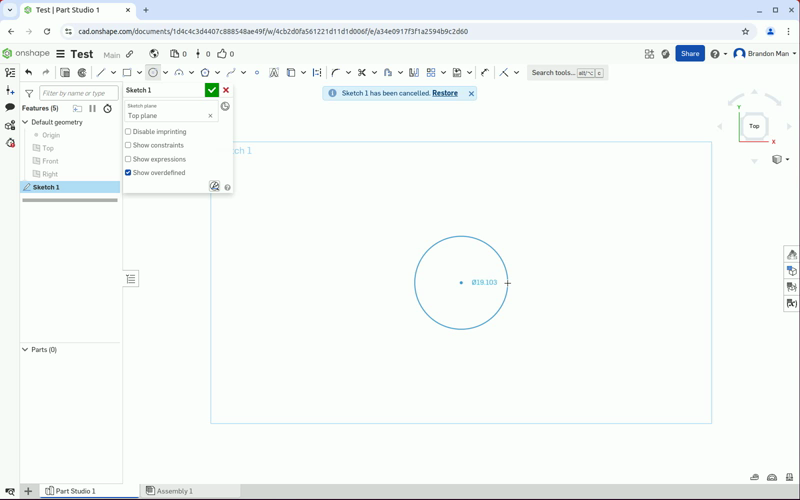
click(507, 282)
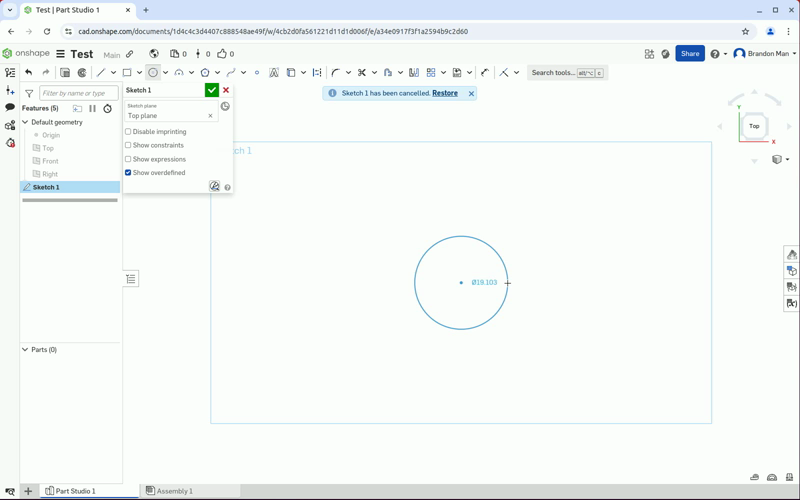
key(esc)
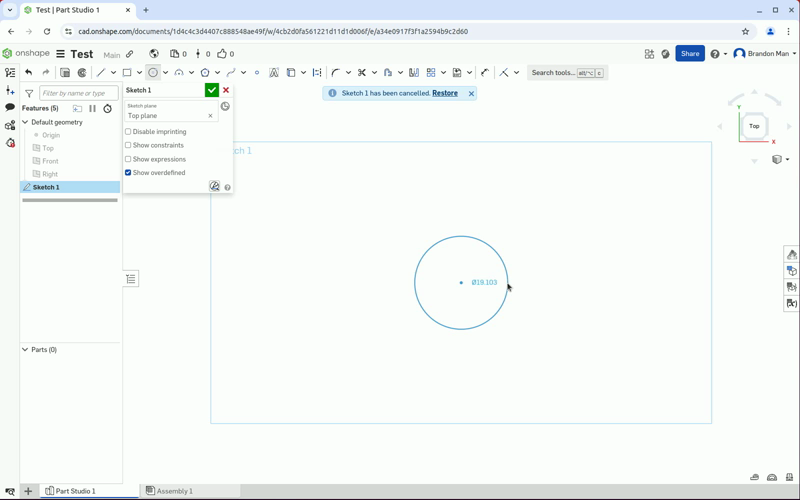
key(l)
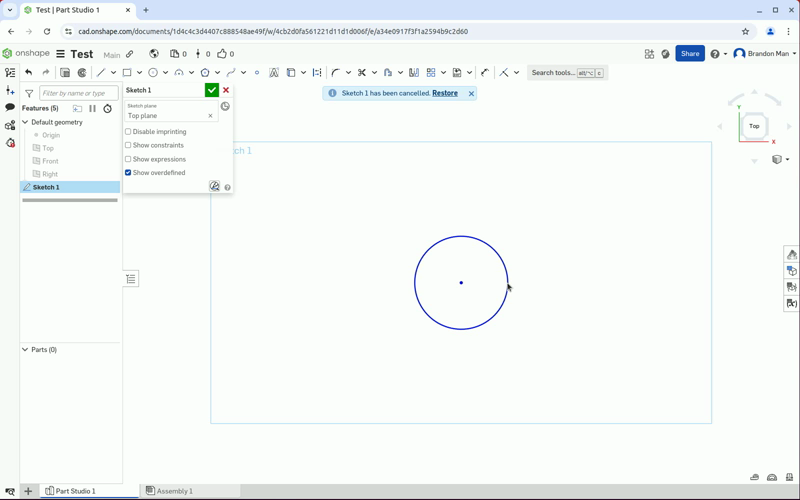
key_down(shift)
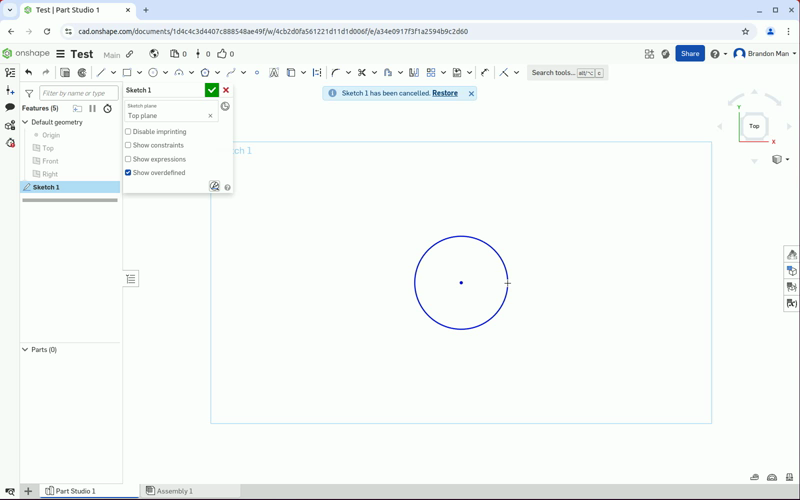
mouse_move(432, 282)
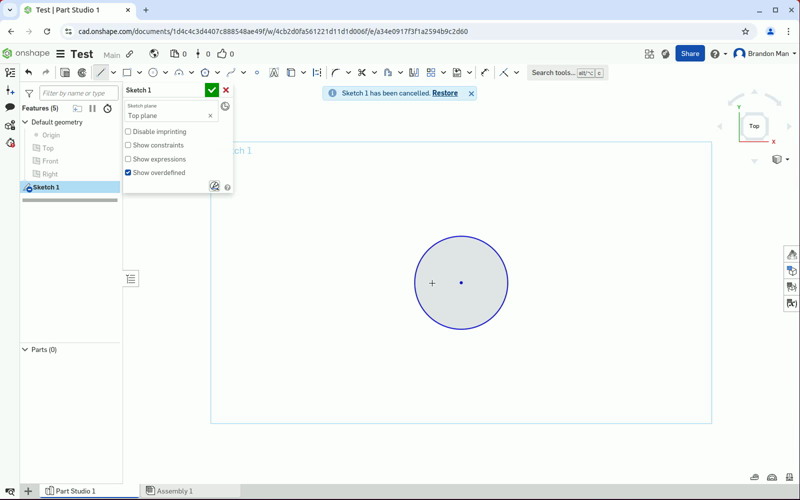
click(432, 282)
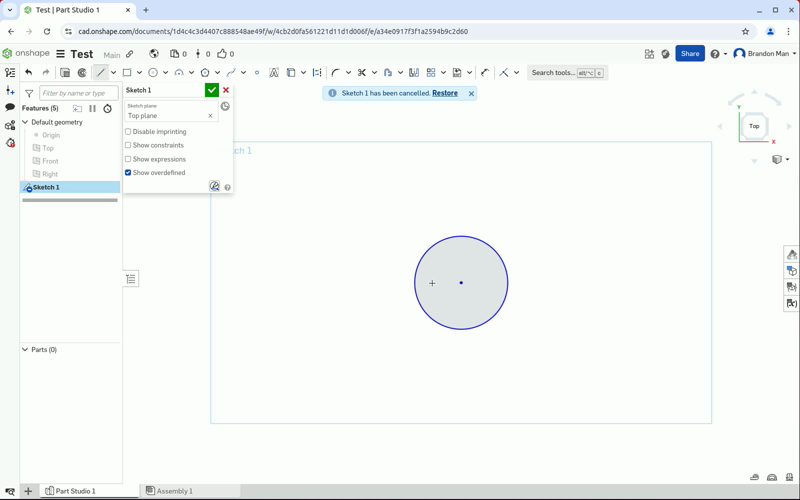
key_up(shift)
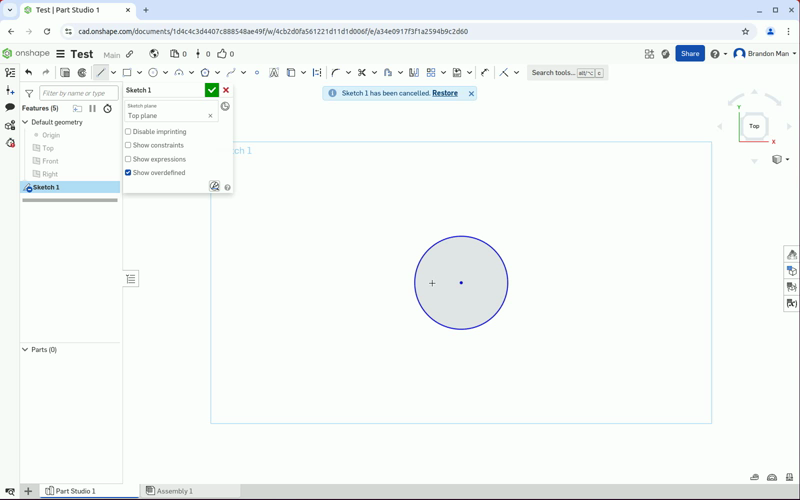
key_down(shift)
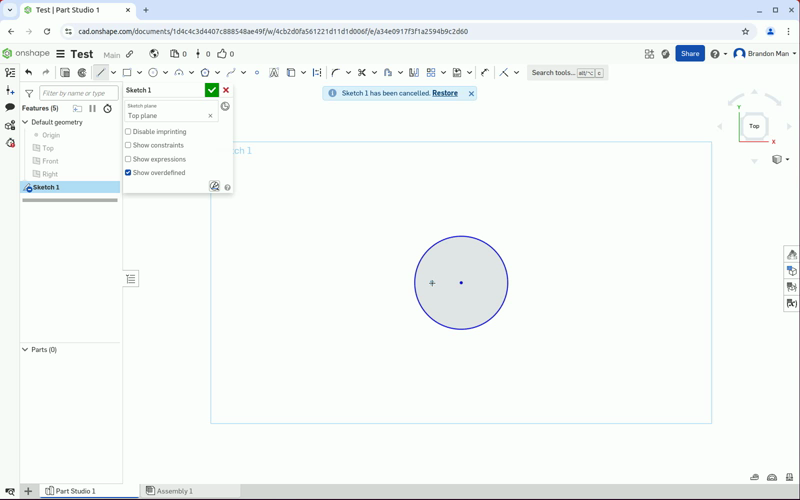
mouse_move(462, 282)
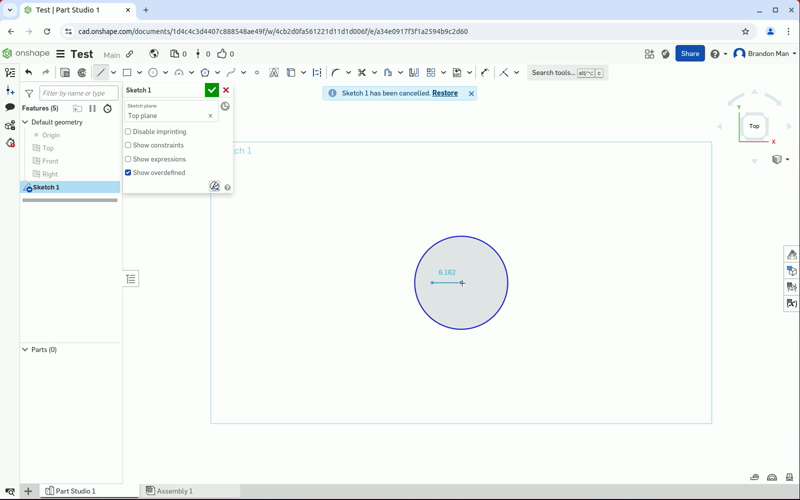
mouse_move(447, 308)
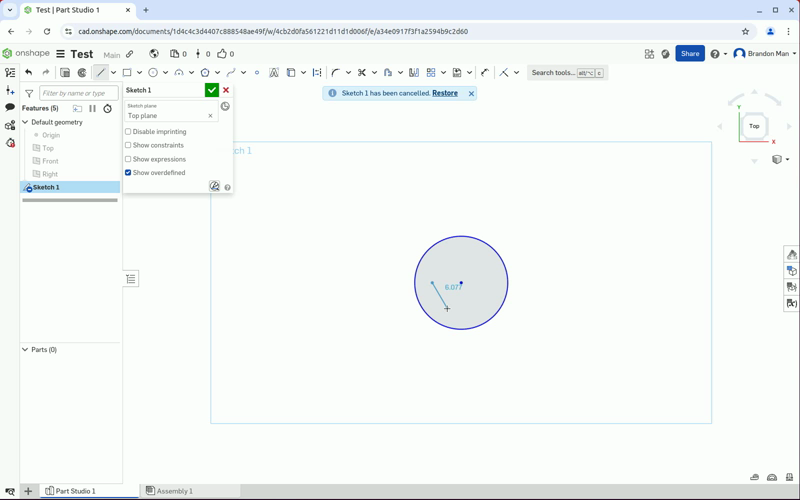
click(447, 308)
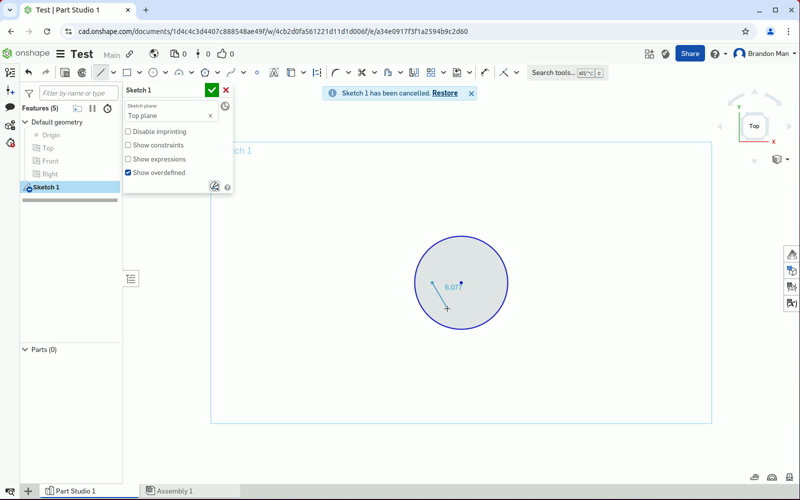
key_up(shift)
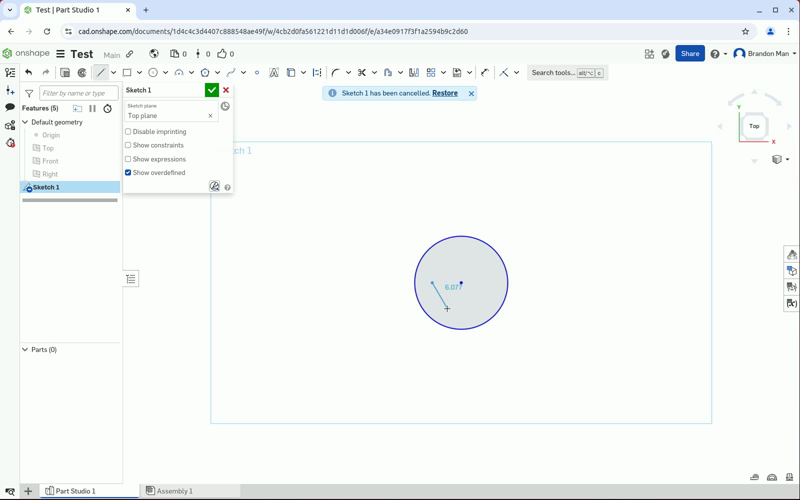
key_down(shift)
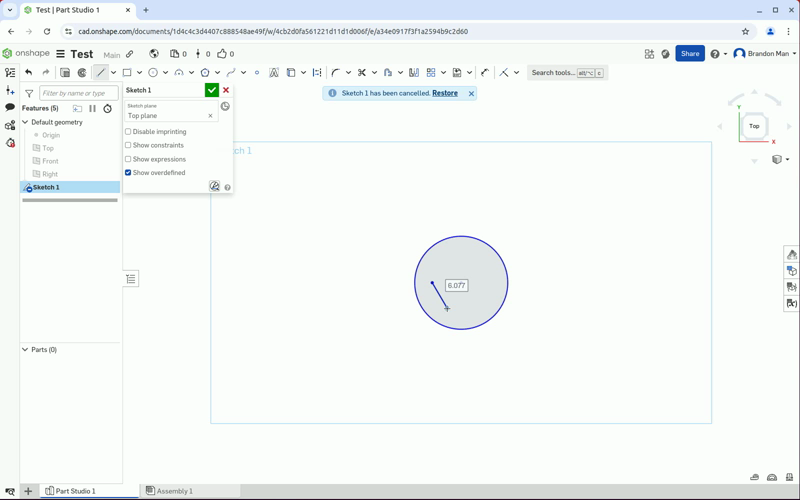
mouse_move(477, 308)
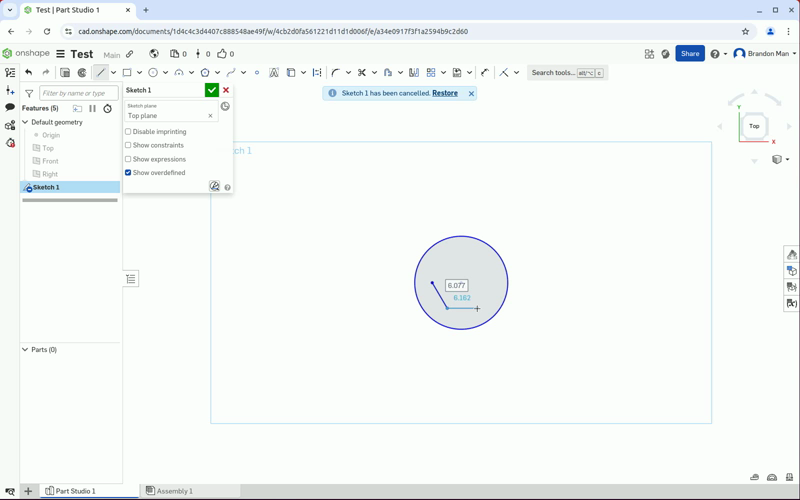
mouse_move(474, 308)
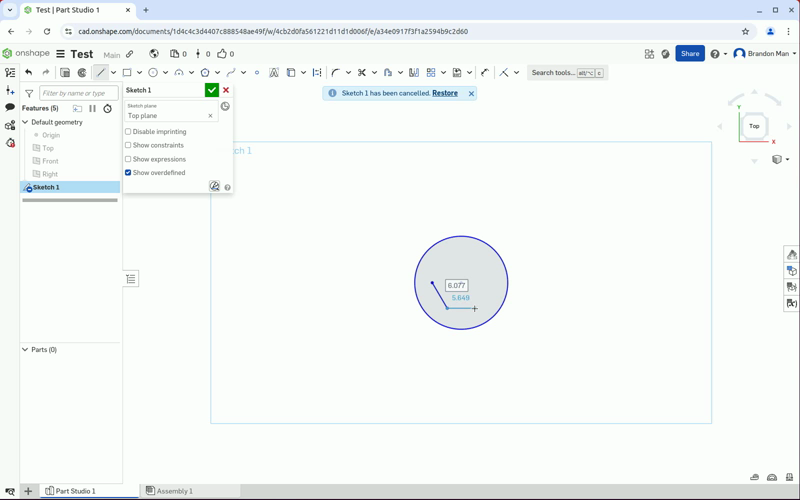
click(474, 308)
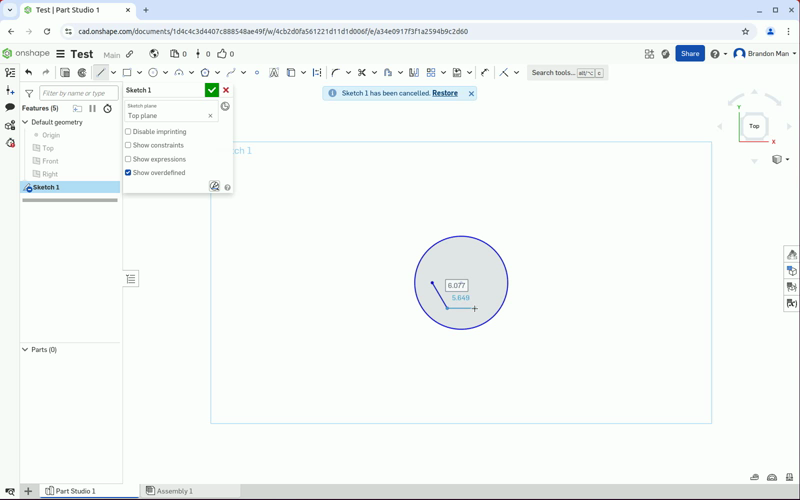
key_up(shift)
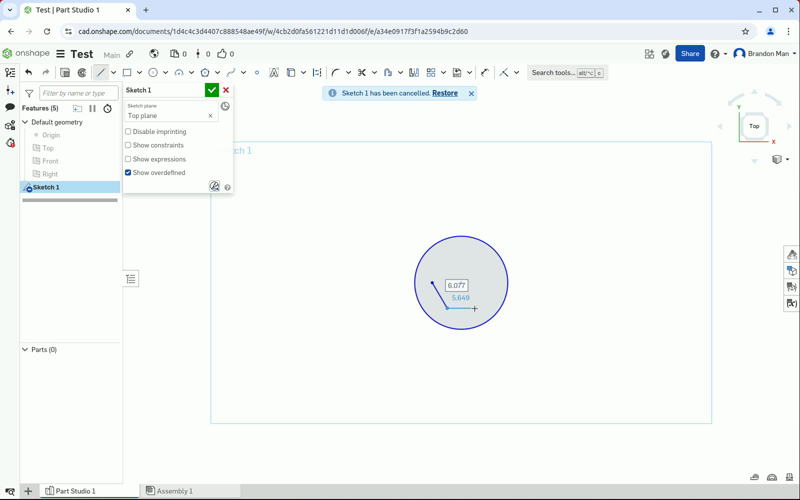
key_down(shift)
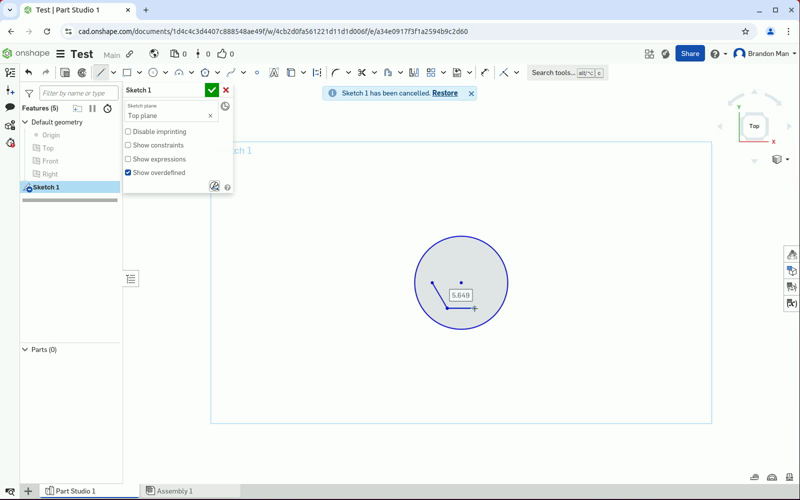
mouse_move(504, 308)
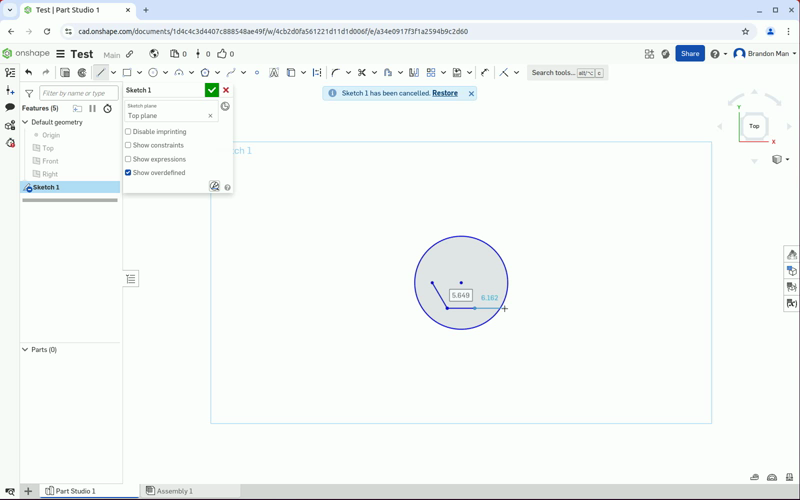
mouse_move(489, 282)
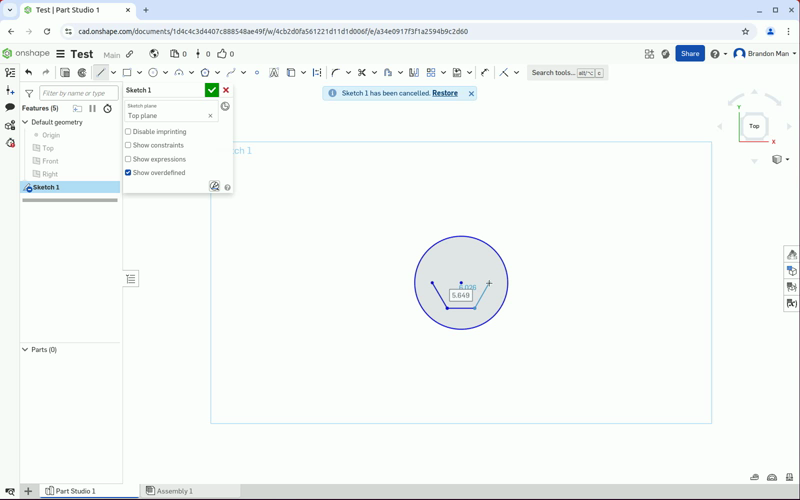
click(489, 282)
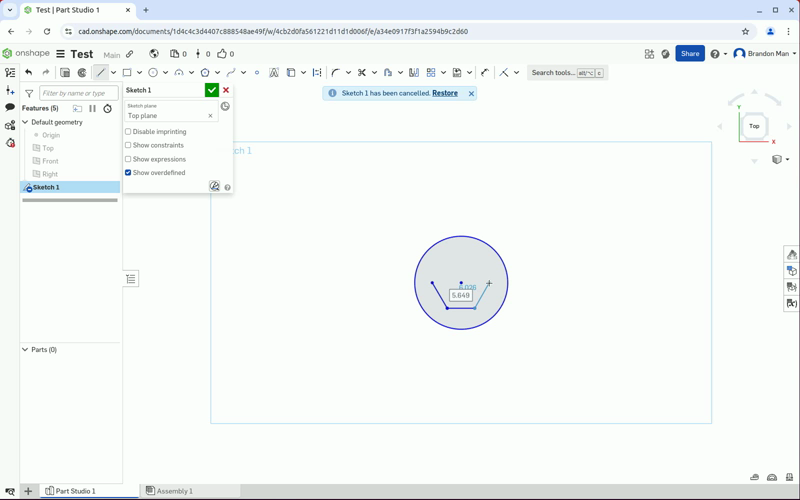
key_up(shift)
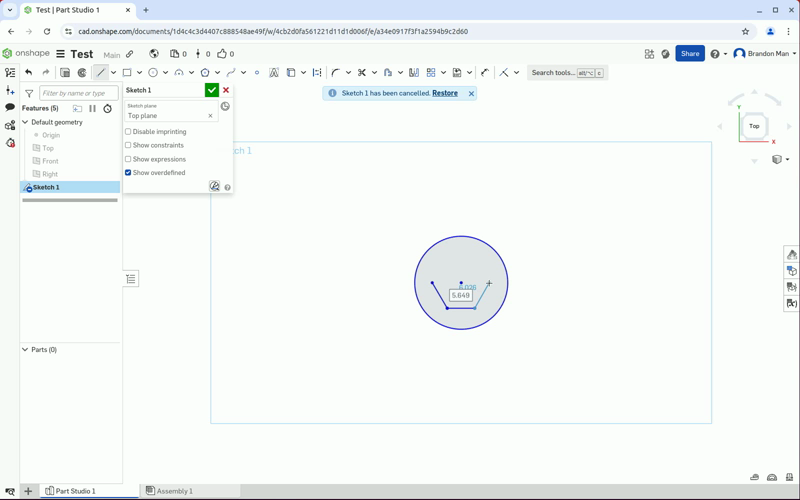
key_down(shift)
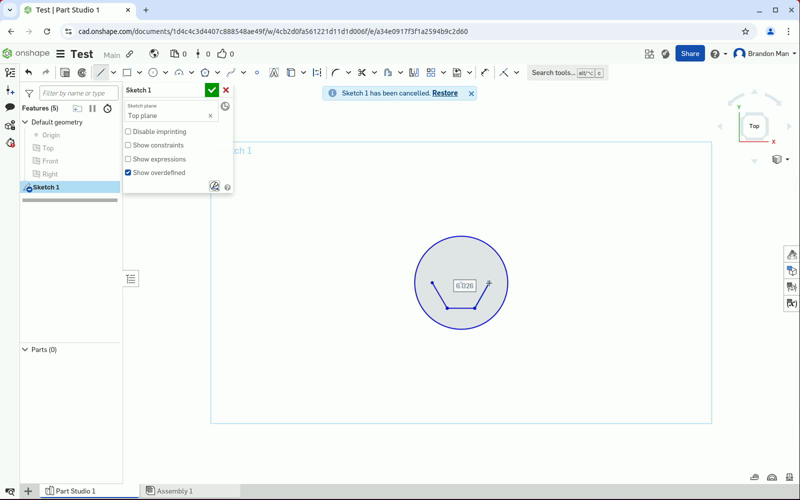
mouse_move(519, 282)
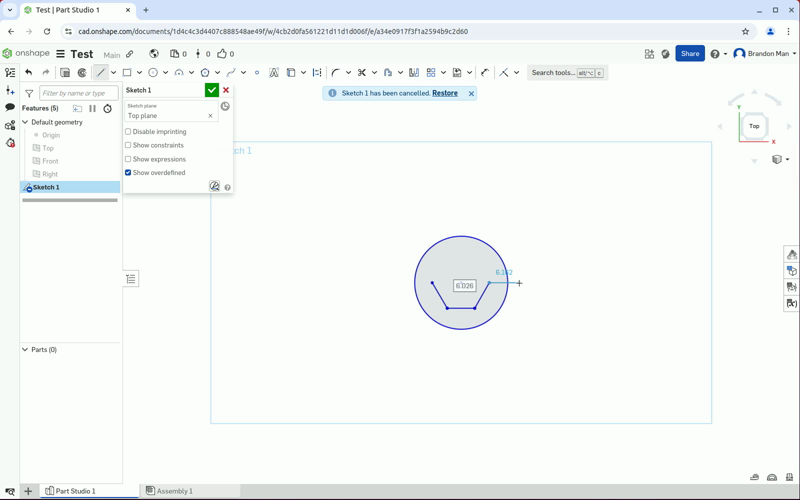
mouse_move(474, 257)
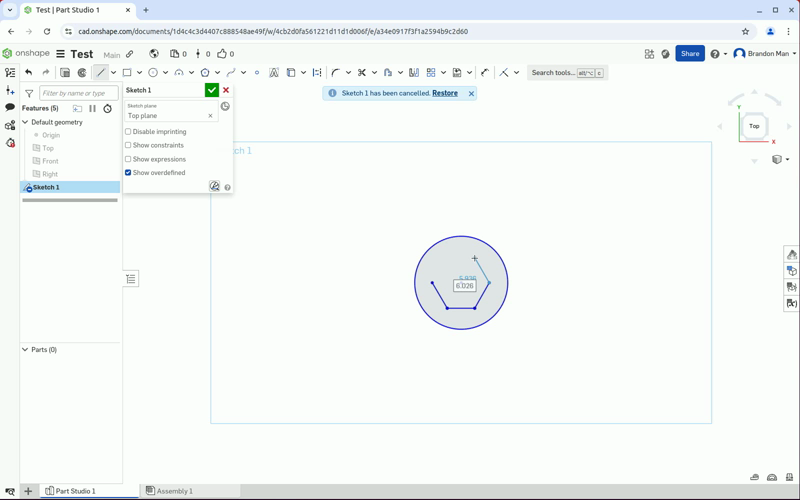
click(474, 257)
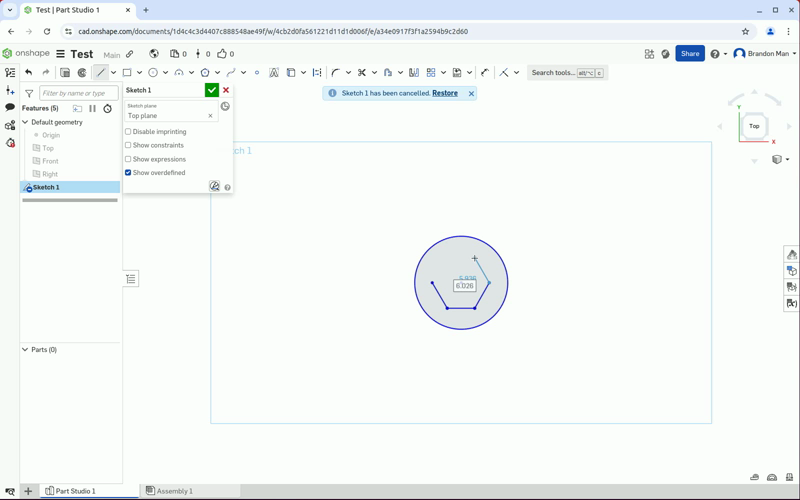
key_up(shift)
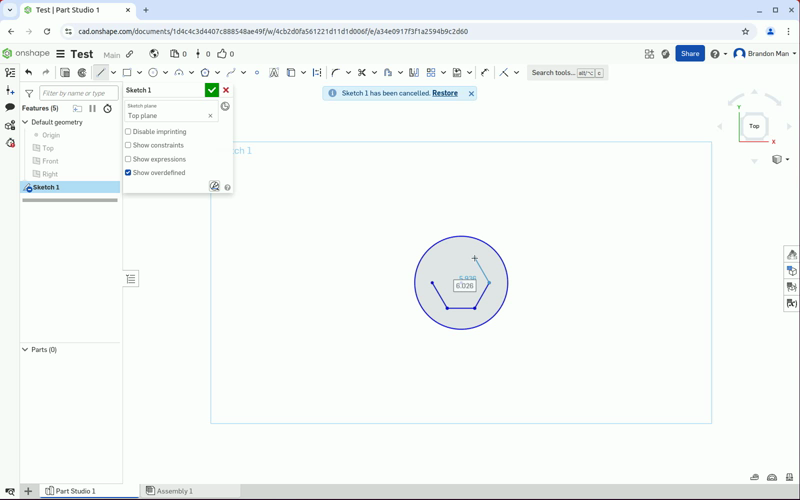
key_down(shift)
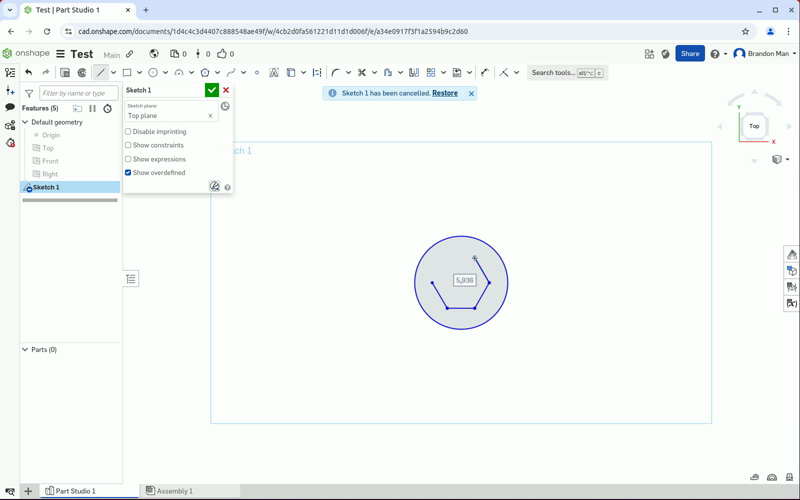
mouse_move(504, 257)
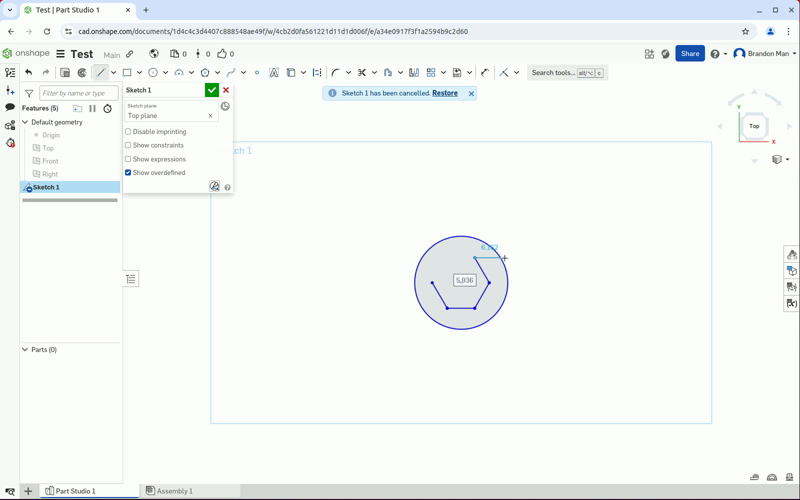
mouse_move(447, 257)
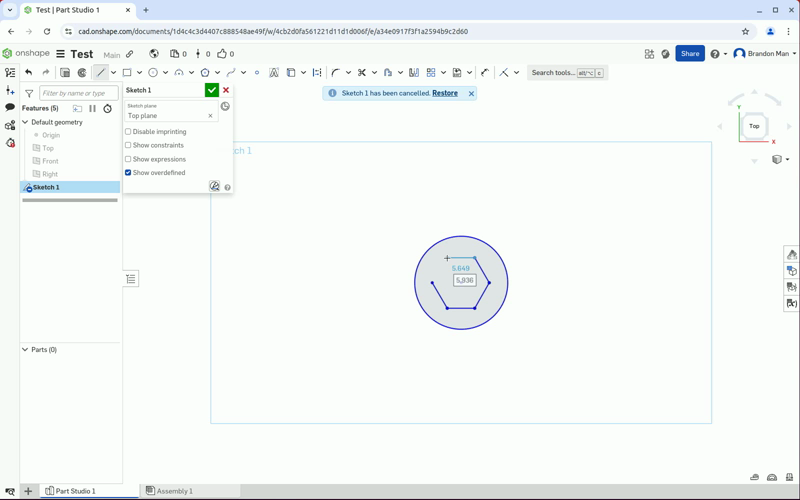
click(447, 257)
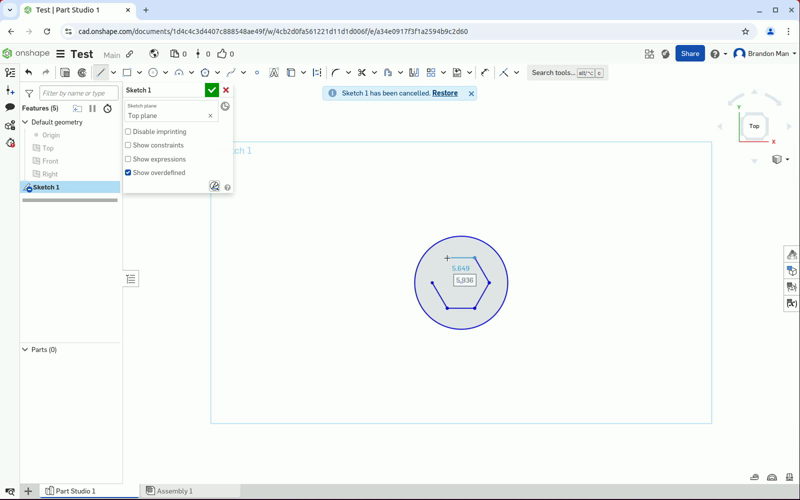
key_up(shift)
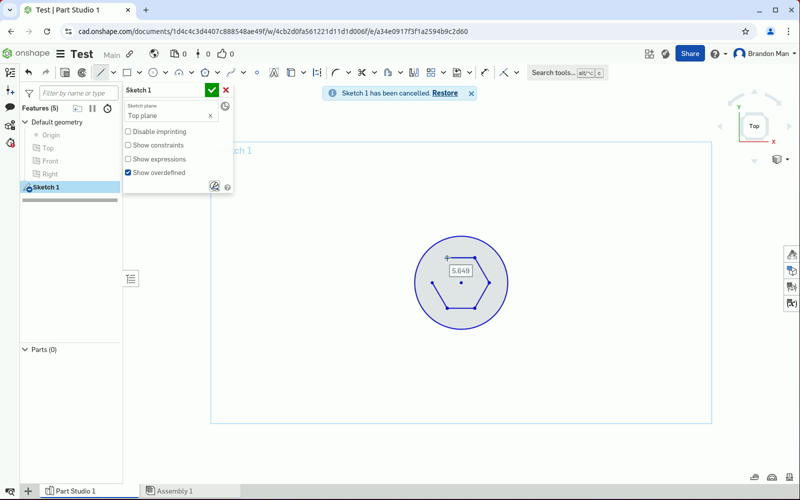
mouse_move(477, 257)
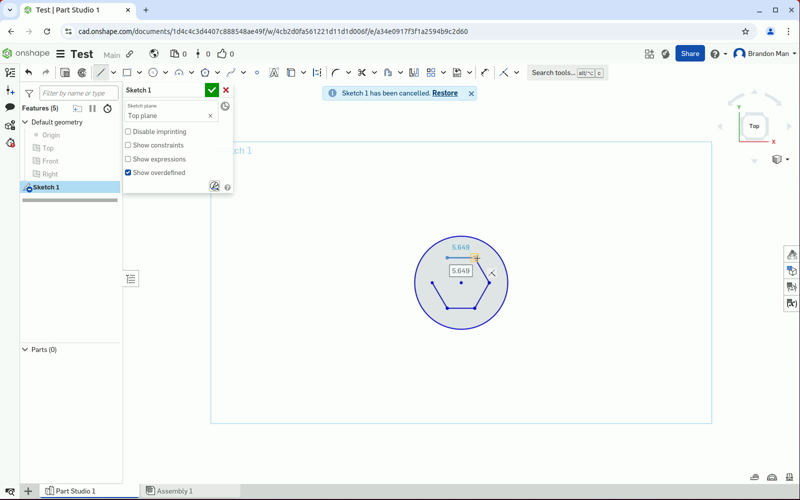
key_down(shift)
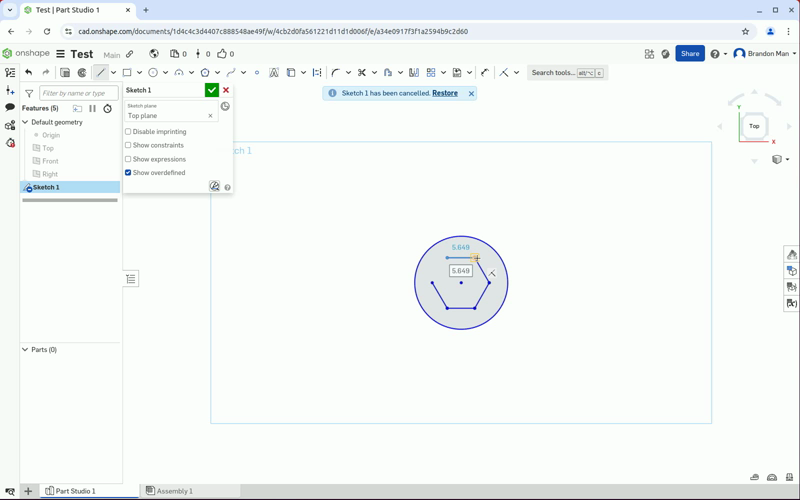
mouse_move(432, 282)
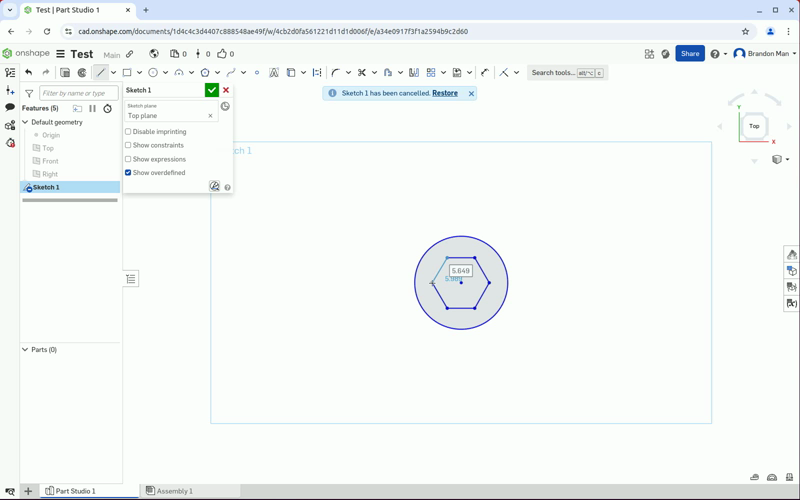
key_up(shift)
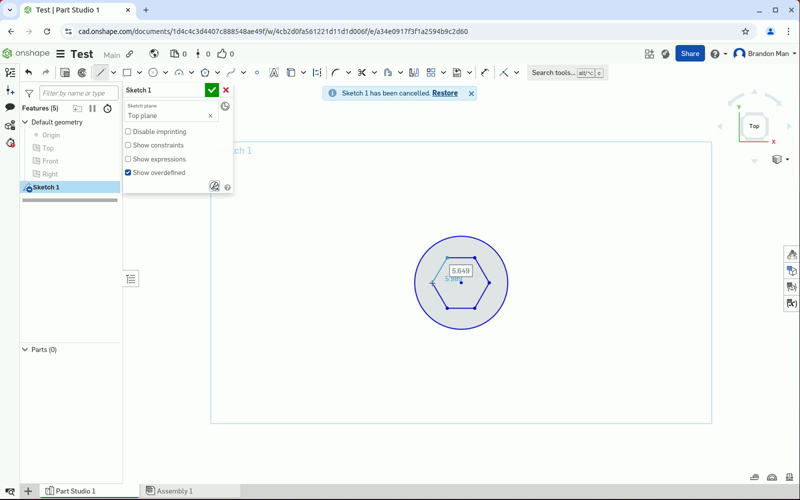
click(432, 282)
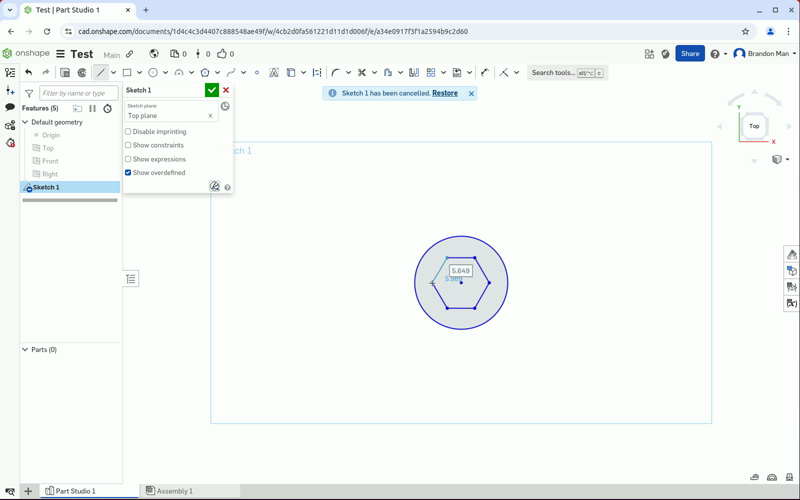
key(esc)
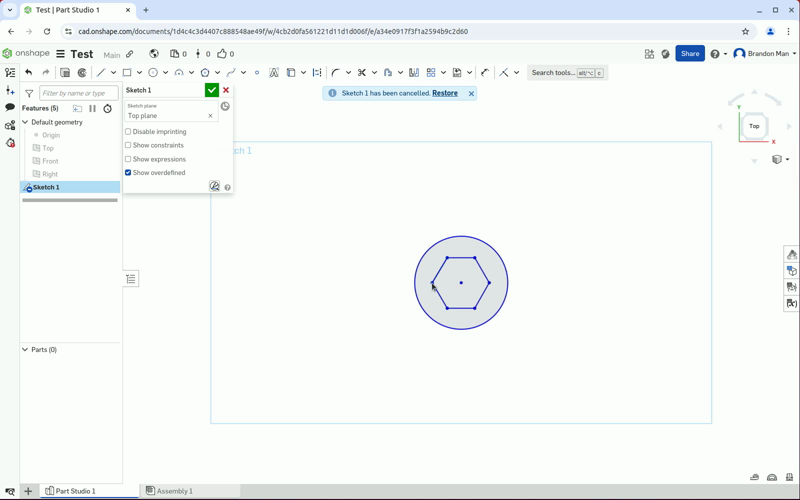
mouse_move(460, 315)
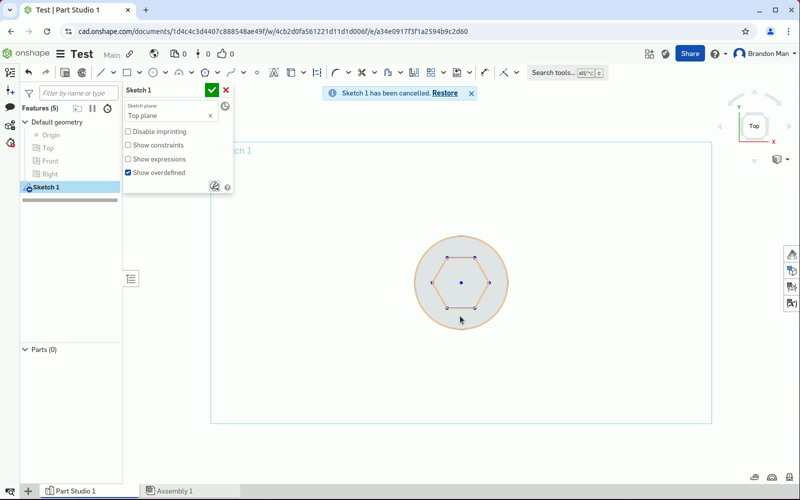
click(460, 315)
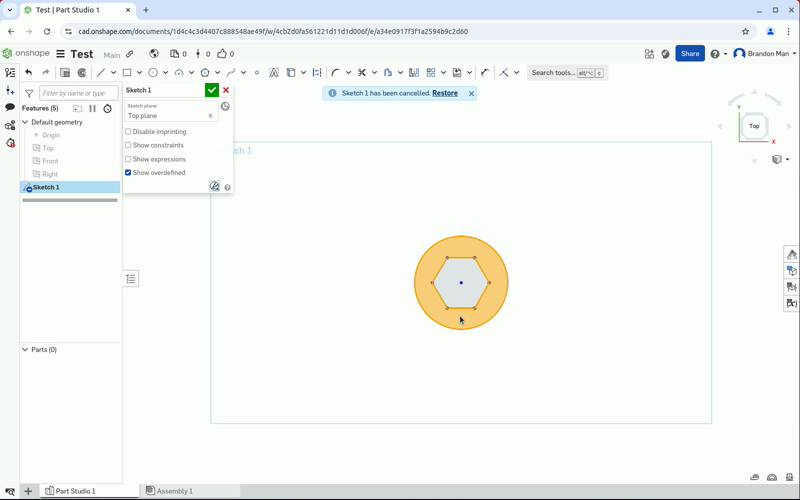
mouse_move(73, 352)
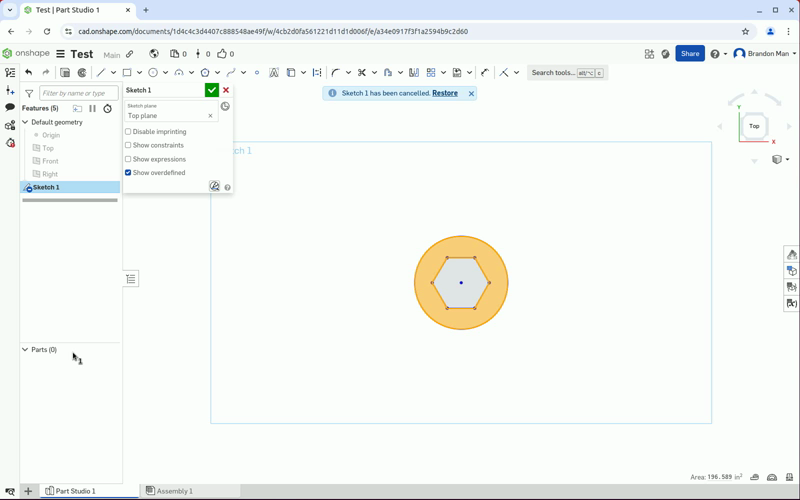
key(shift+y)
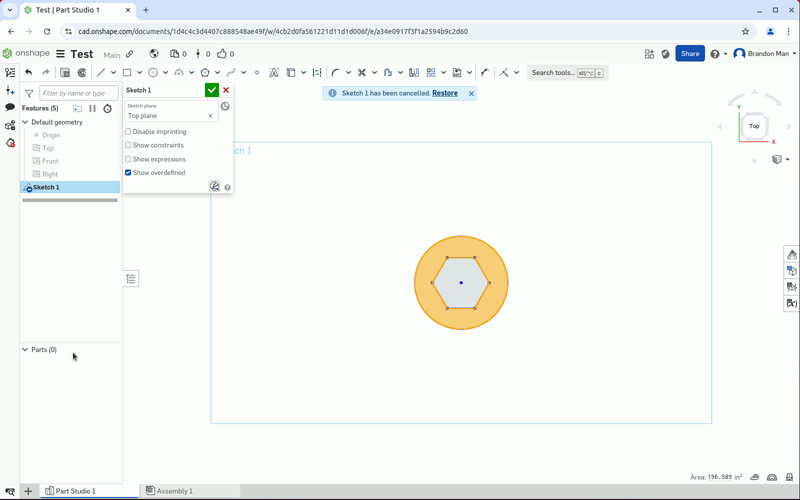
key(shift+e)
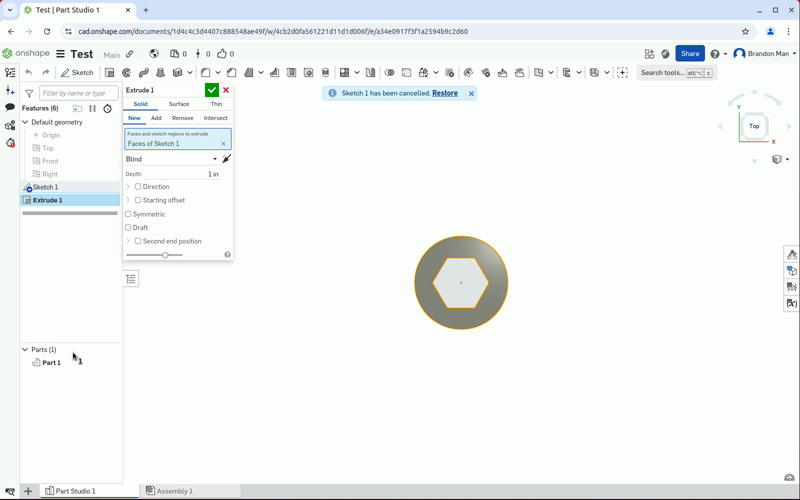
mouse_move(143, 106)
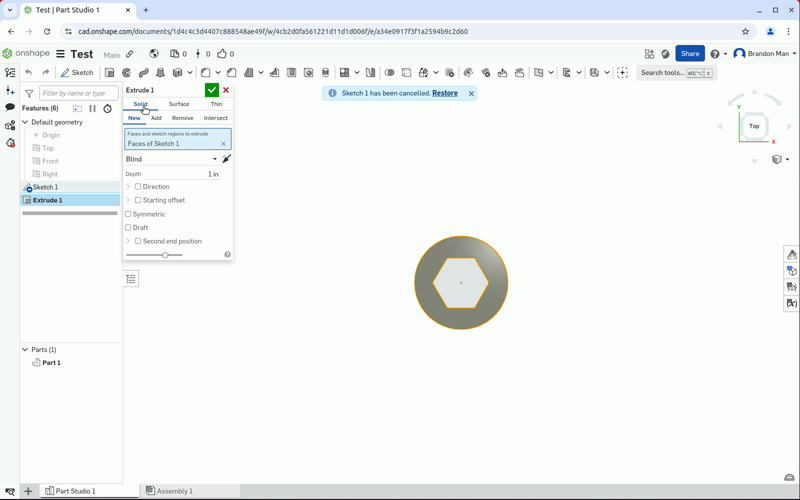
click(143, 106)
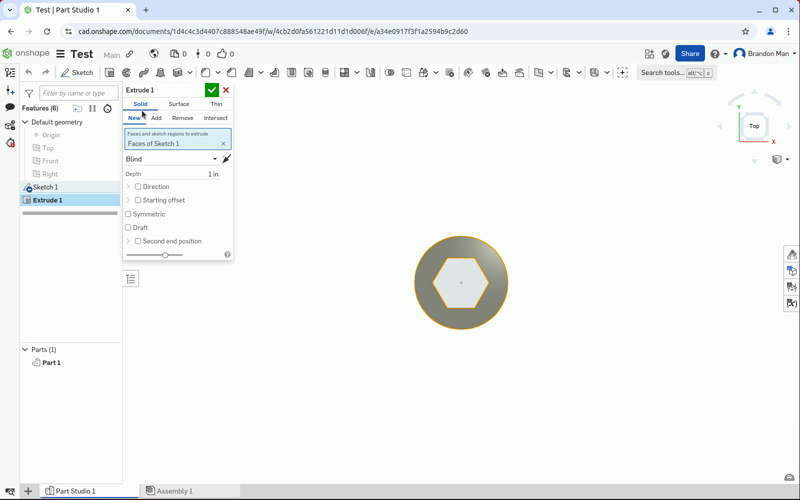
mouse_move(137, 120)
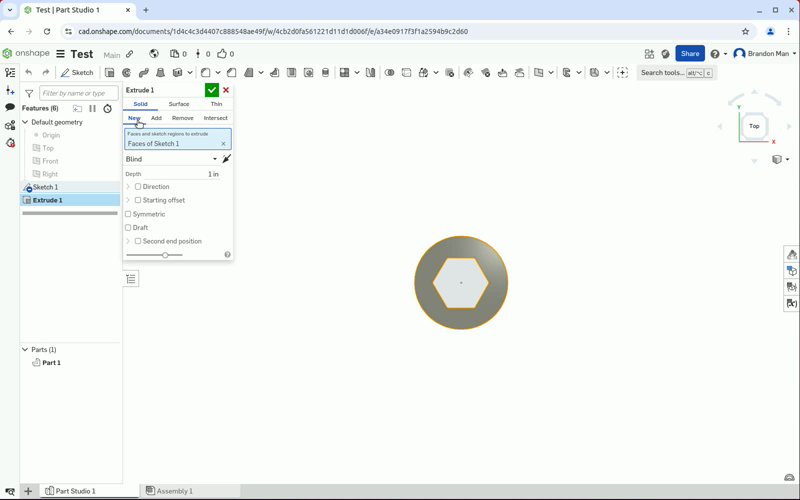
click(137, 120)
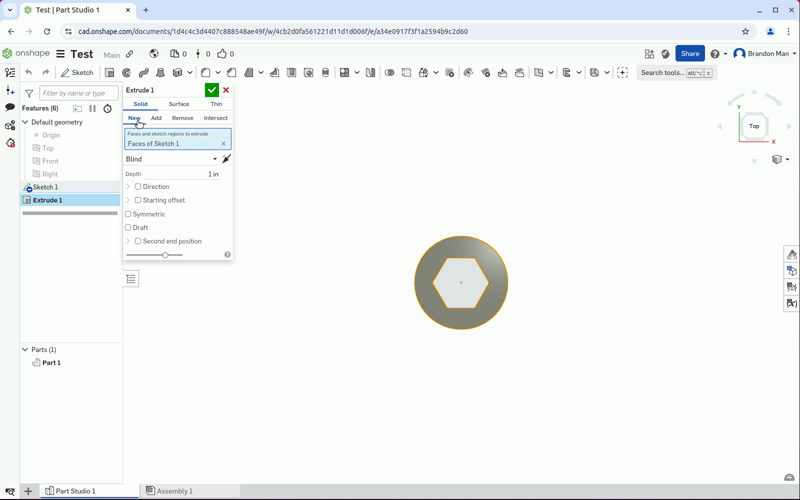
key(tab, 4)
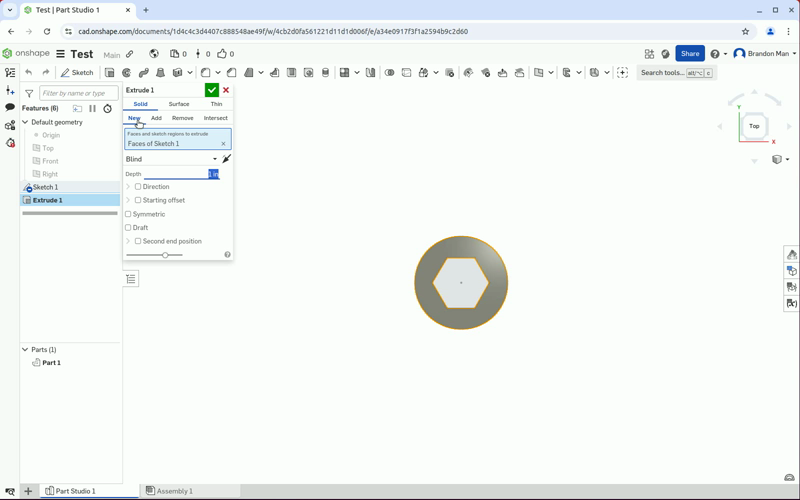
text(23.108)
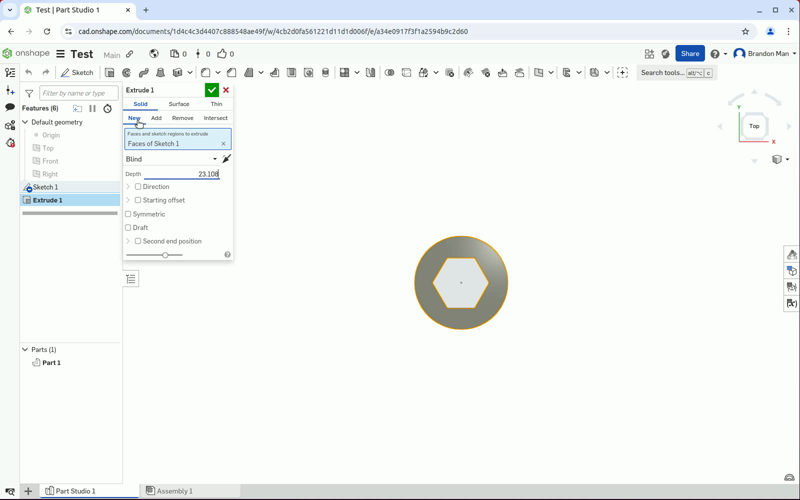
key(enter)
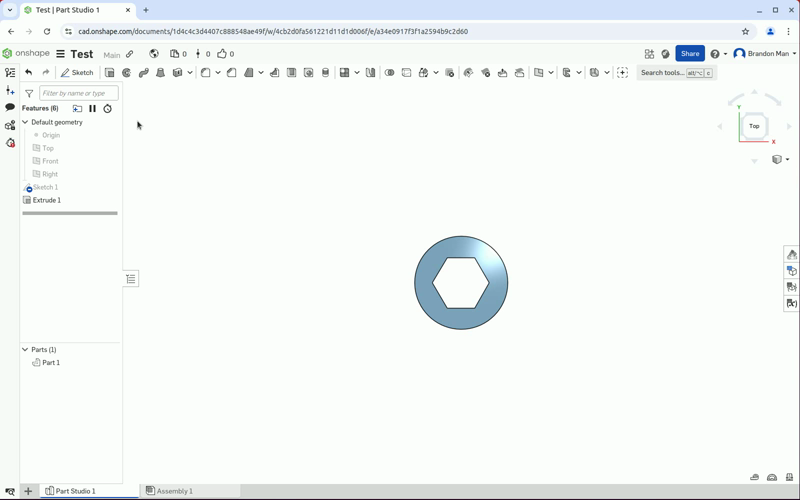
key(shift+h)
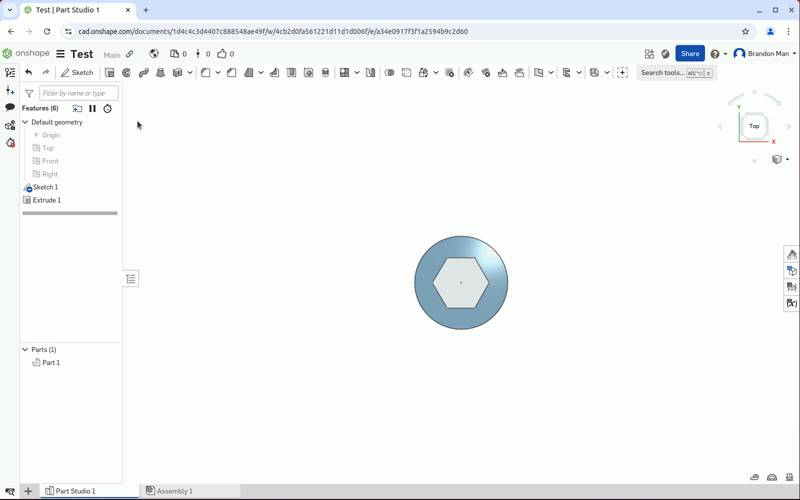
key(shift+h)
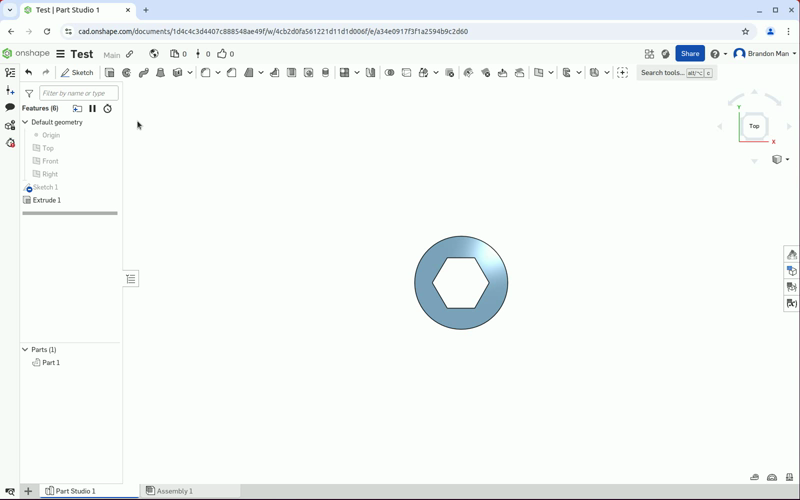
mouse_move(73, 189)
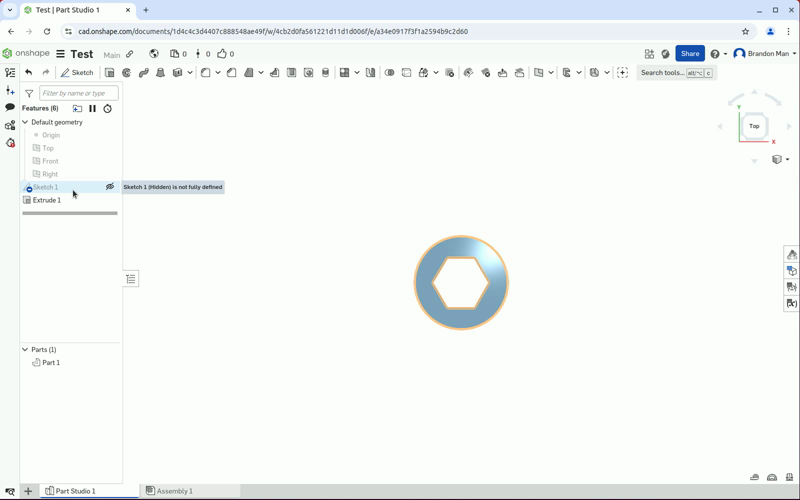
click(73, 189)
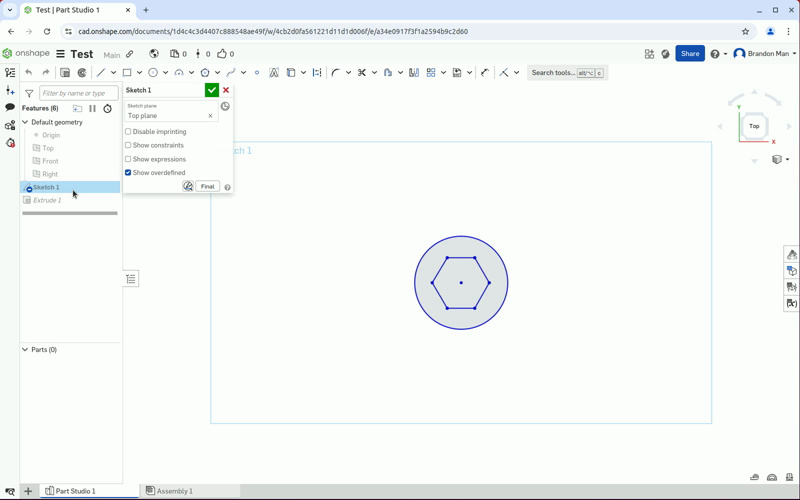
mouse_move(229, 92)
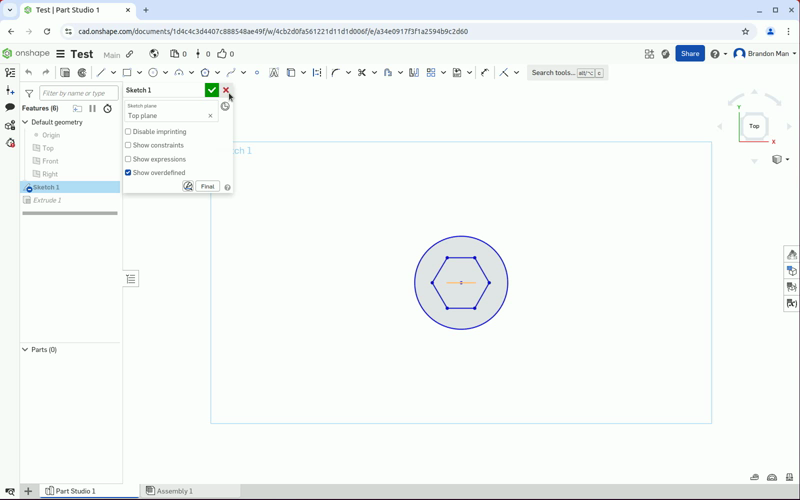
click(229, 92)
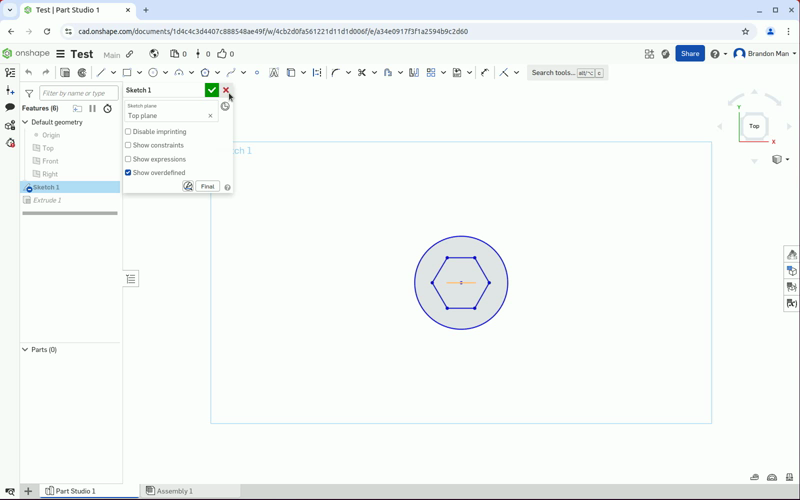
key(shift+s)
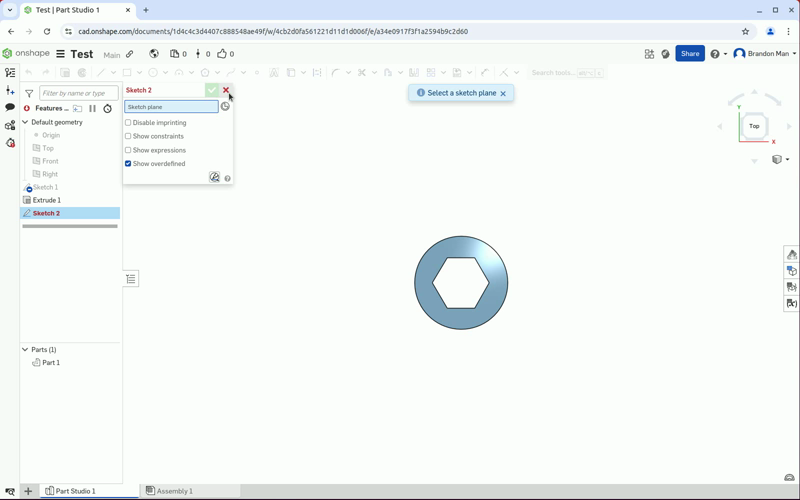
mouse_move(73, 150)
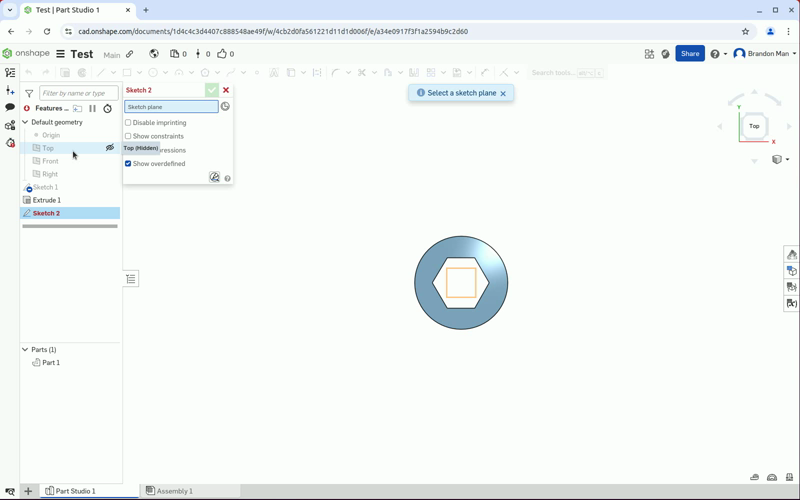
click(73, 150)
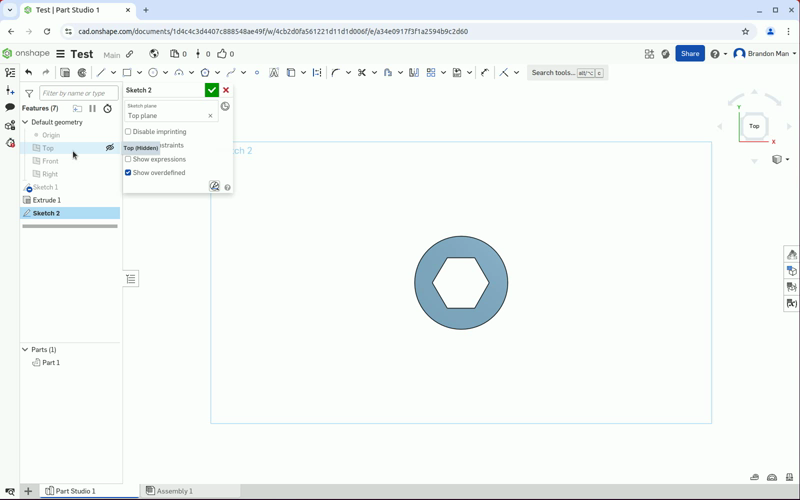
mouse_move(73, 352)
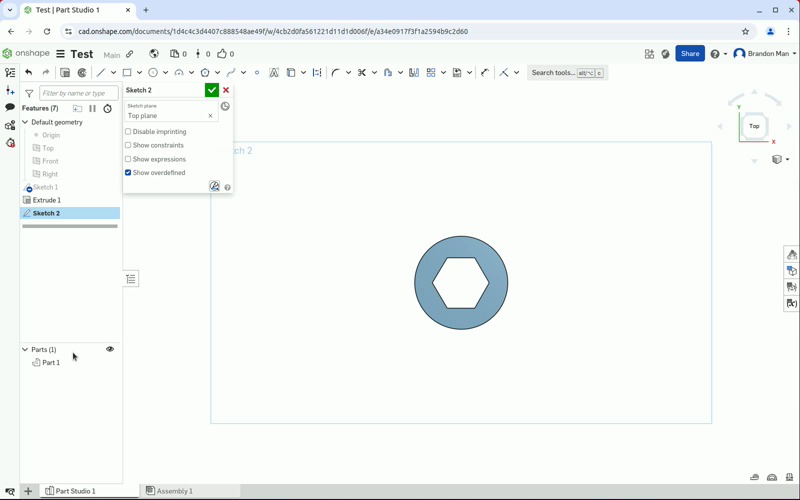
key(y)
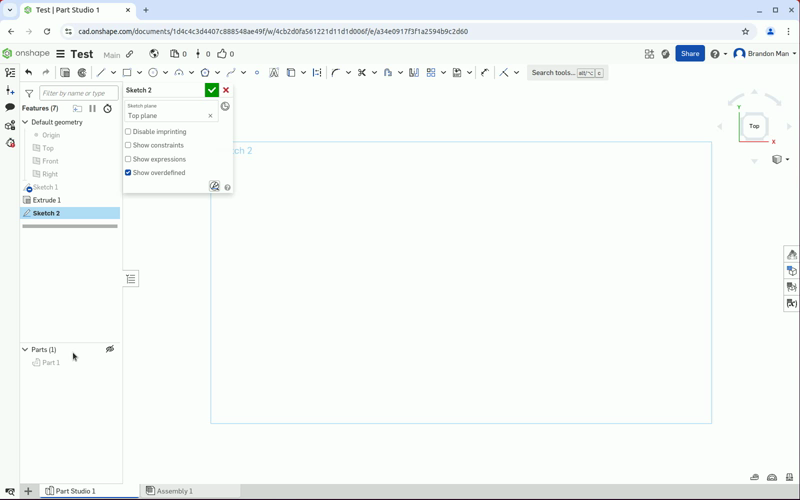
key(l)
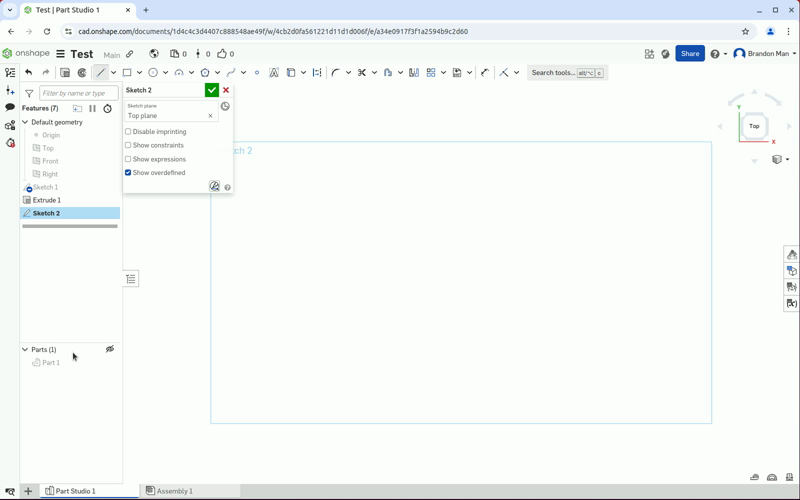
key_down(shift)
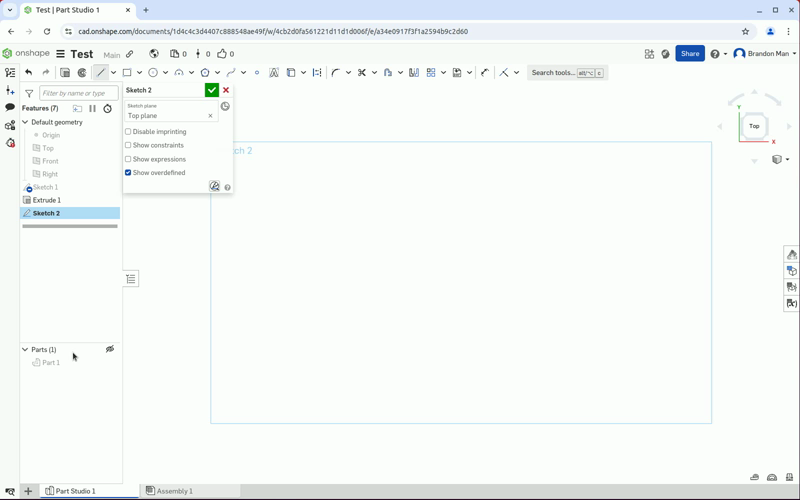
mouse_move(432, 282)
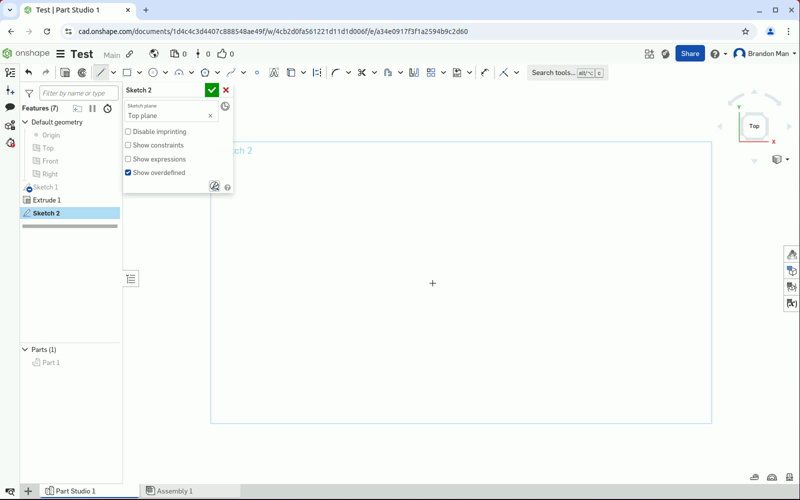
click(432, 282)
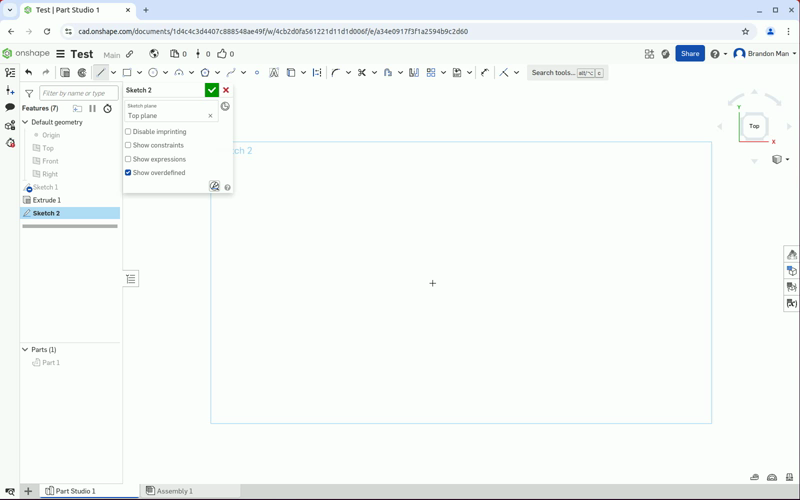
key_up(shift)
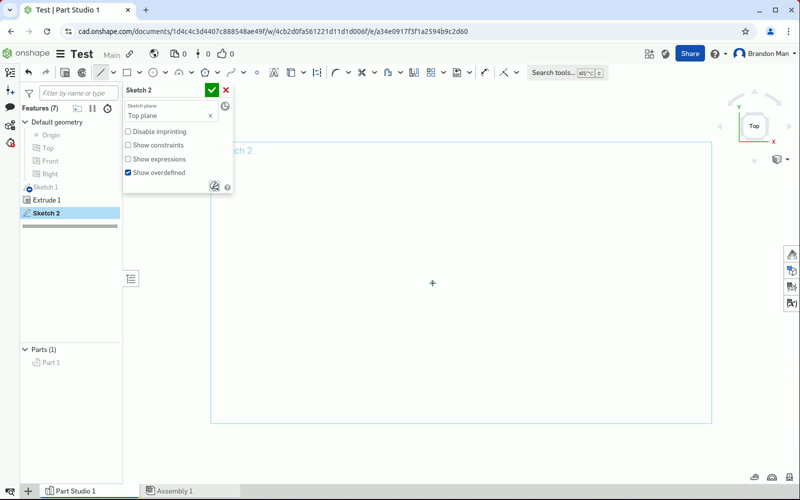
key_down(shift)
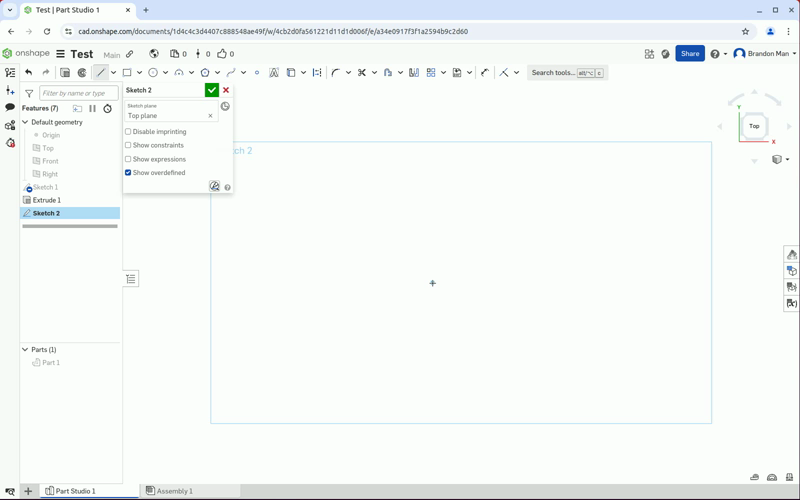
mouse_move(462, 282)
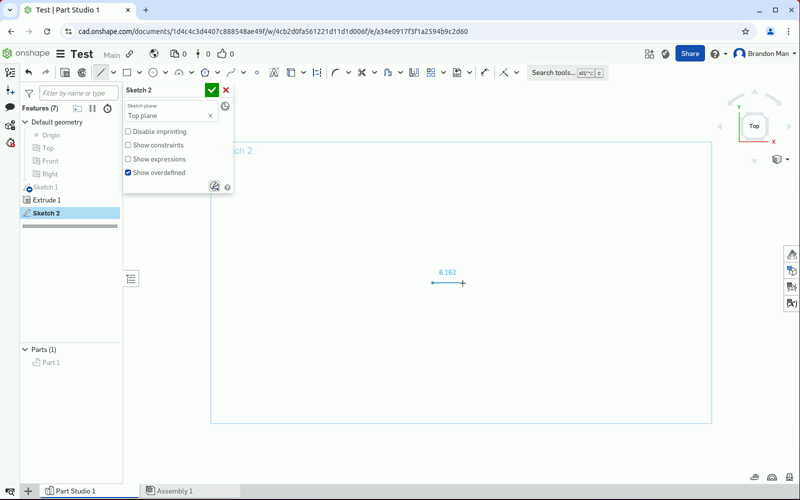
mouse_move(447, 307)
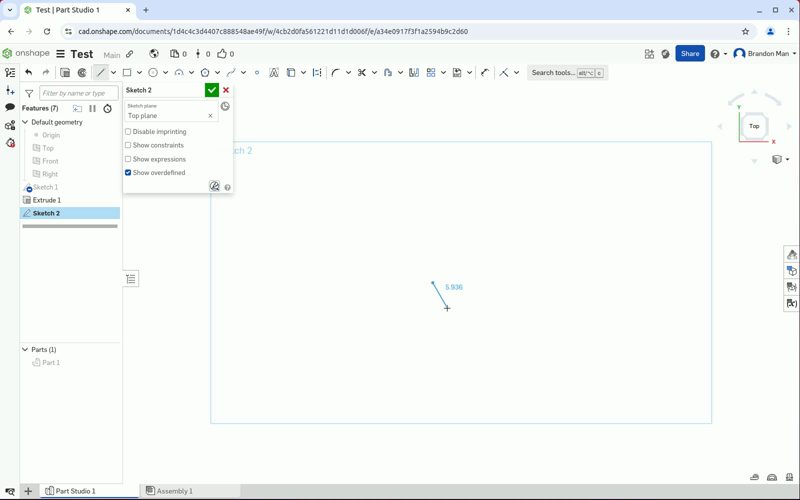
click(447, 307)
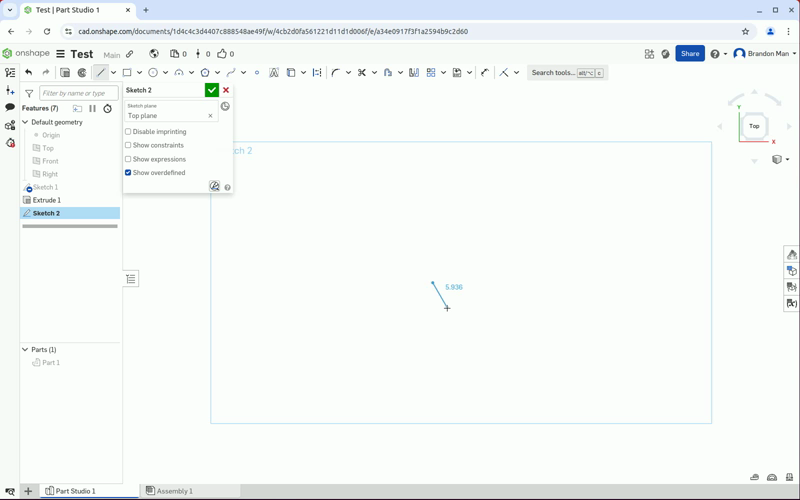
key_up(shift)
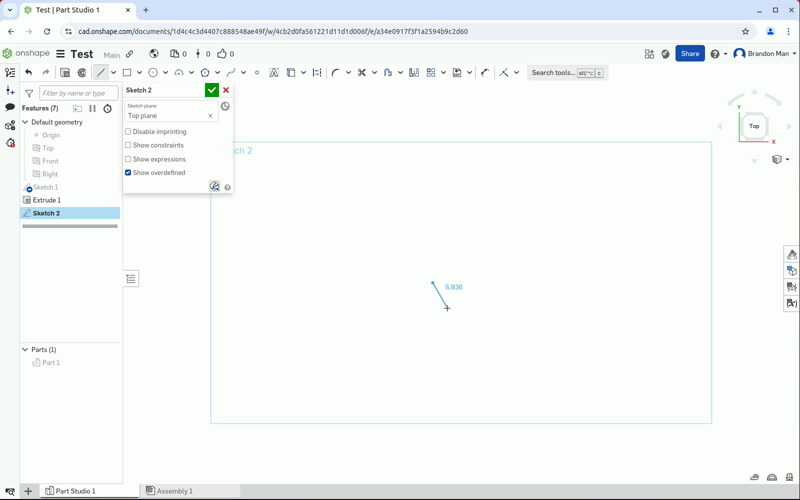
key_down(shift)
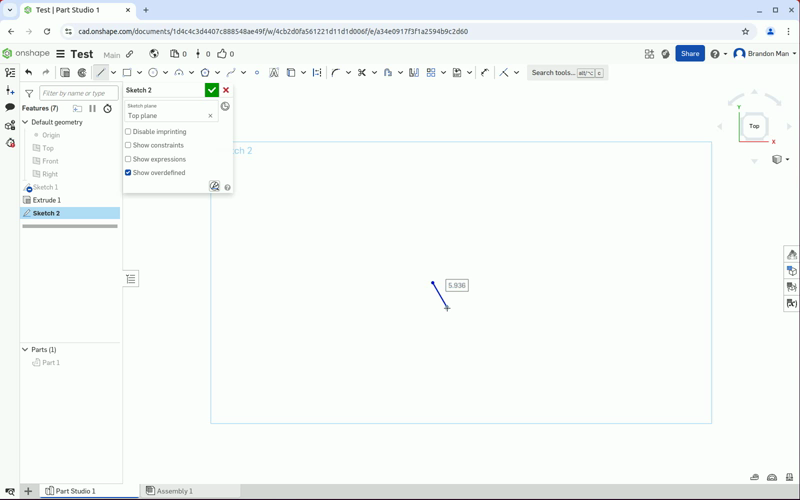
mouse_move(477, 307)
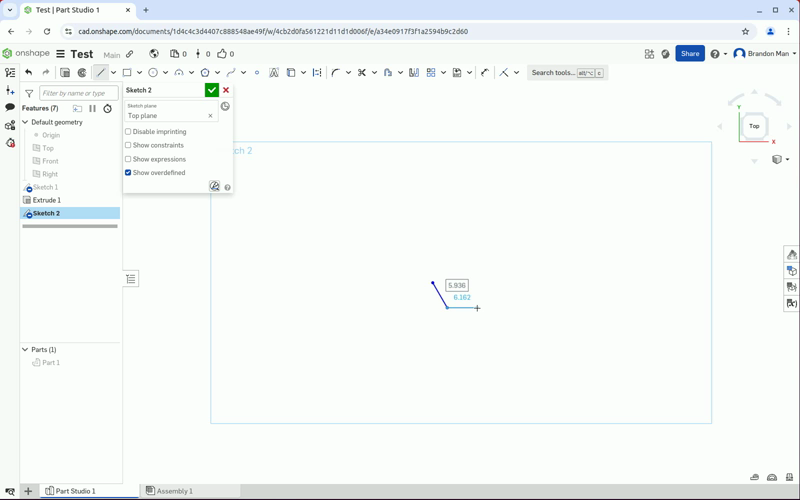
mouse_move(475, 307)
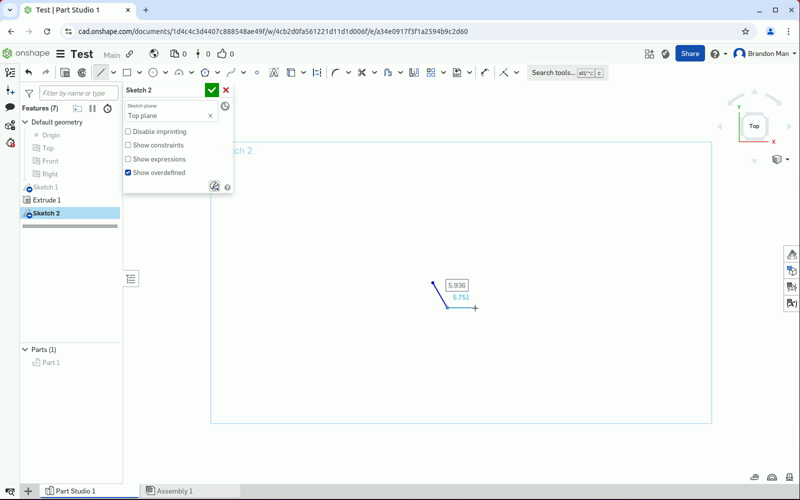
click(475, 307)
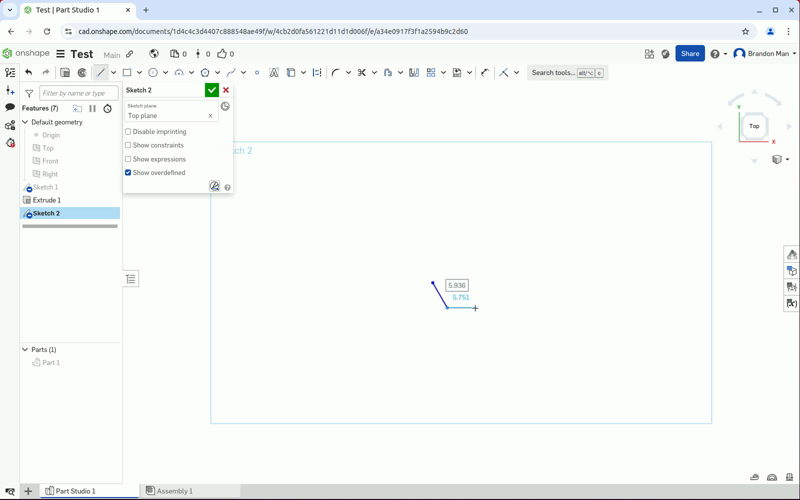
key_up(shift)
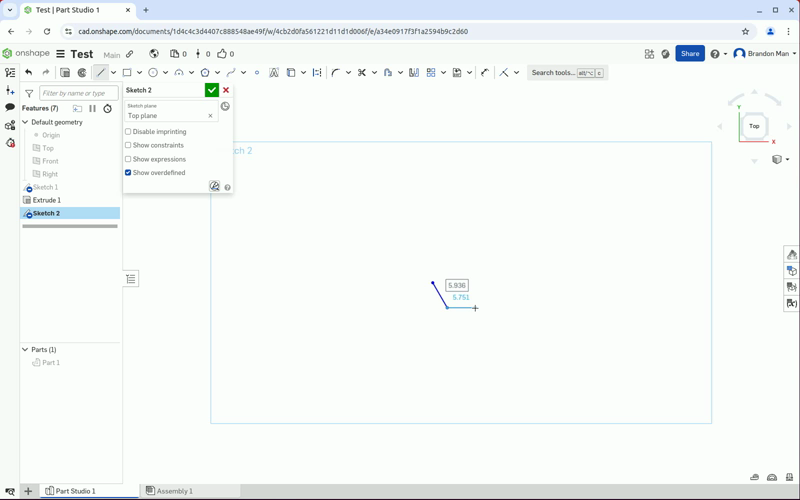
key_down(shift)
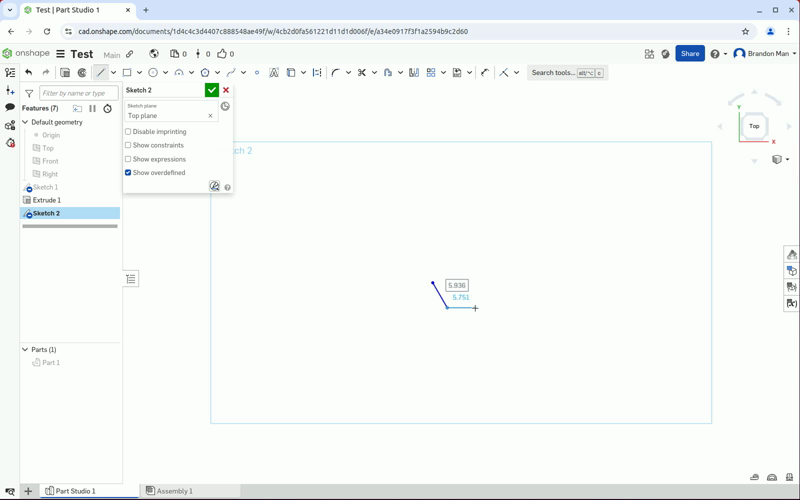
mouse_move(505, 307)
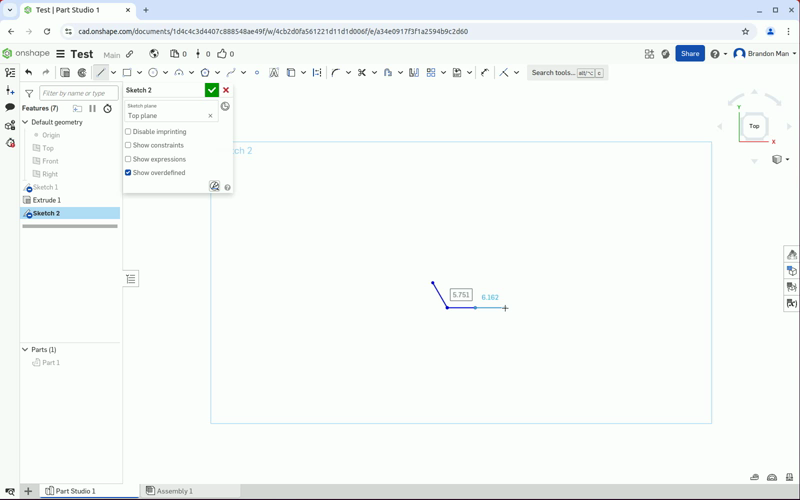
mouse_move(489, 282)
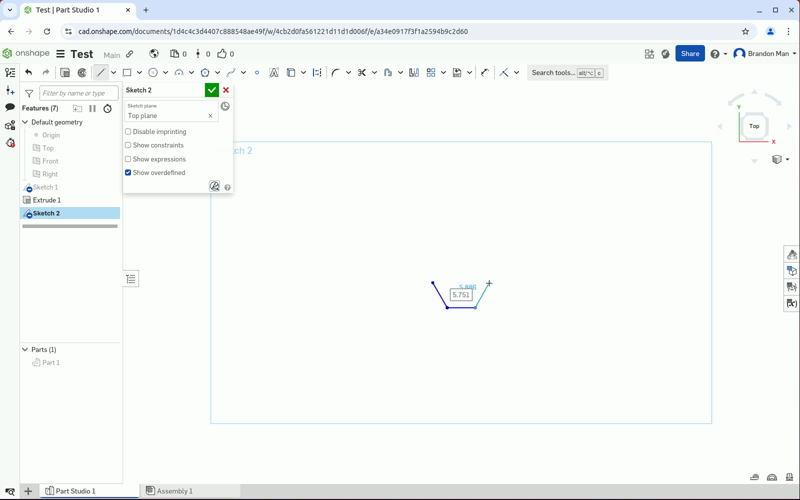
click(489, 282)
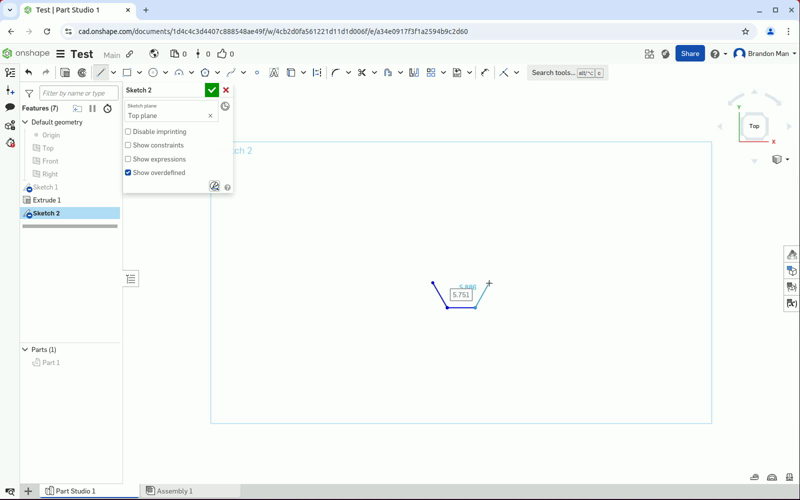
key_up(shift)
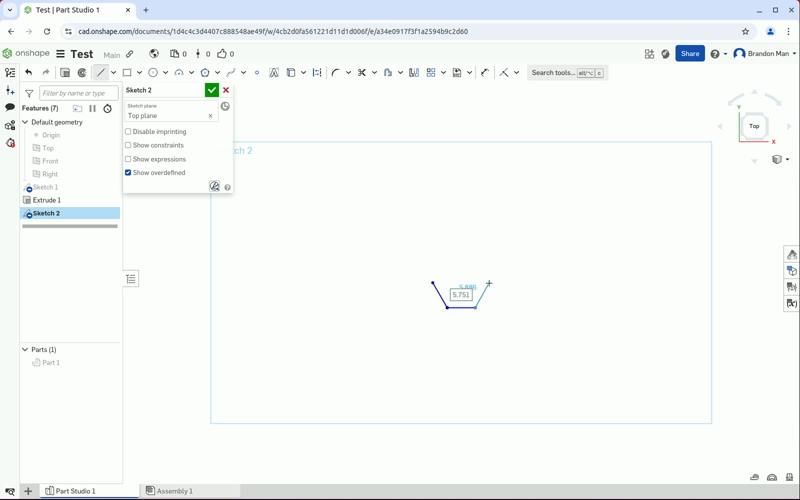
key_down(shift)
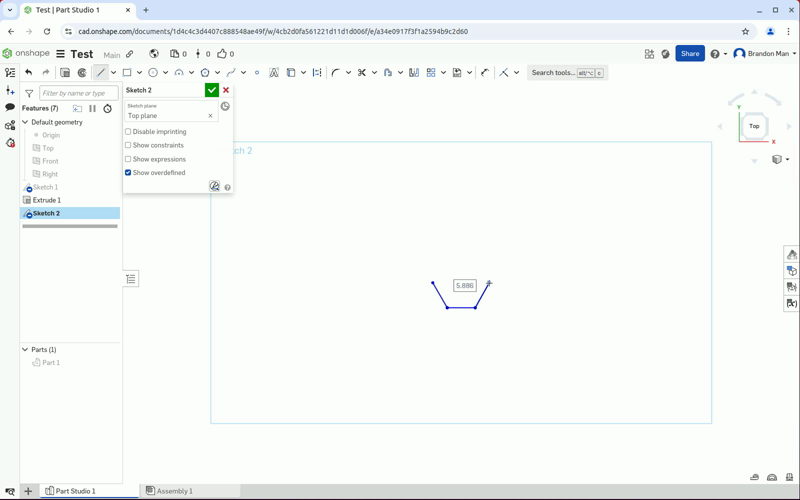
mouse_move(519, 282)
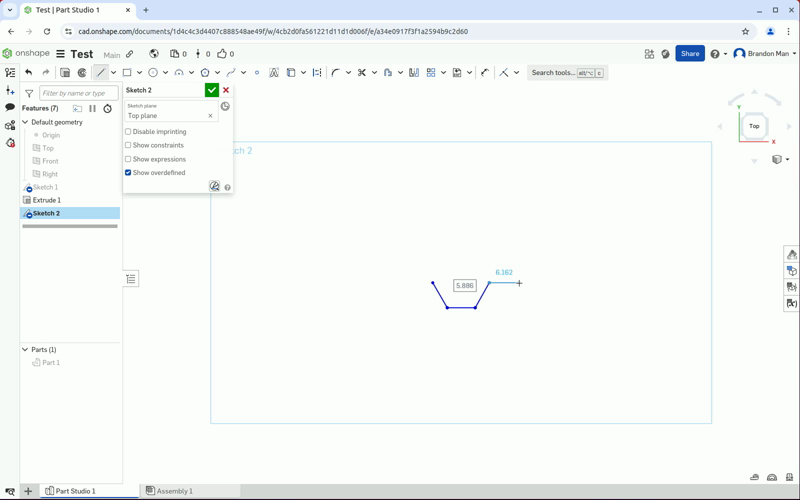
mouse_move(475, 258)
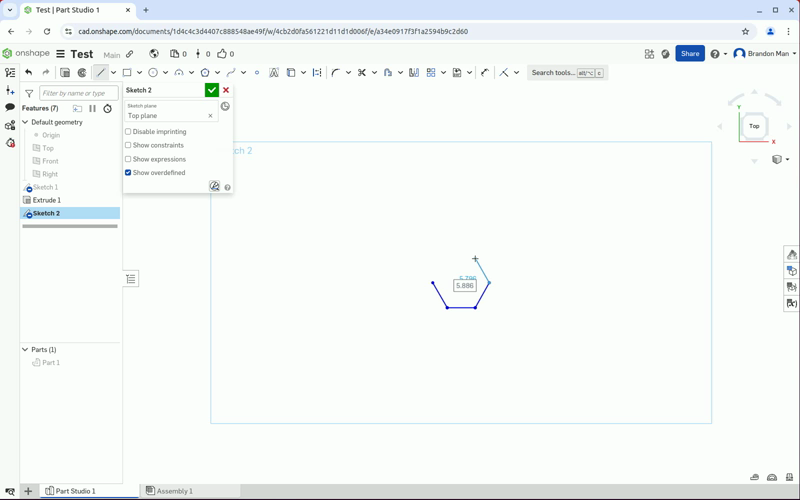
click(475, 258)
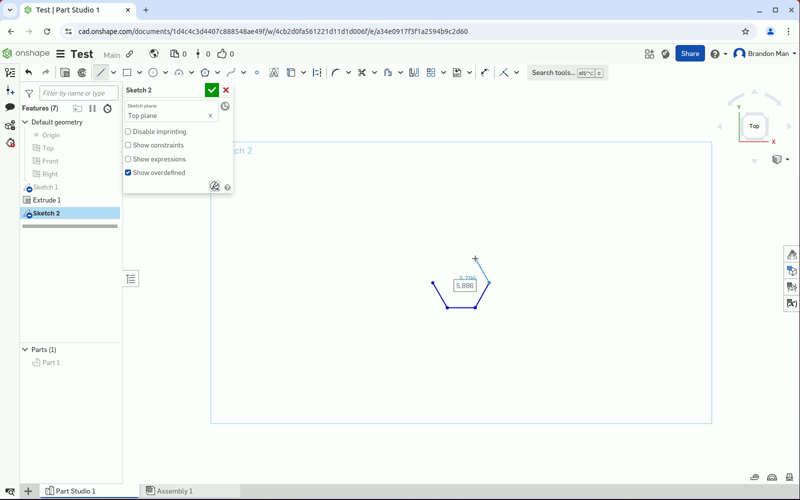
key_up(shift)
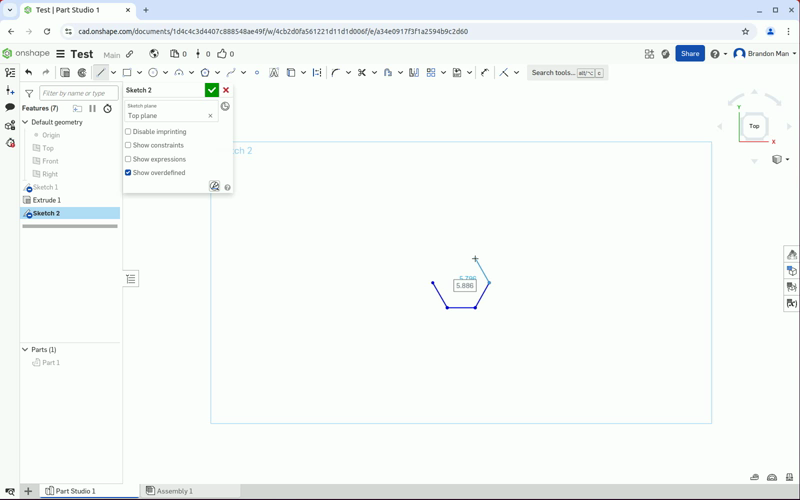
key_down(shift)
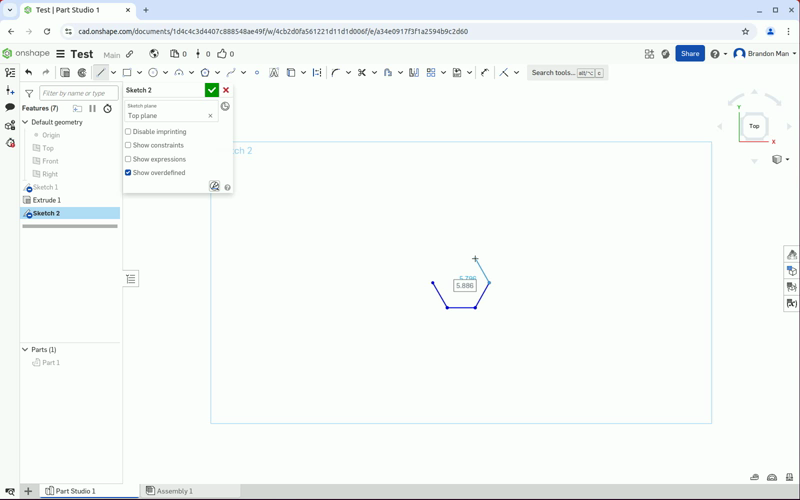
mouse_move(505, 258)
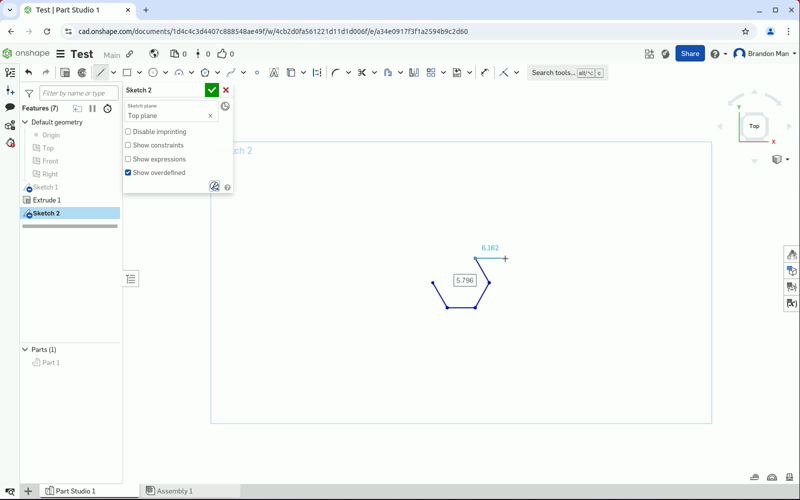
mouse_move(447, 258)
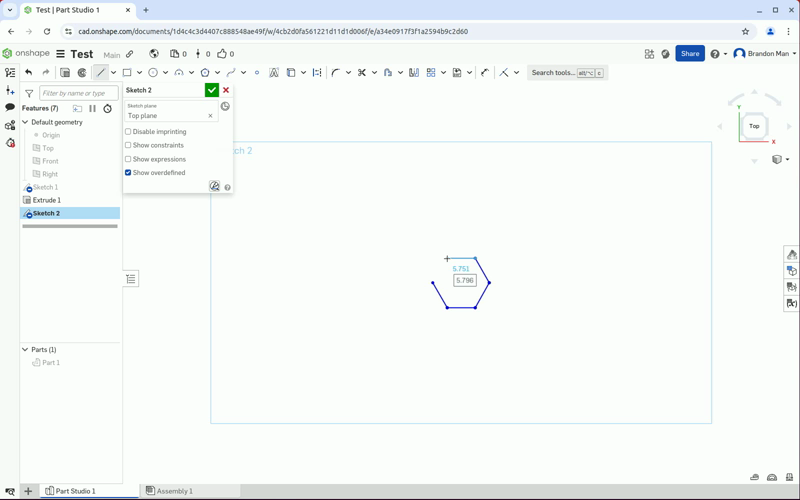
click(447, 258)
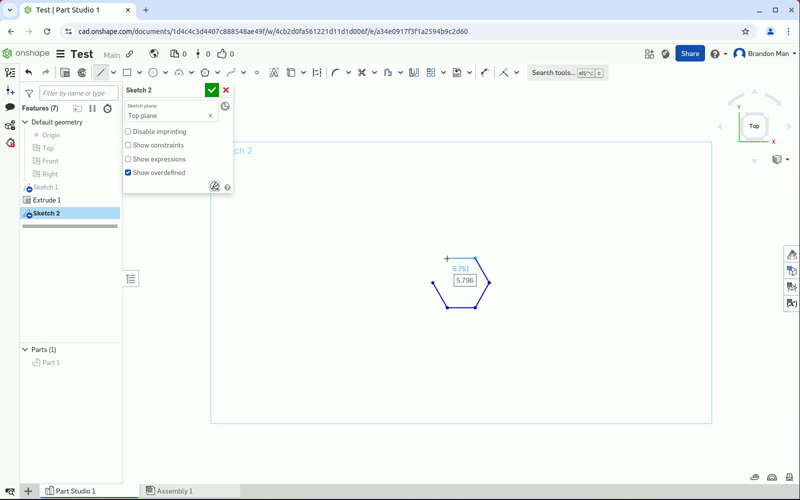
key_up(shift)
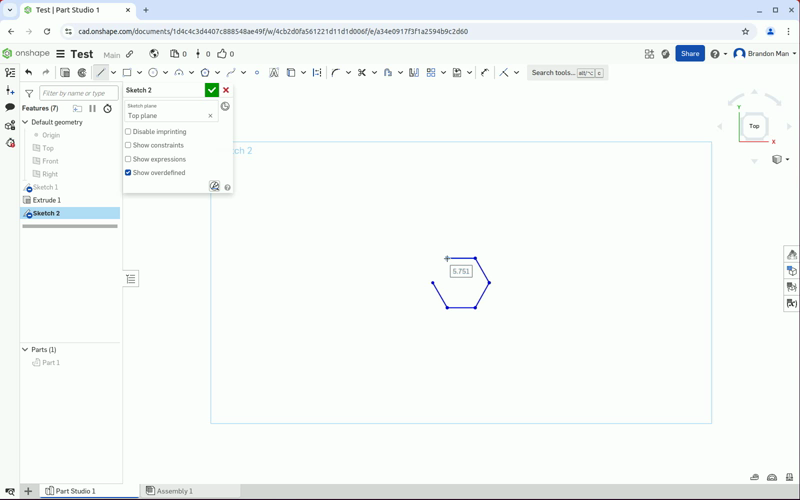
mouse_move(477, 258)
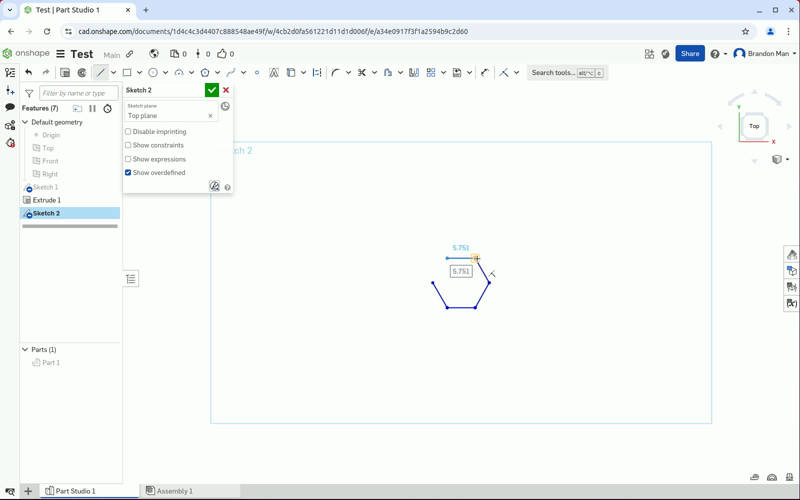
key_down(shift)
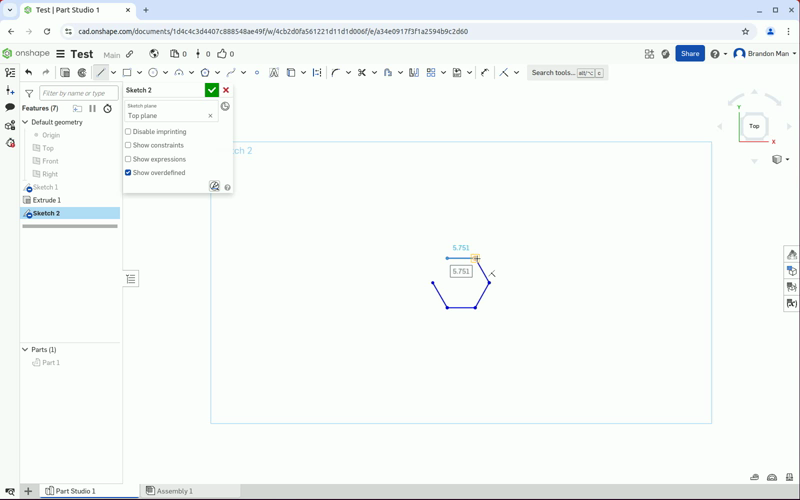
mouse_move(432, 282)
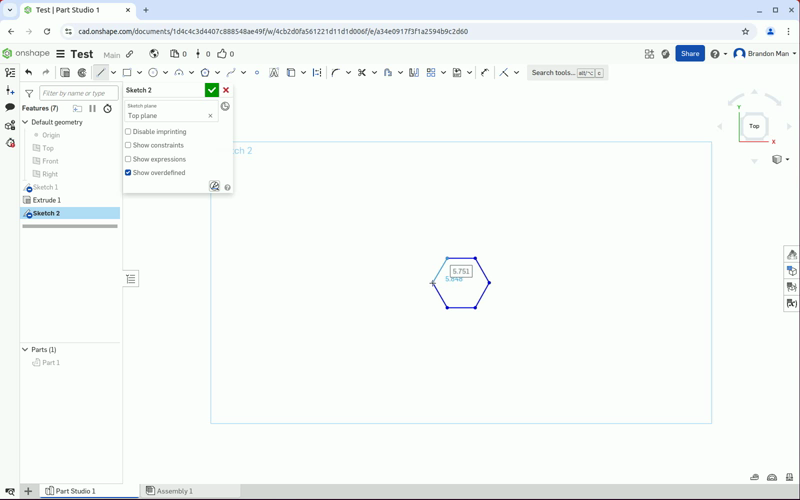
key_up(shift)
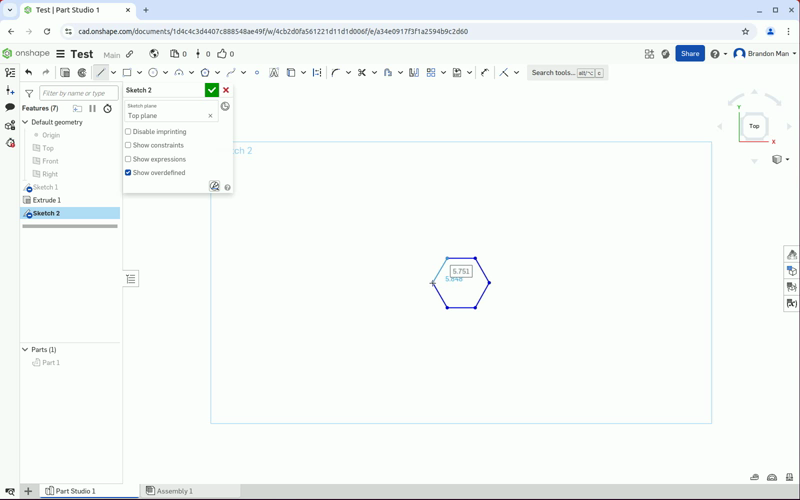
click(432, 282)
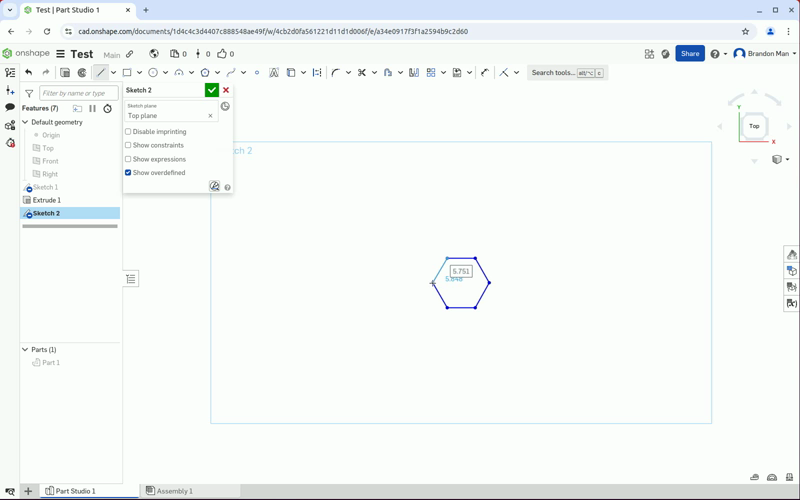
key(esc)
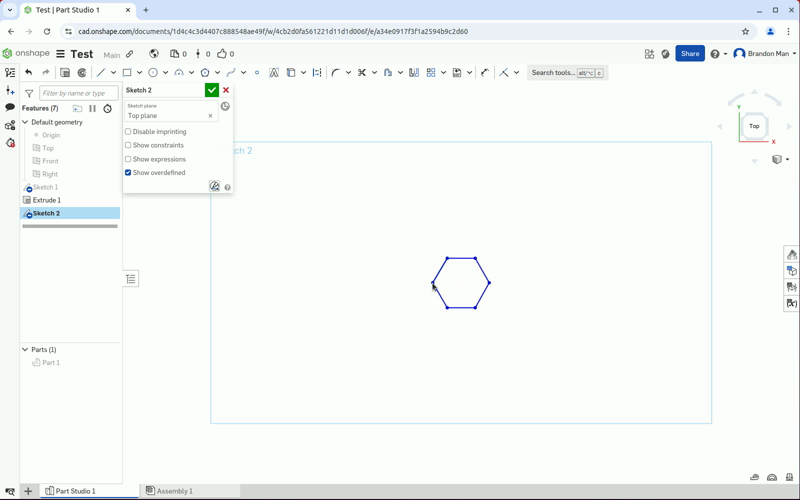
key(c)
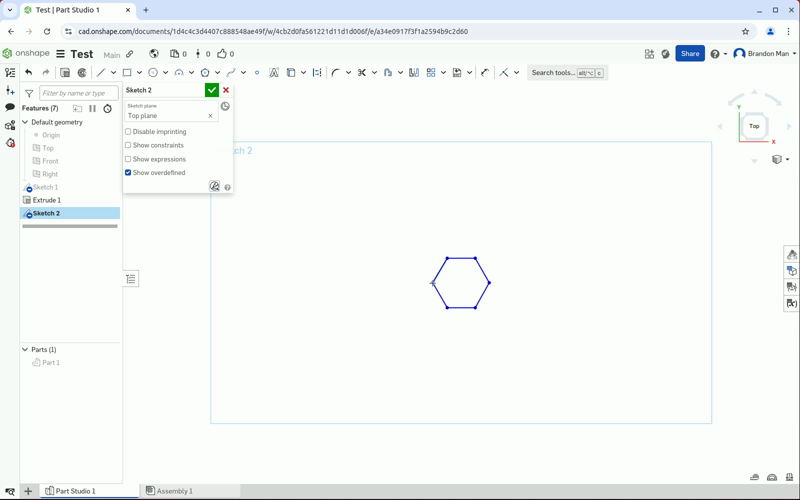
key_down(shift)
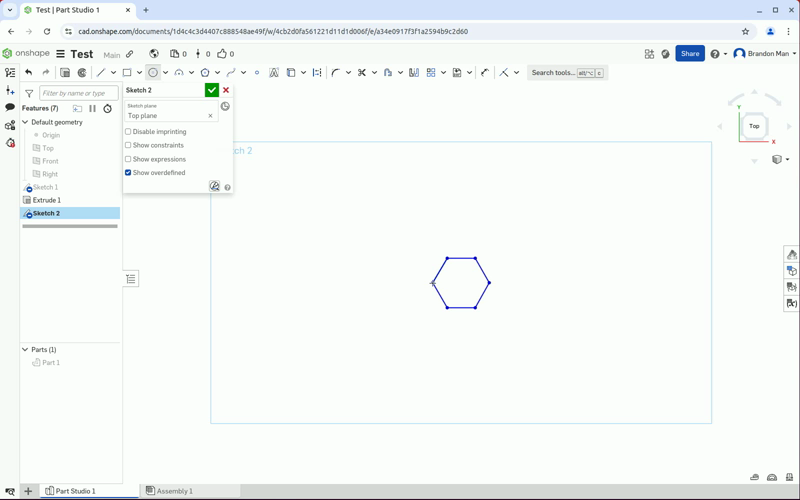
mouse_move(461, 282)
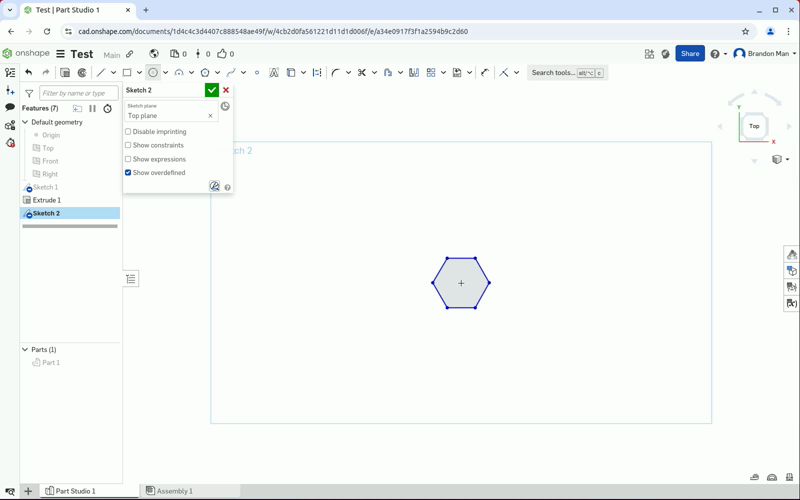
click(461, 282)
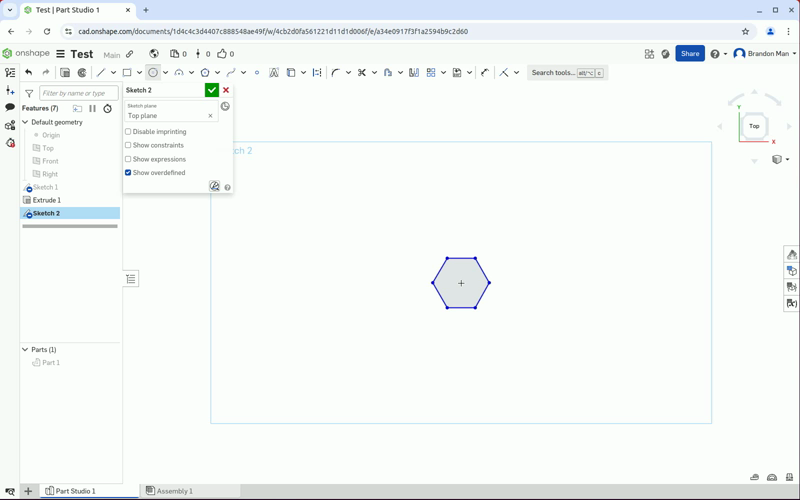
key_up(shift)
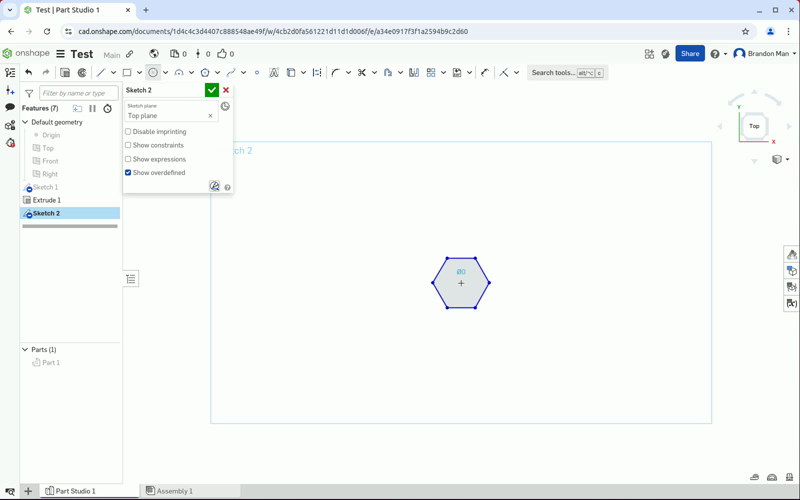
mouse_move(478, 282)
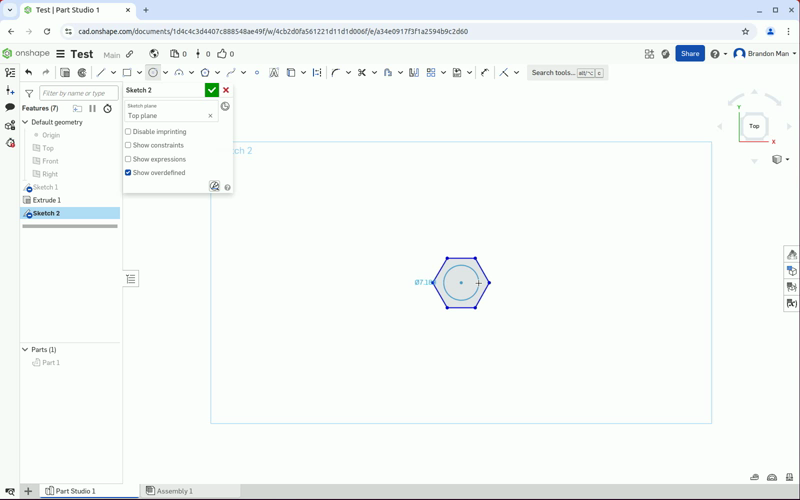
click(478, 282)
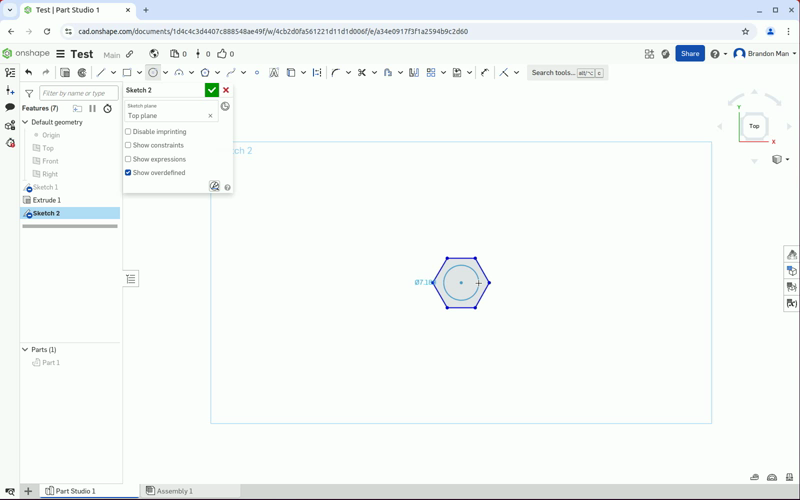
key(esc)
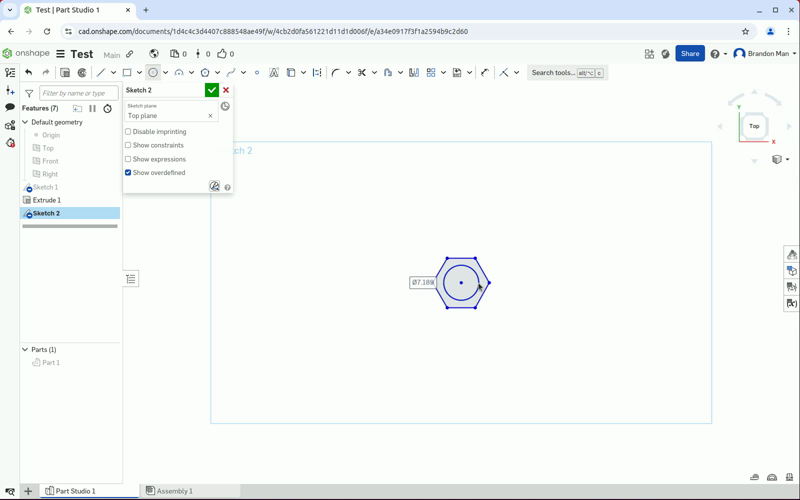
mouse_move(447, 299)
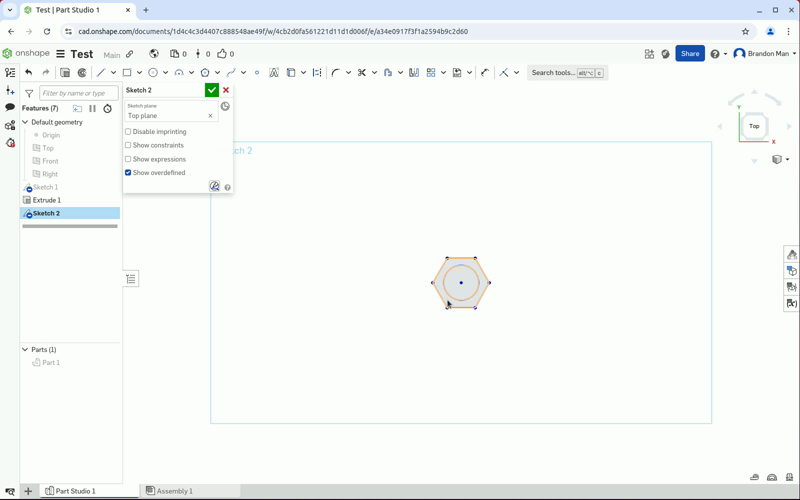
scroll(6)
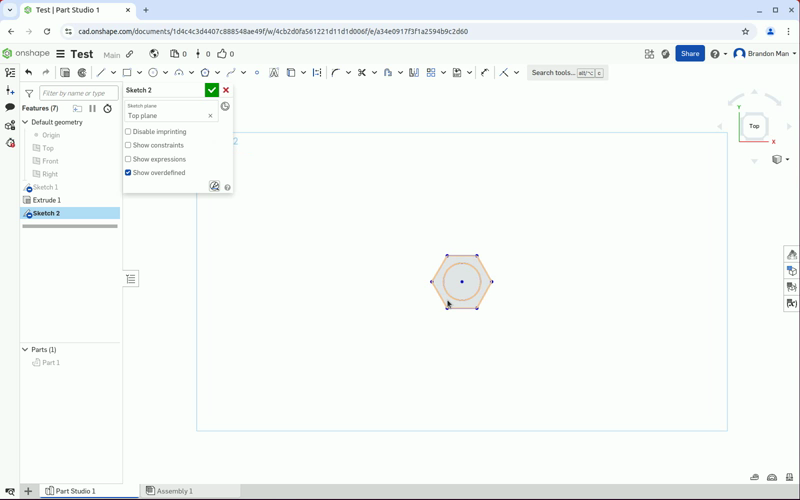
scroll(6)
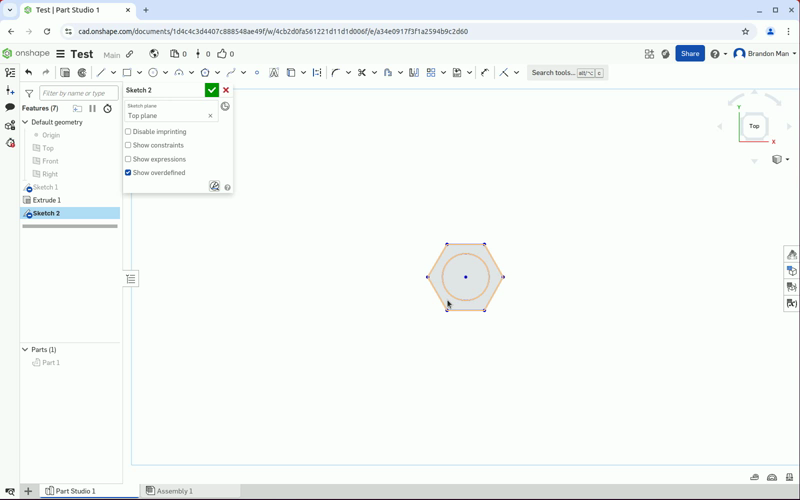
scroll(6)
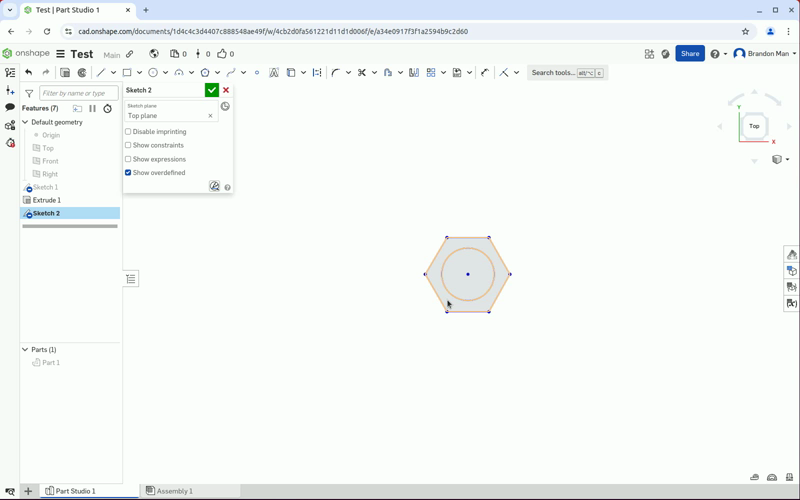
scroll(6)
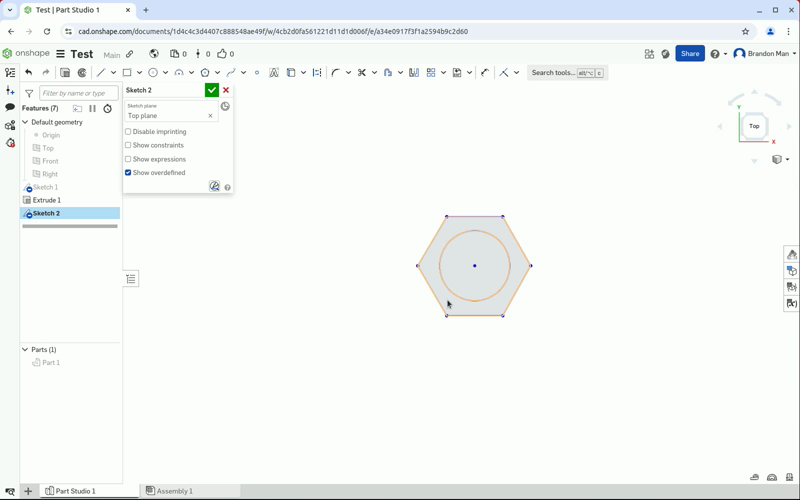
scroll(6)
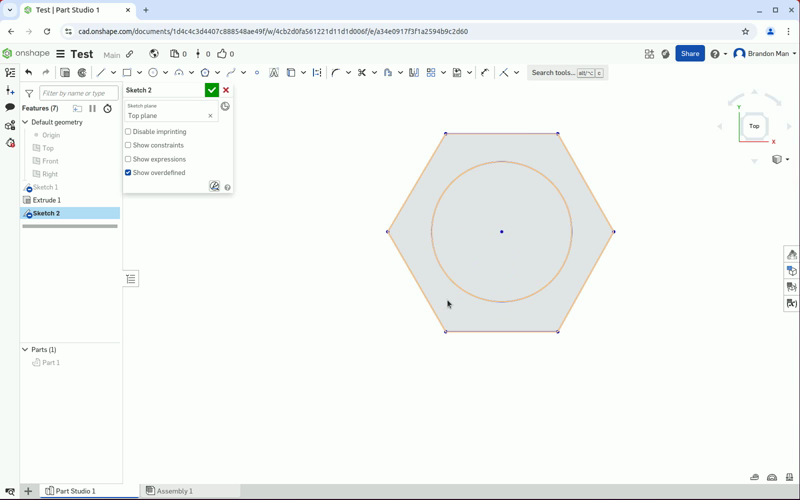
scroll(6)
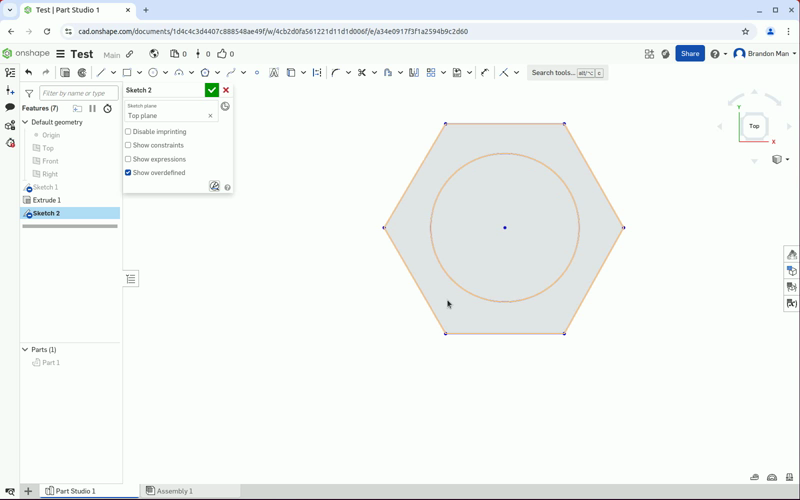
scroll(6)
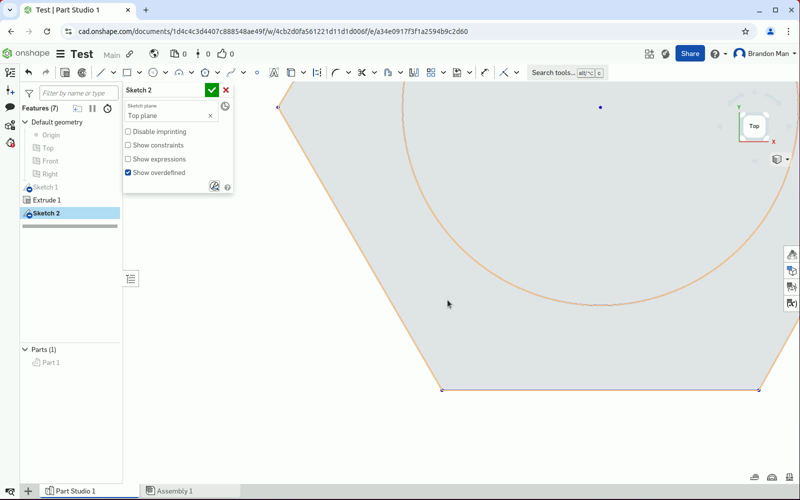
click(447, 299)
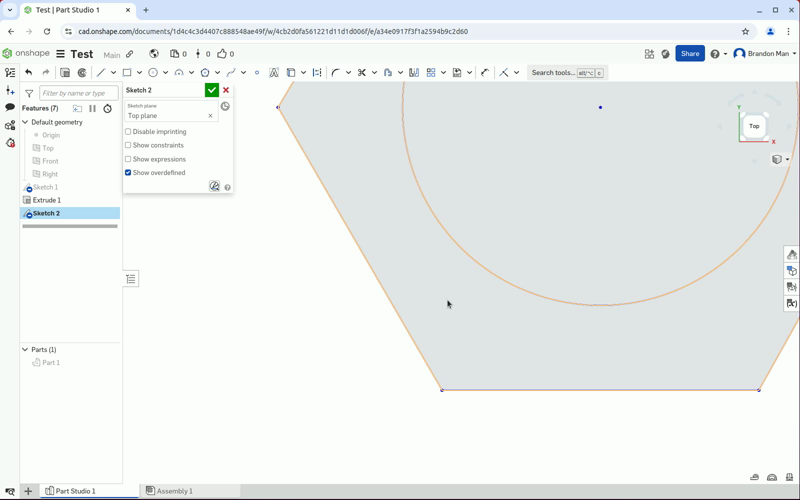
scroll(-6)
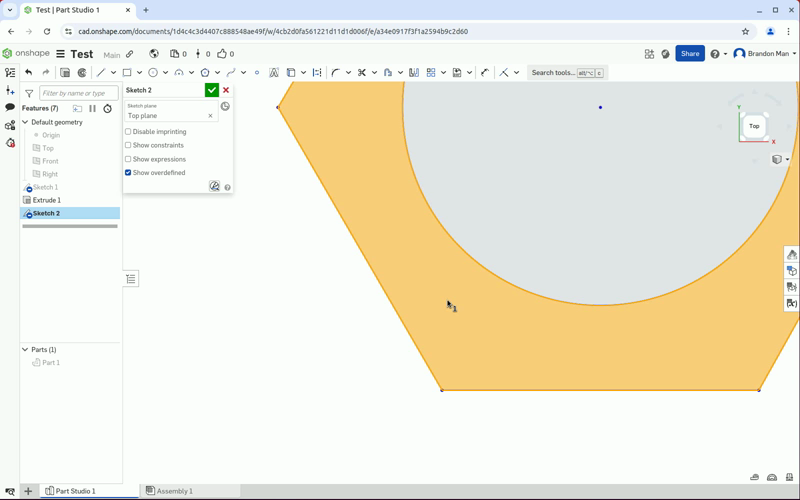
scroll(-6)
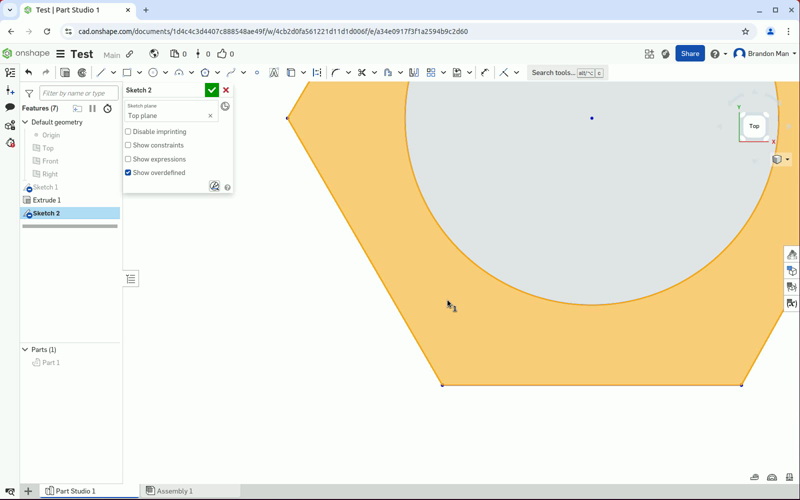
scroll(-6)
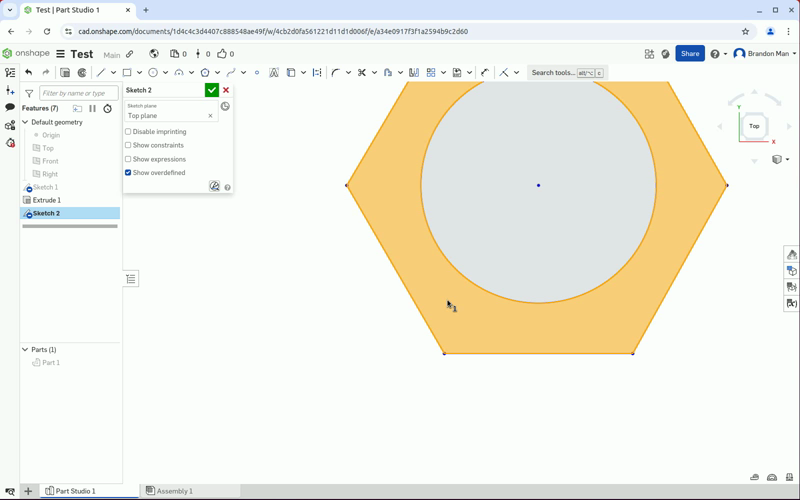
scroll(-6)
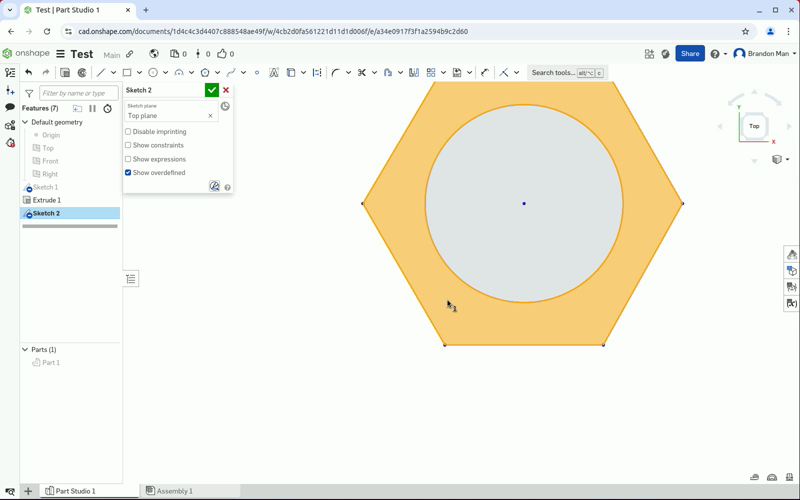
scroll(-6)
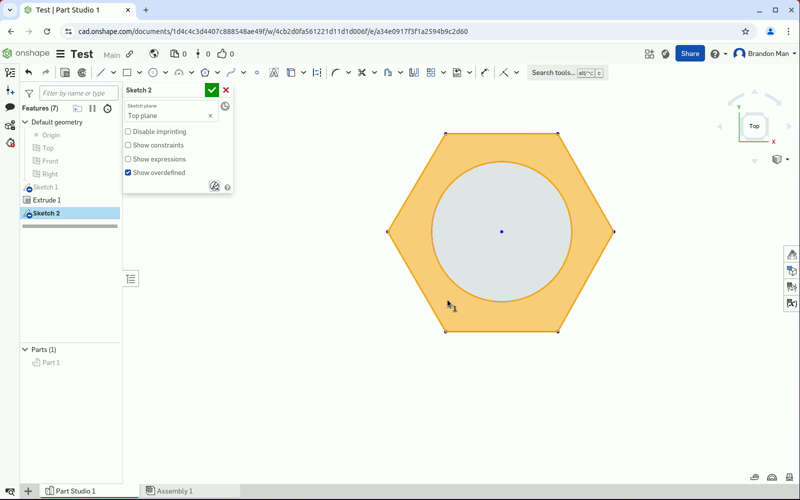
scroll(-6)
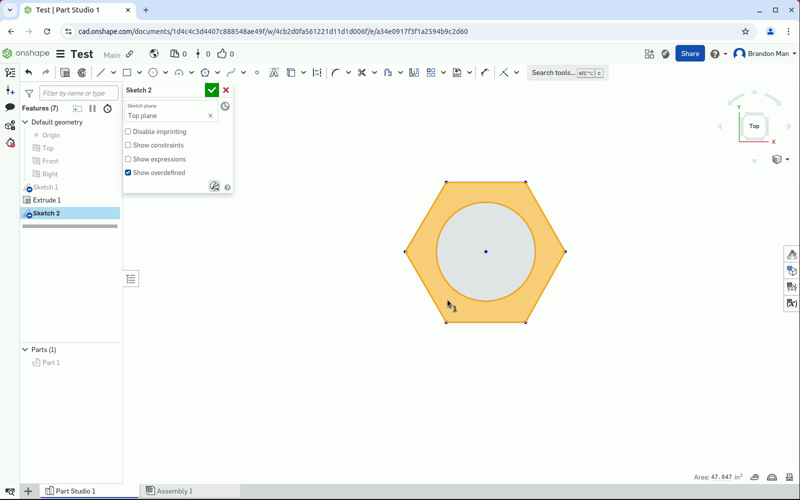
scroll(-6)
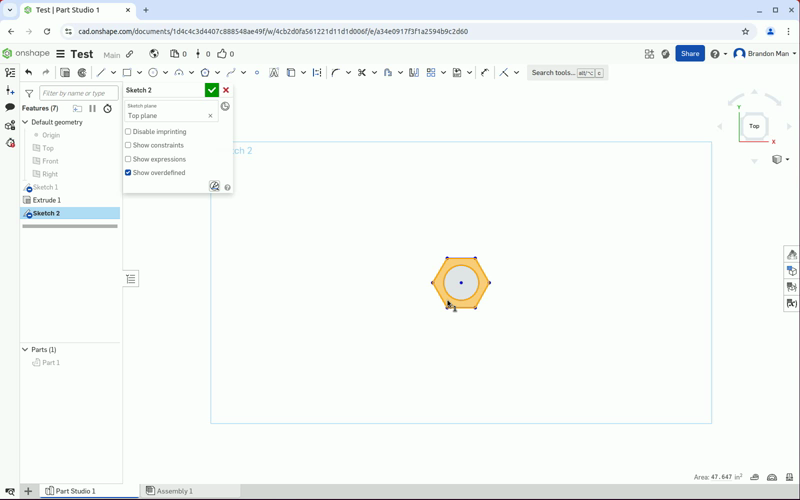
mouse_move(73, 352)
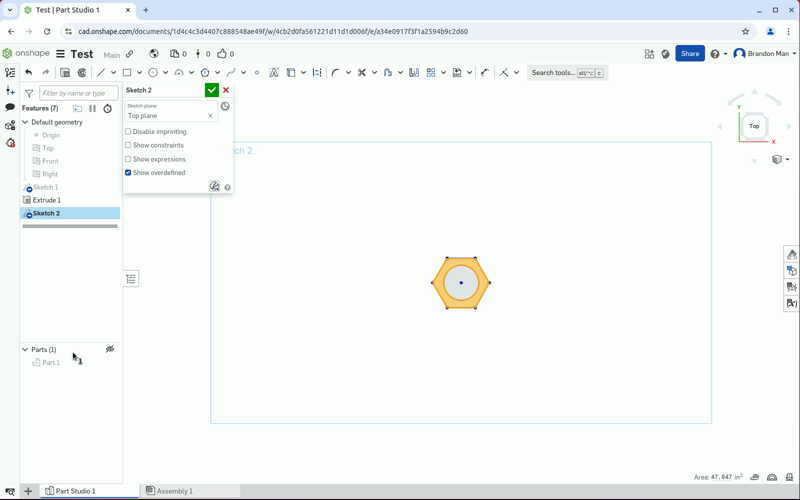
key(shift+y)
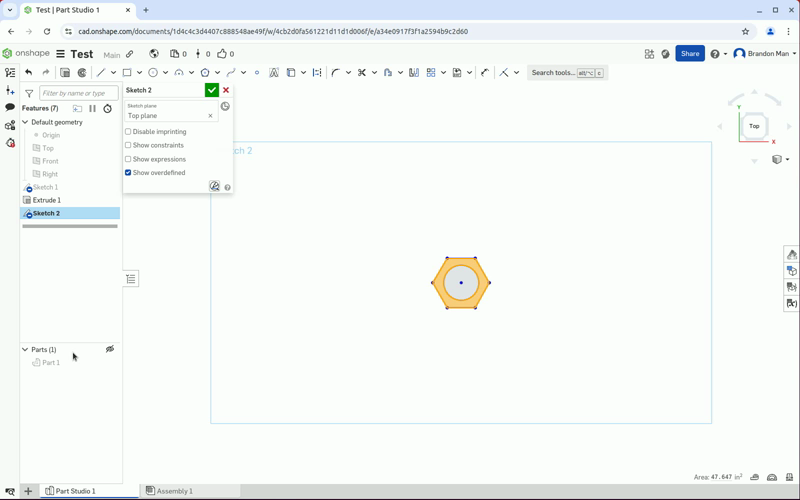
key(shift+e)
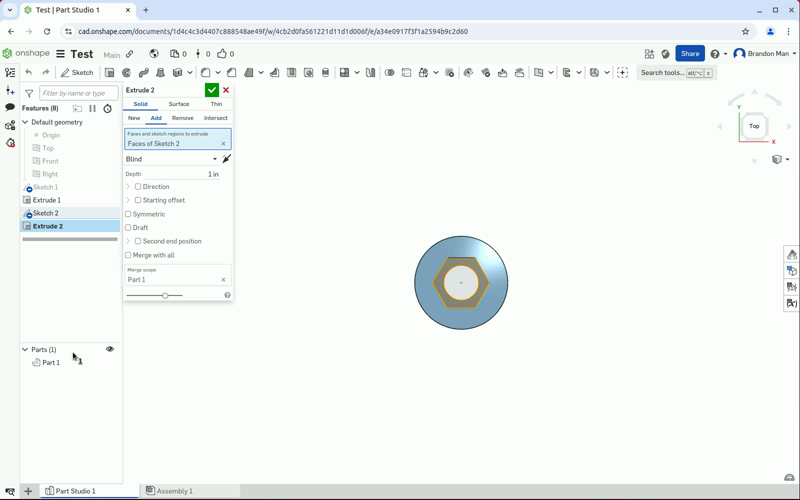
mouse_move(143, 106)
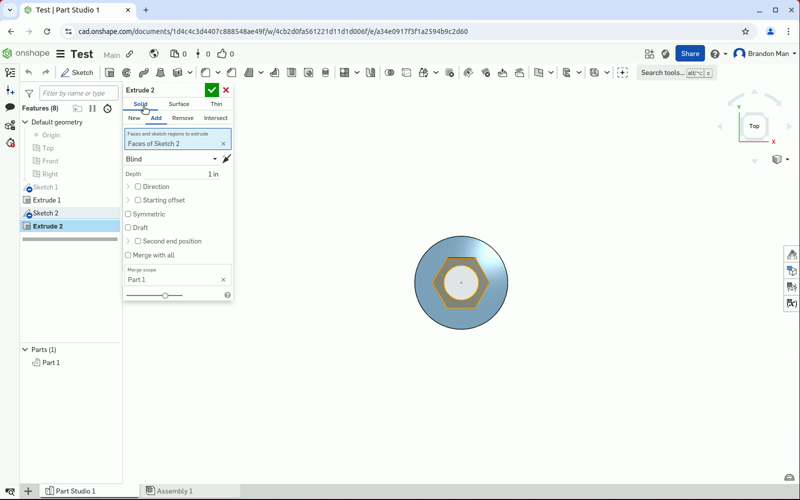
click(143, 106)
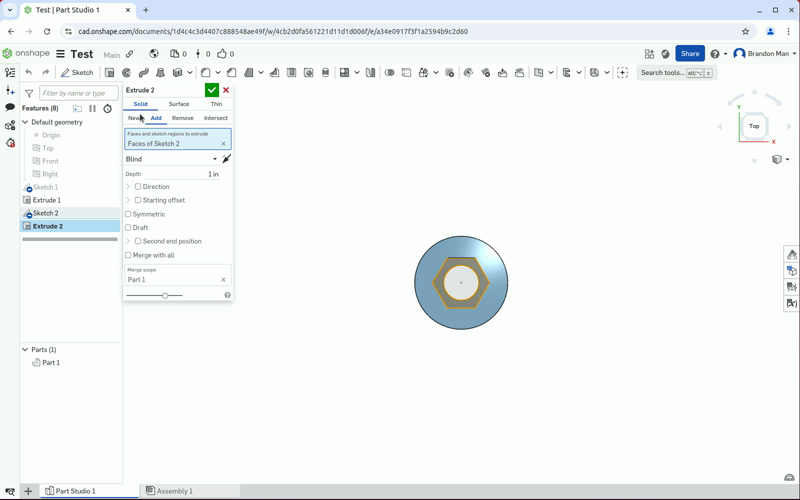
mouse_move(137, 120)
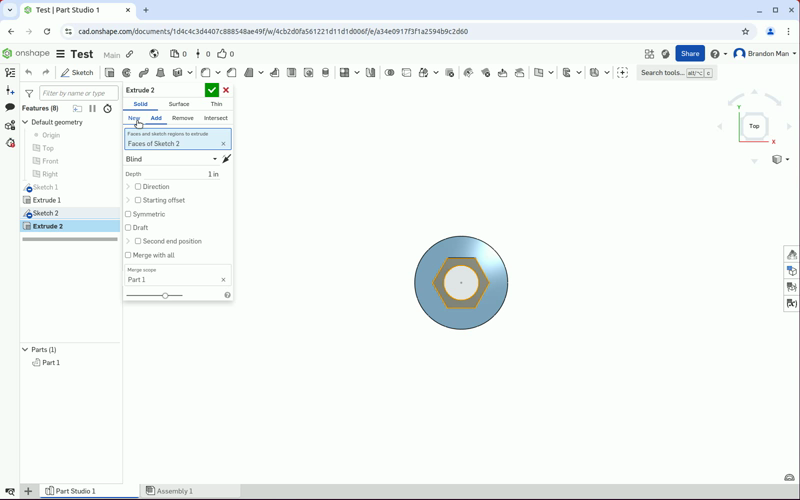
click(137, 120)
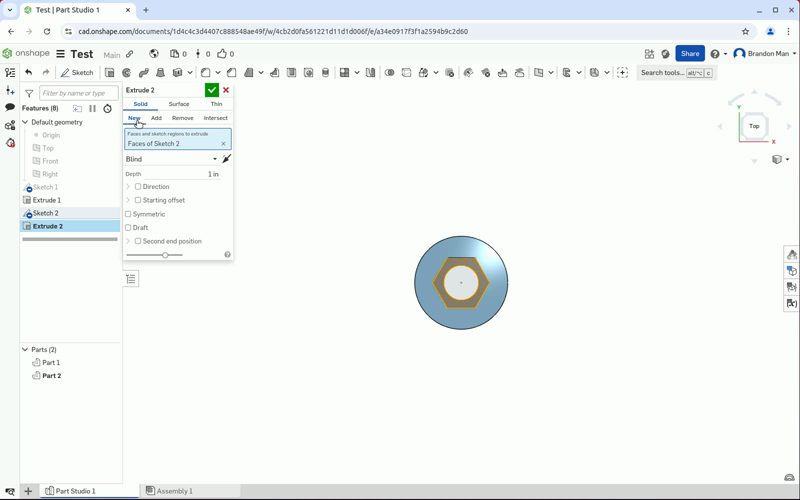
key(tab, 4)
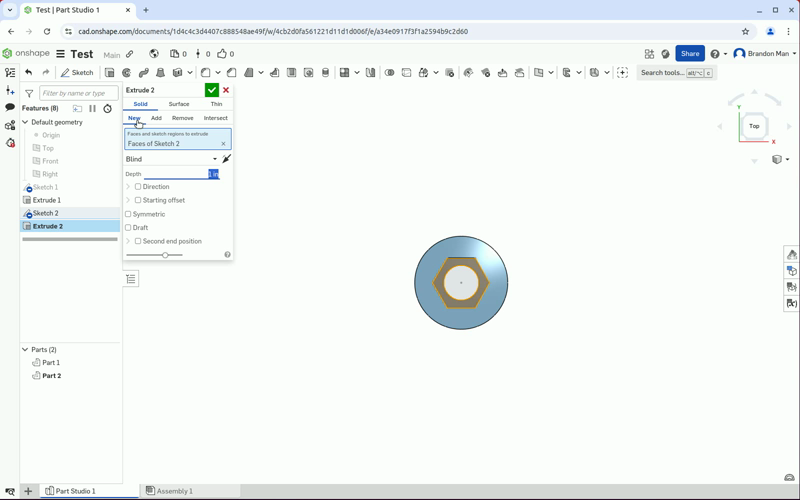
text(23.108)
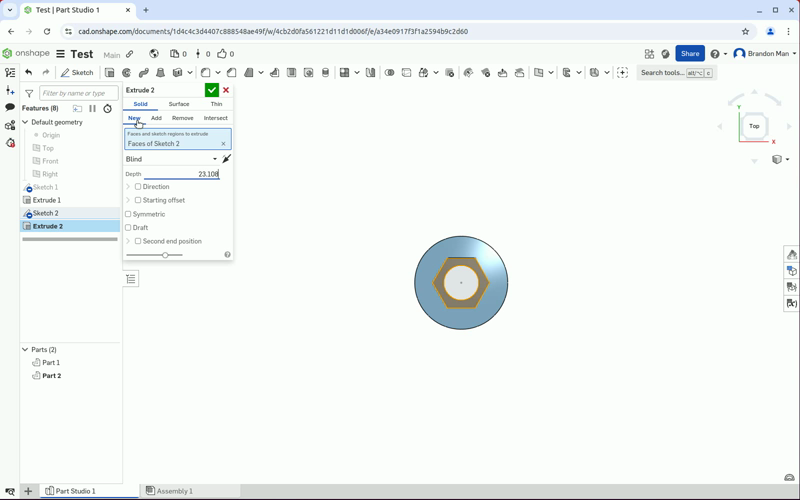
key(enter)
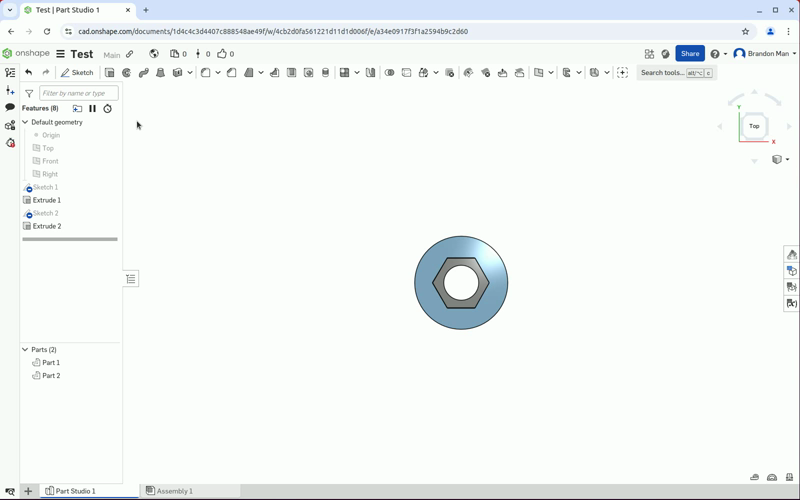
key(shift+h)
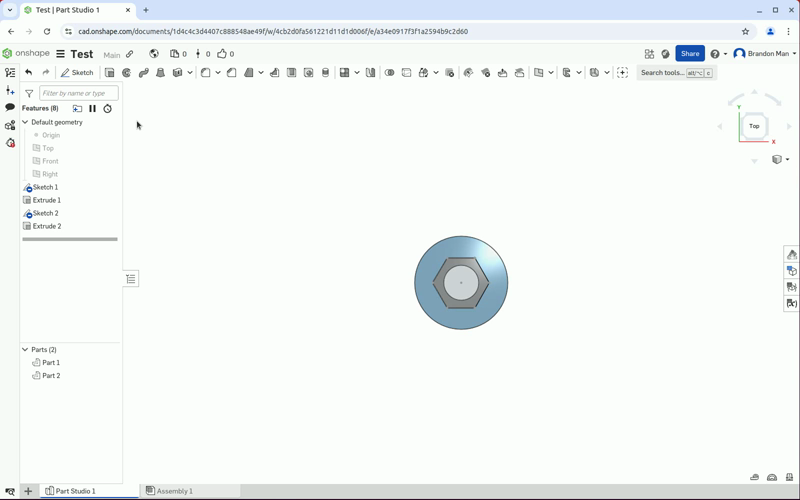
key(shift+h)
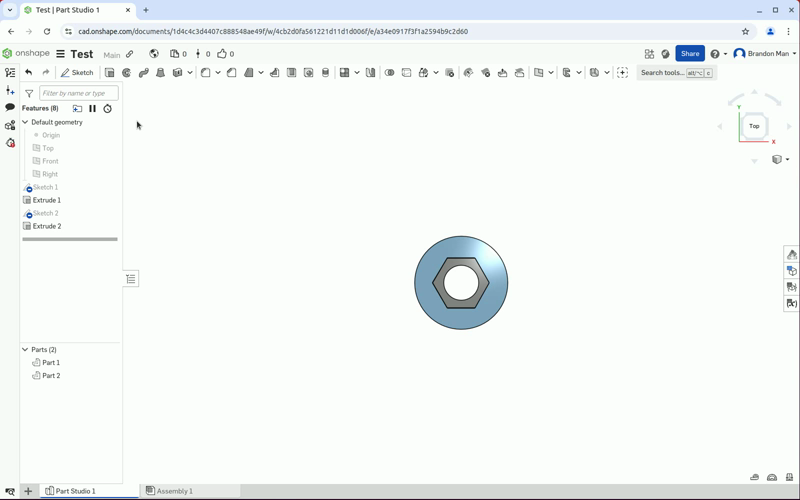
mouse_move(73, 189)
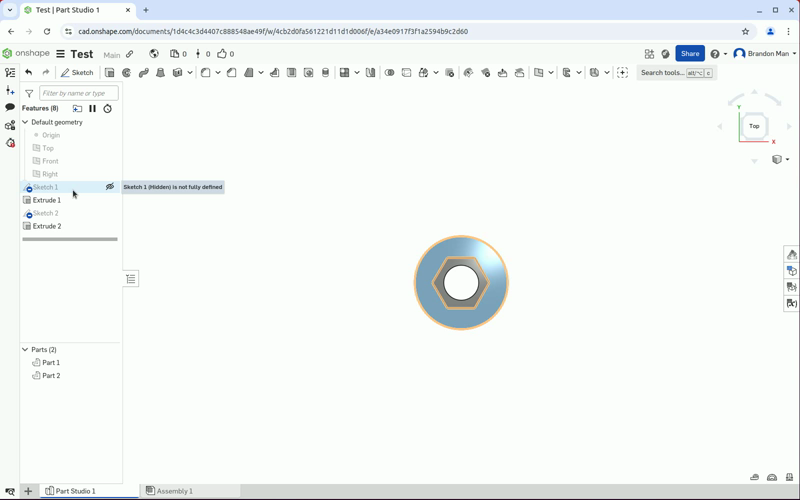
click(73, 189)
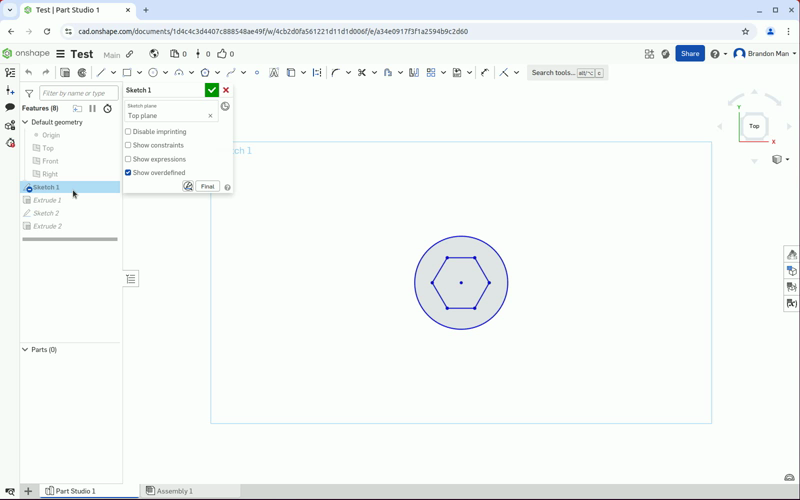
mouse_move(229, 92)
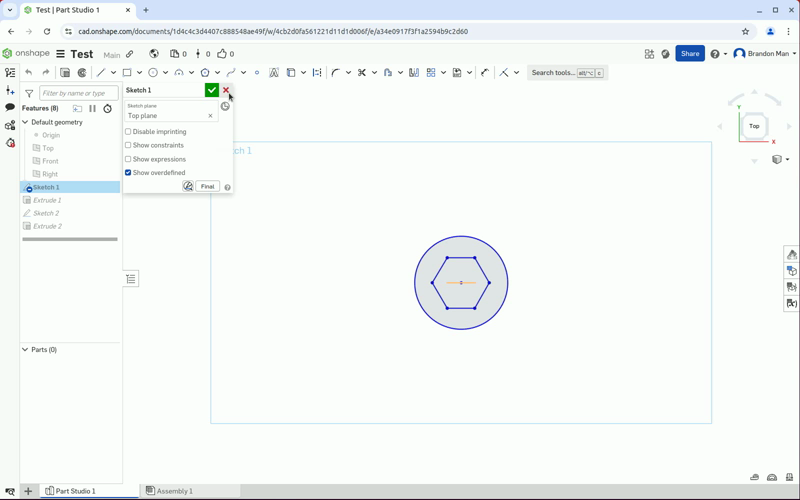
click(229, 92)
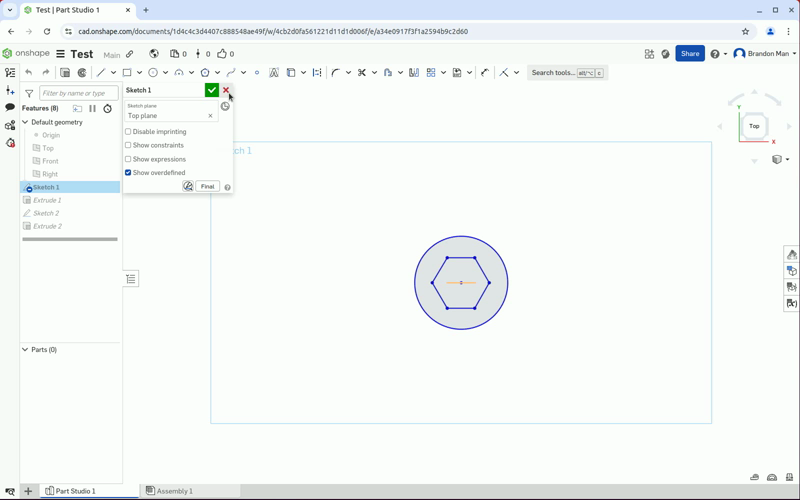
key(shift+s)
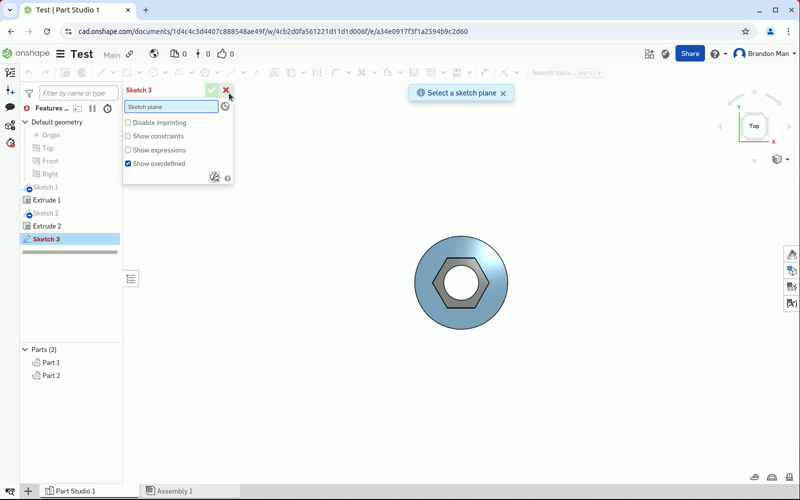
mouse_move(73, 150)
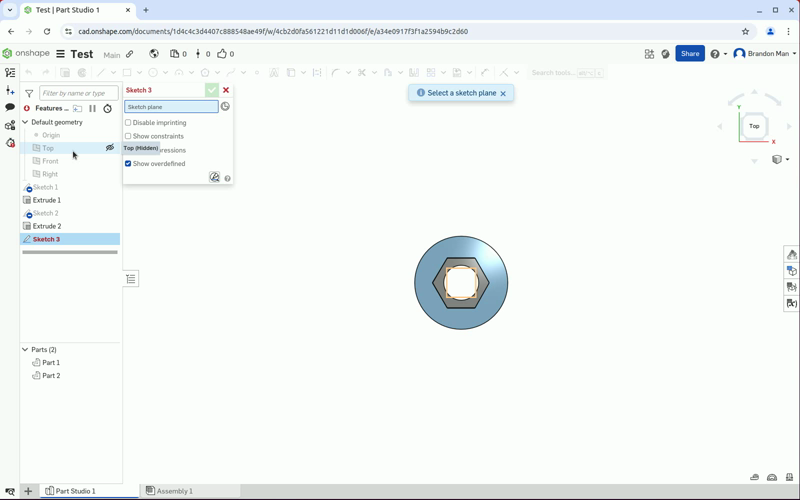
click(73, 150)
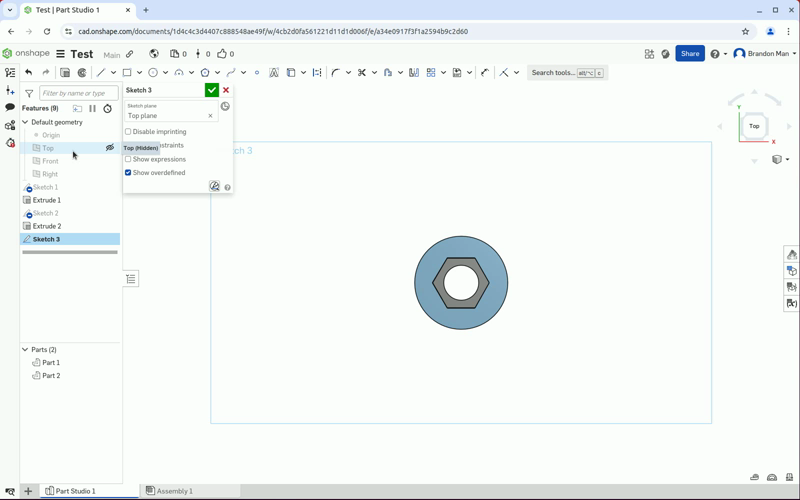
mouse_move(73, 352)
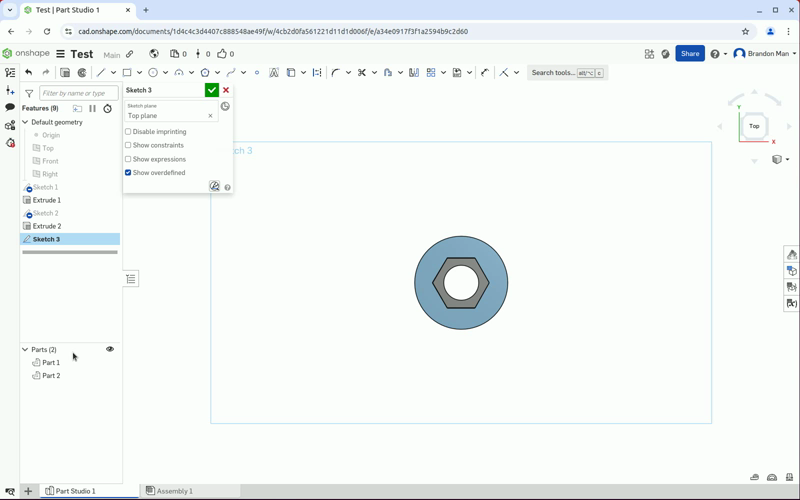
key(y)
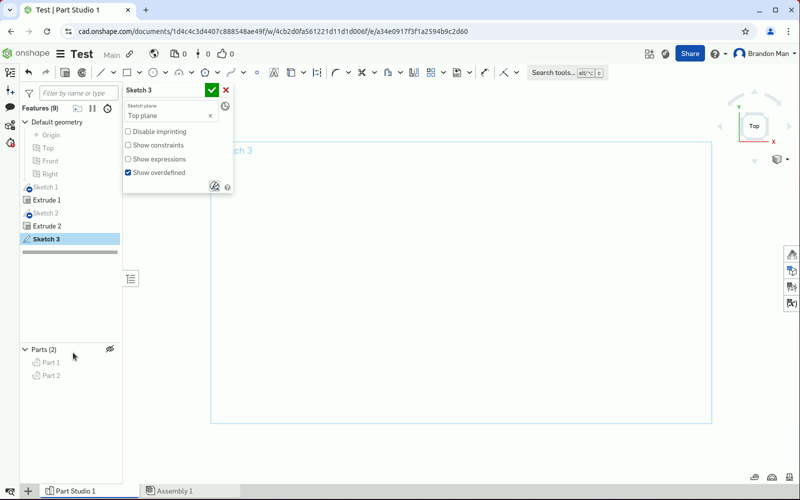
key(l)
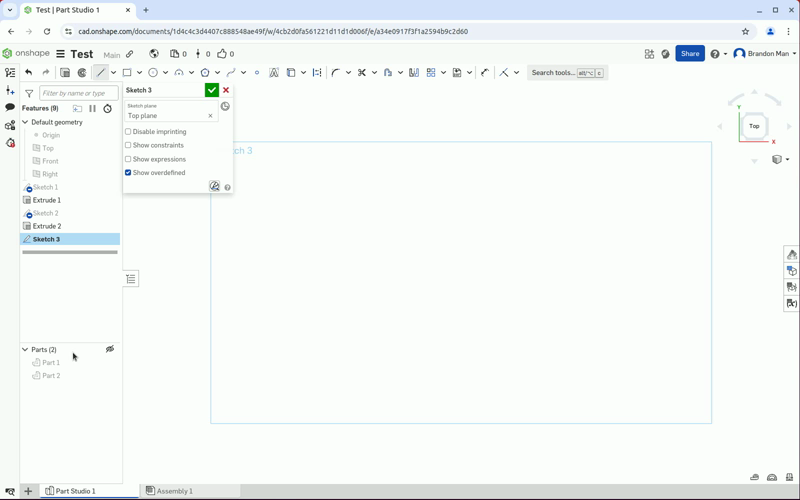
key_down(shift)
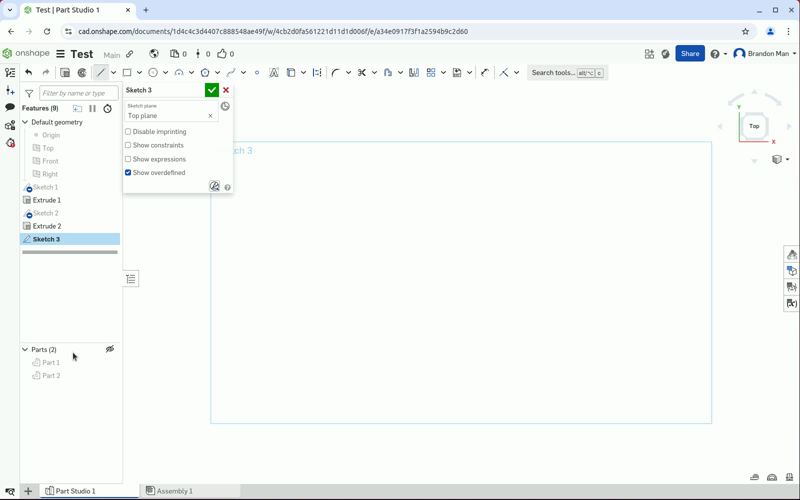
mouse_move(432, 282)
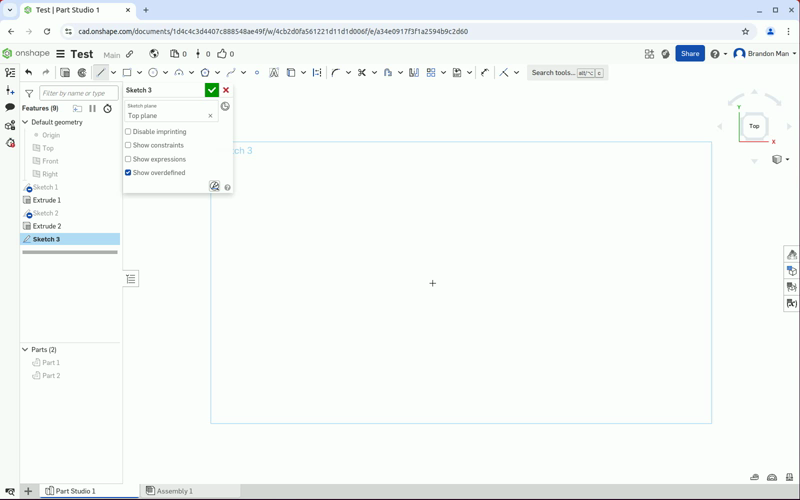
click(432, 282)
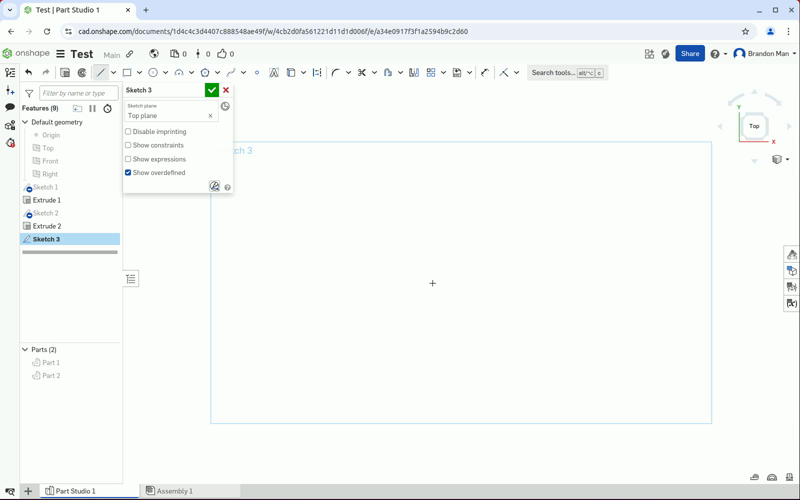
key_up(shift)
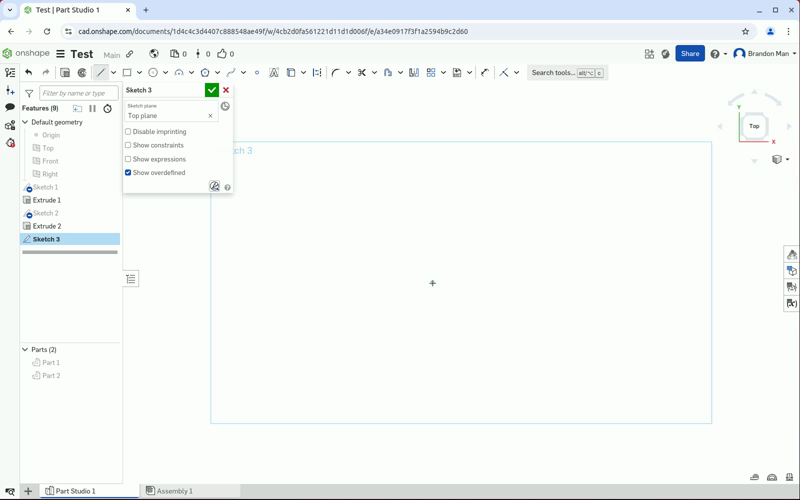
key_down(shift)
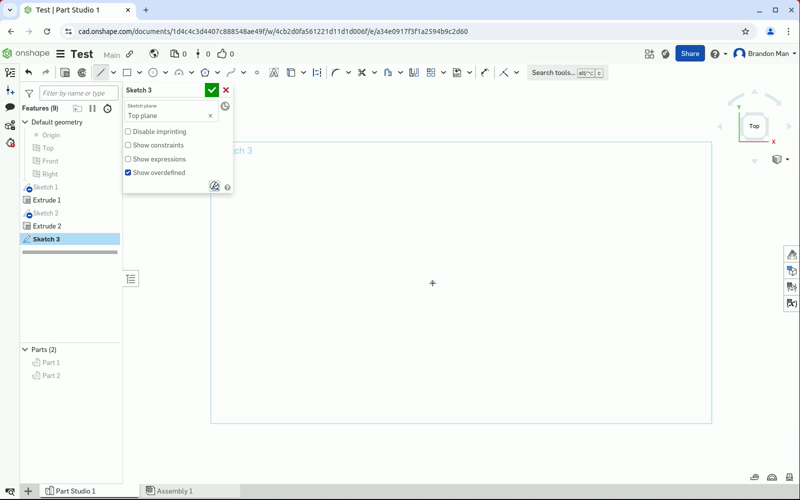
mouse_move(462, 282)
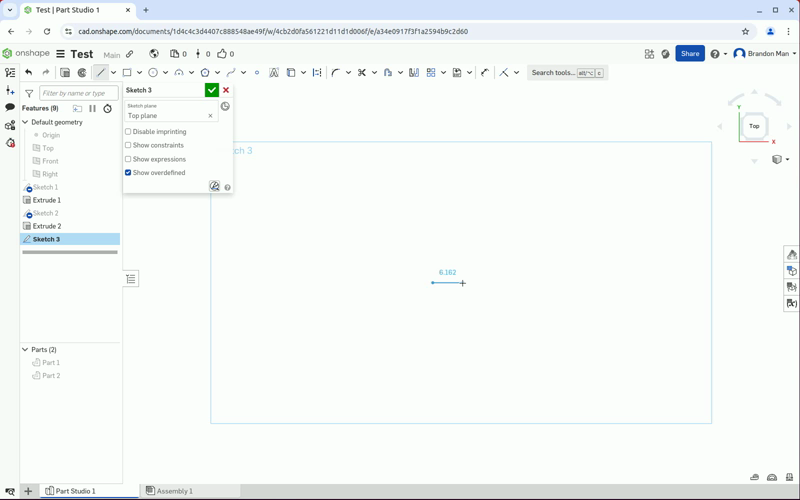
mouse_move(447, 307)
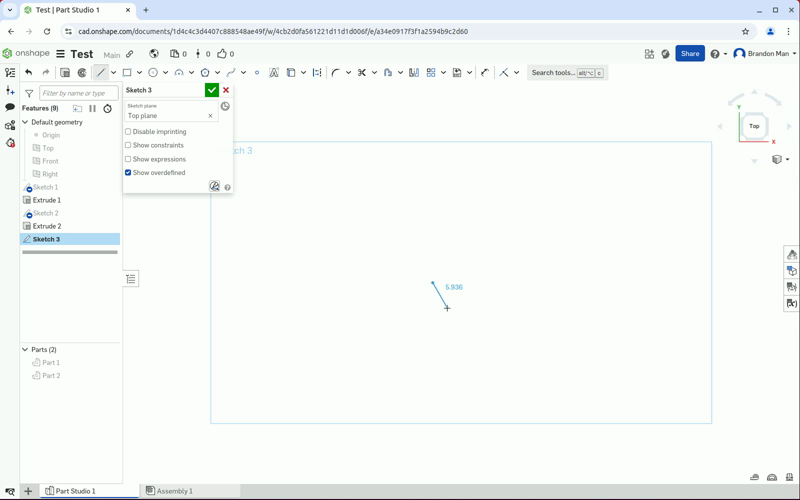
click(447, 307)
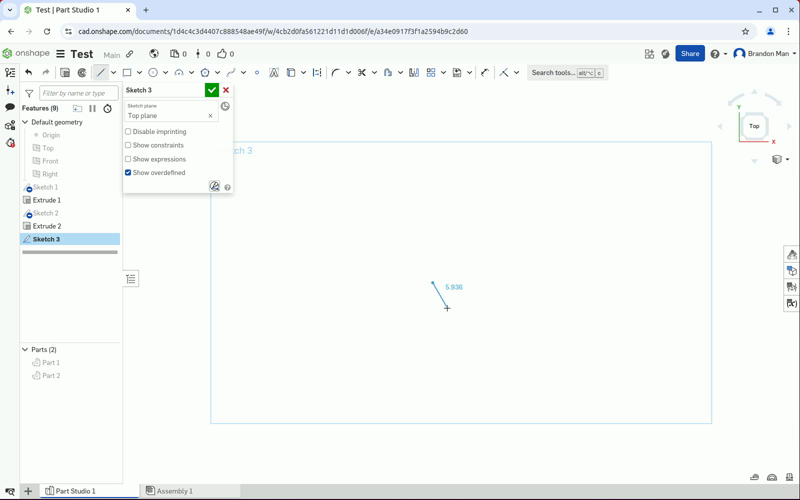
key_up(shift)
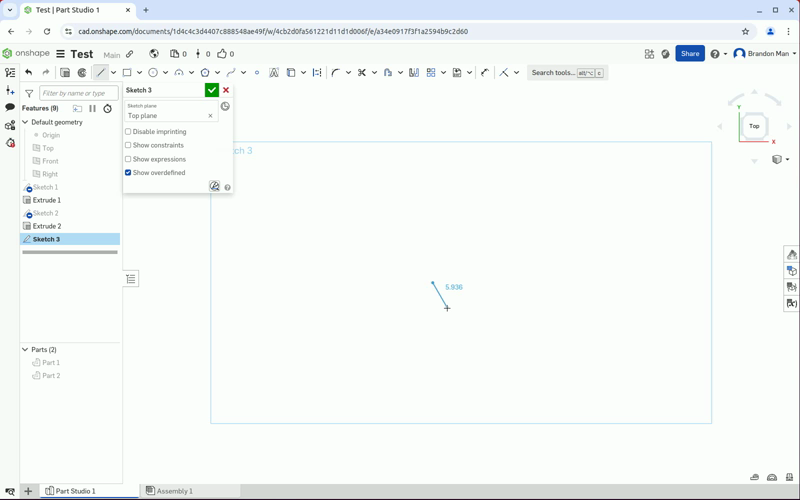
key_down(shift)
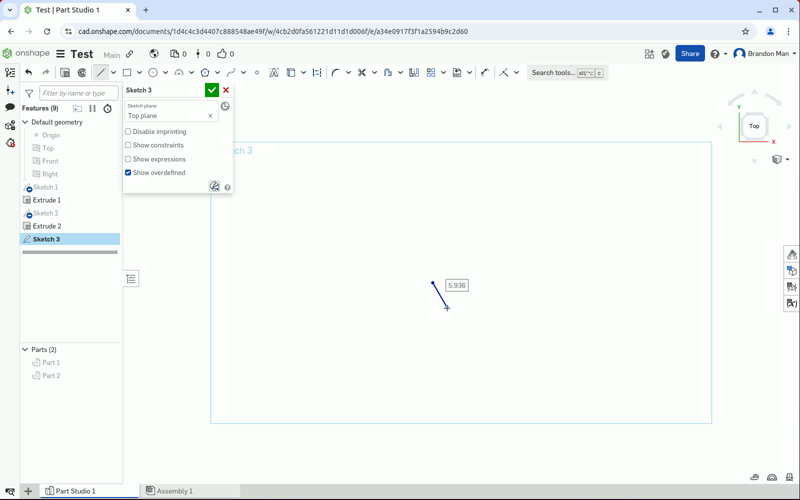
mouse_move(477, 307)
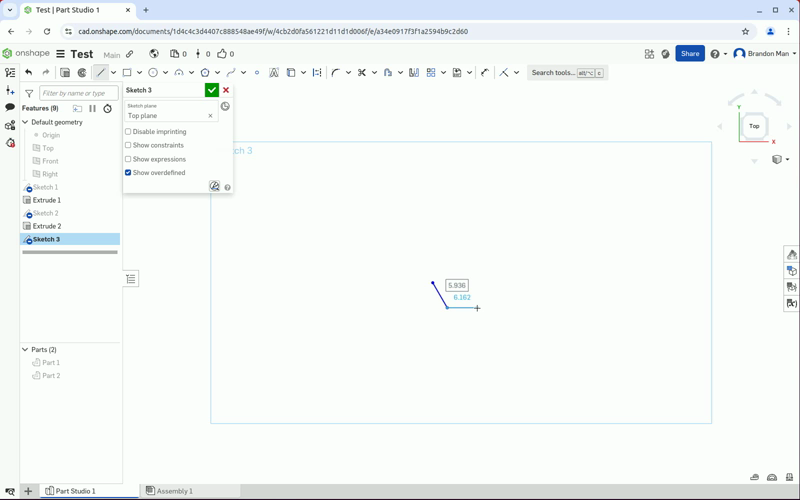
mouse_move(475, 307)
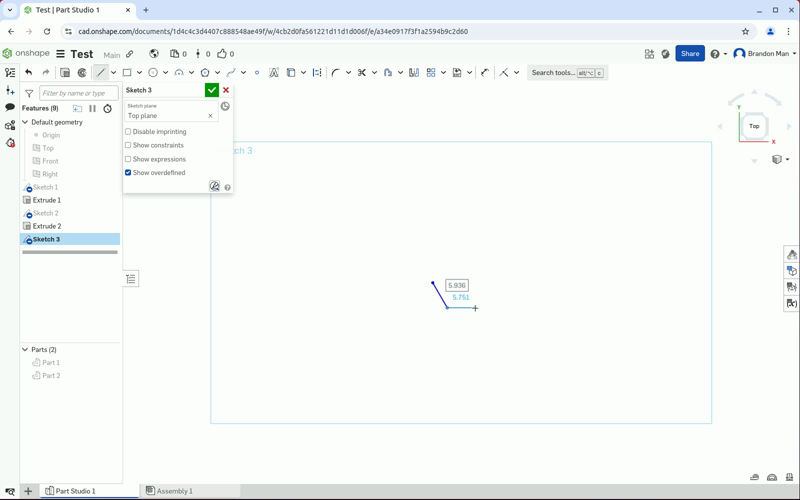
click(475, 307)
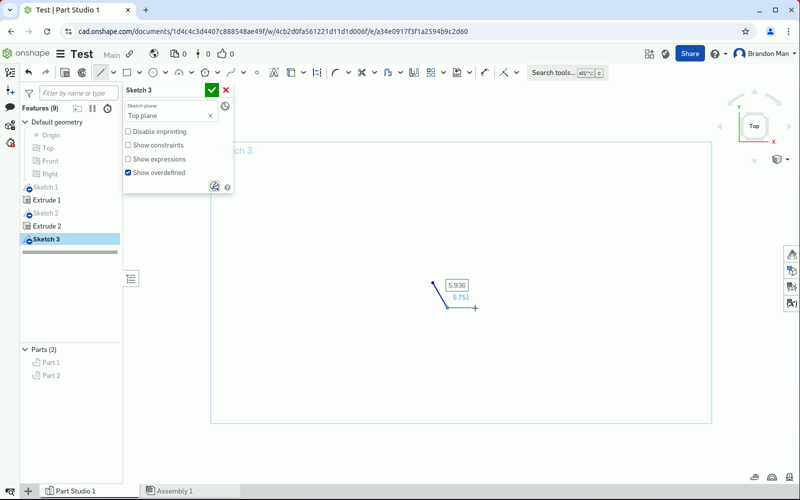
key_up(shift)
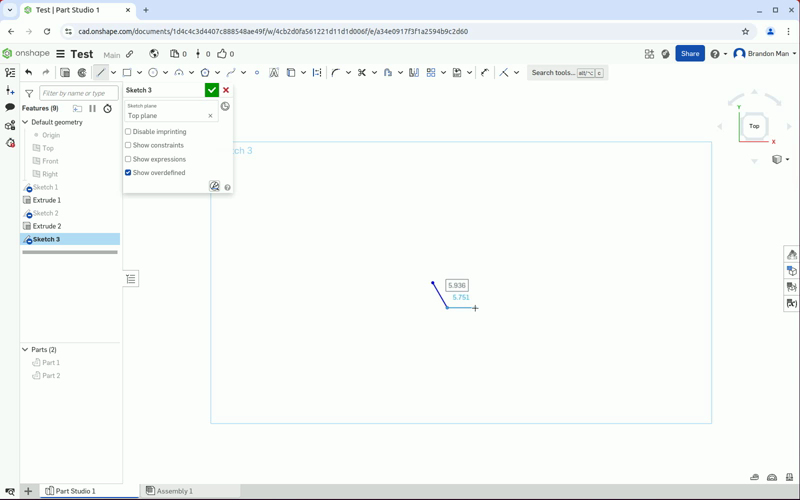
key_down(shift)
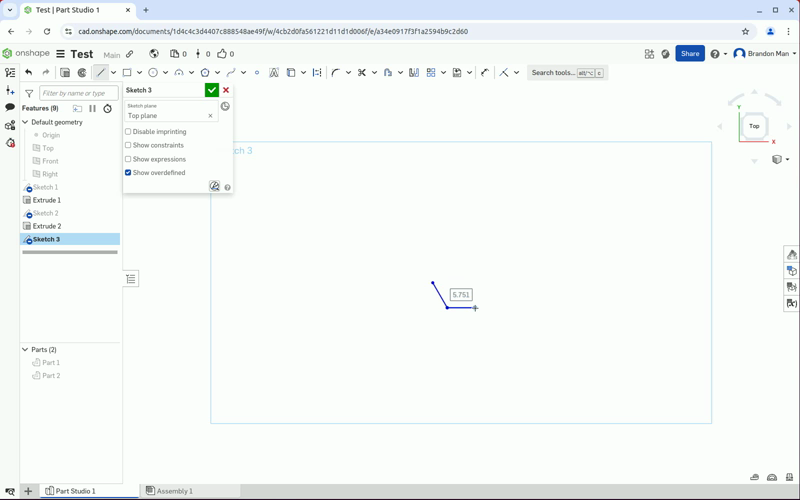
mouse_move(505, 307)
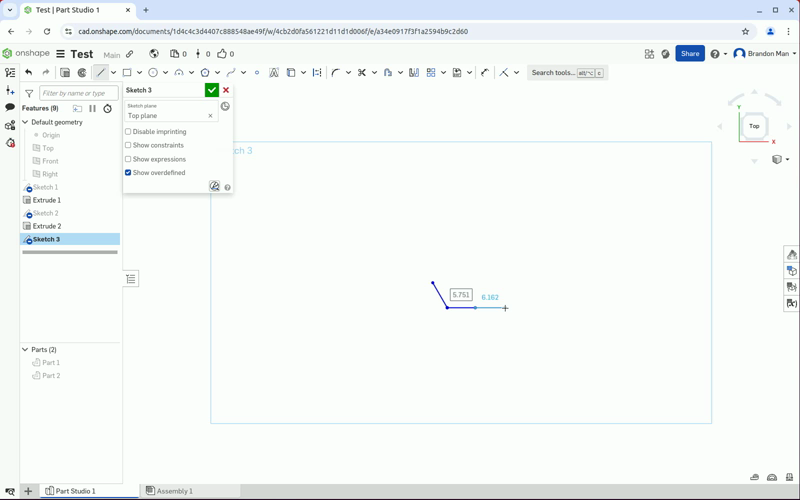
mouse_move(489, 282)
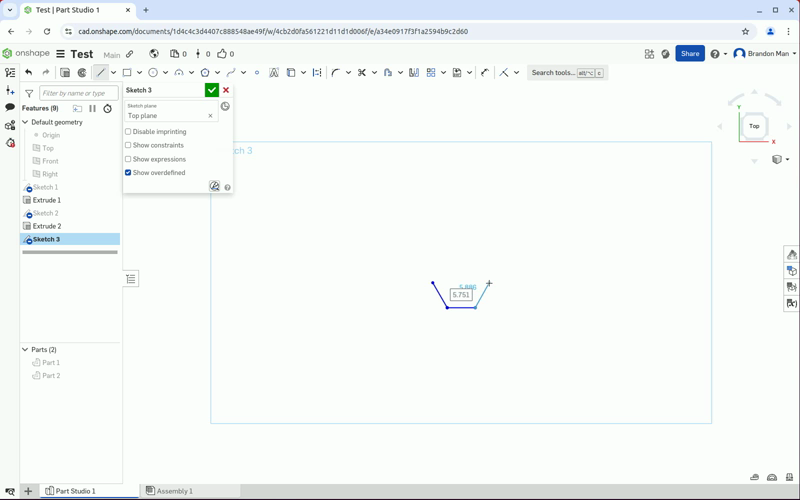
click(489, 282)
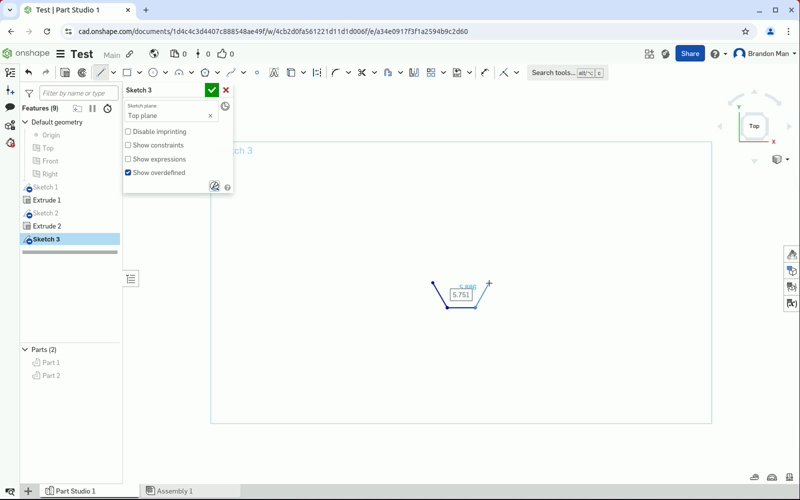
key_up(shift)
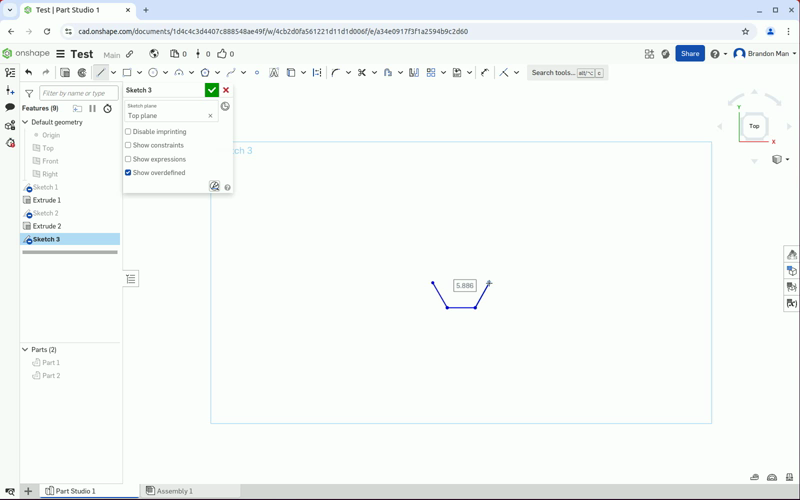
key_down(shift)
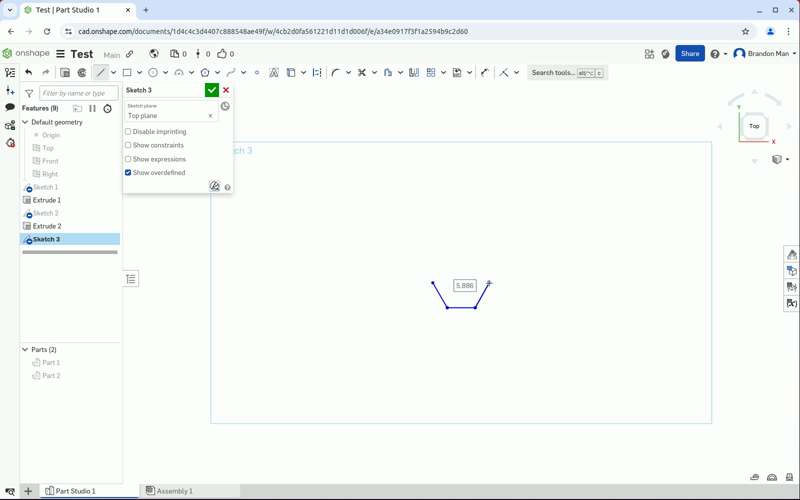
mouse_move(519, 282)
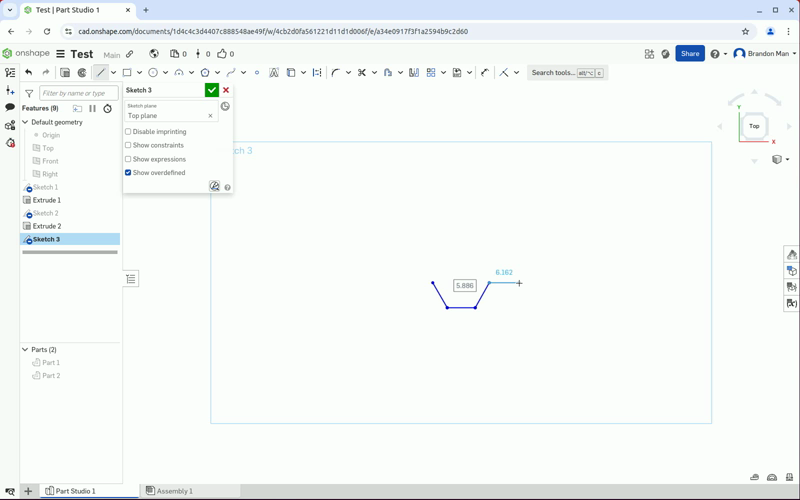
mouse_move(475, 258)
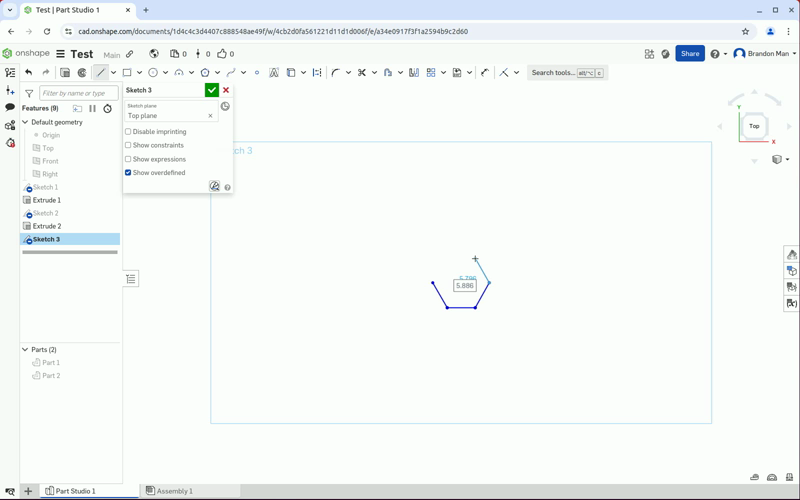
click(475, 258)
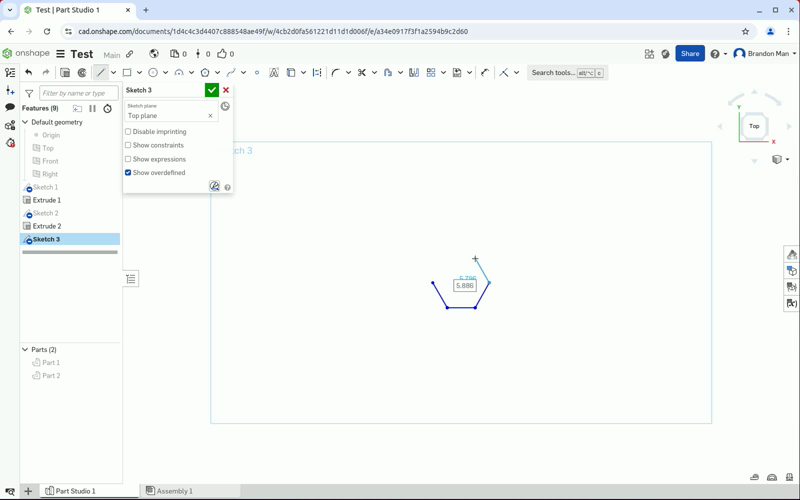
key_up(shift)
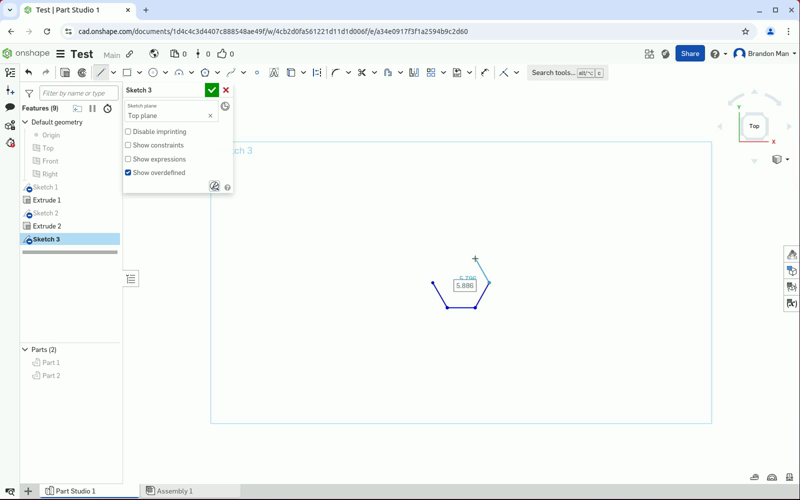
key_down(shift)
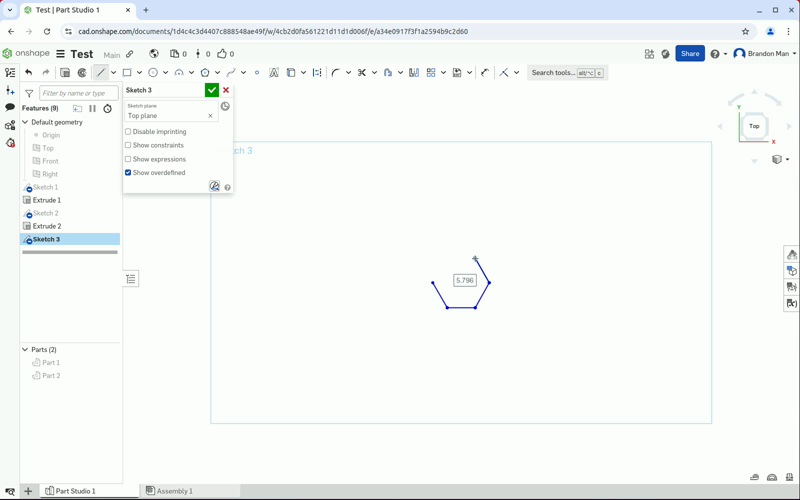
mouse_move(505, 258)
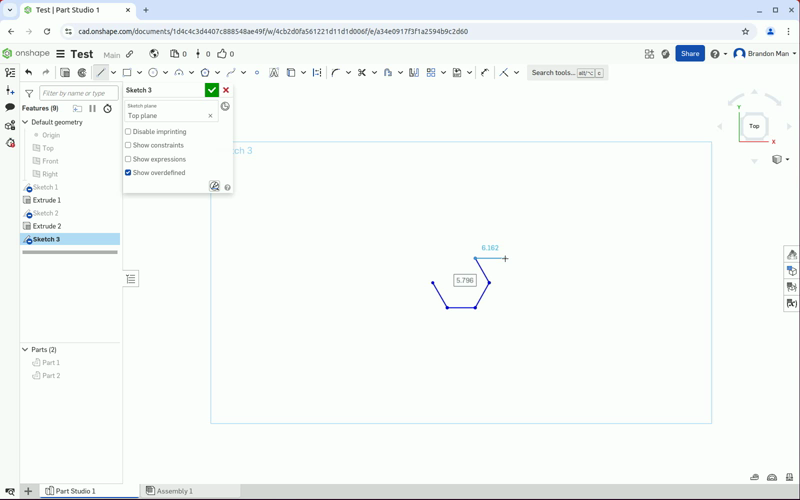
mouse_move(447, 258)
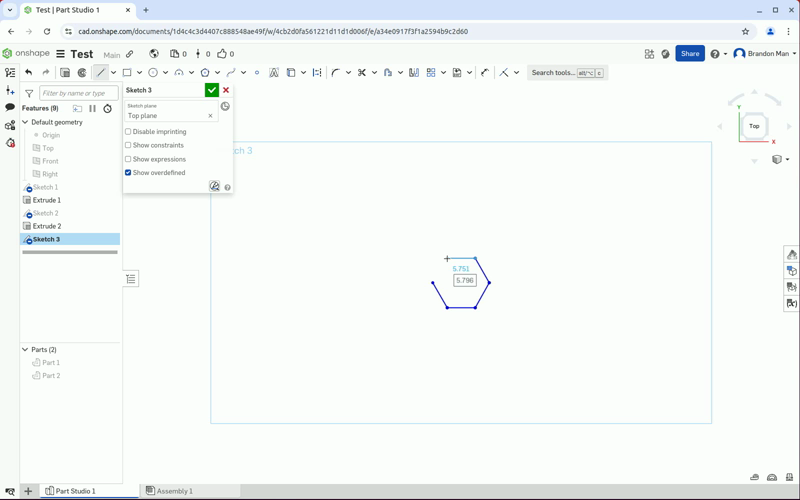
click(447, 258)
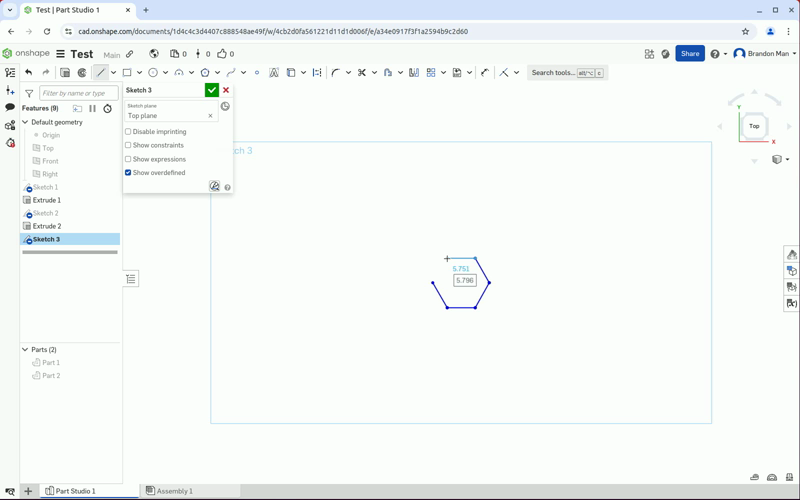
key_up(shift)
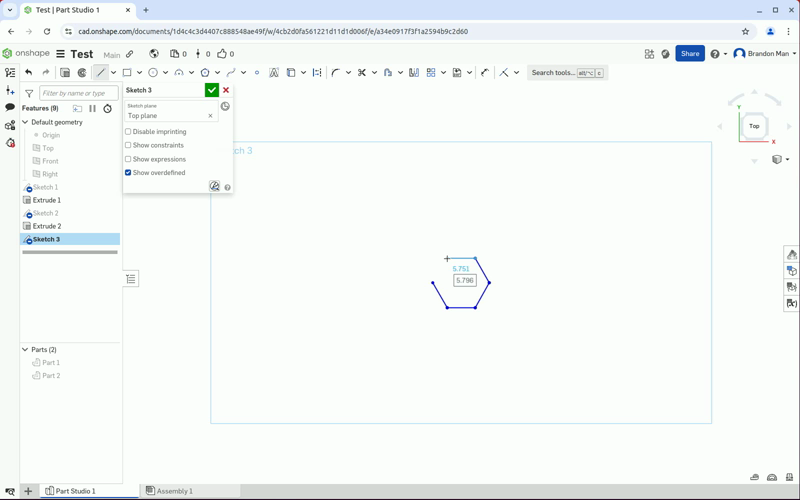
mouse_move(477, 258)
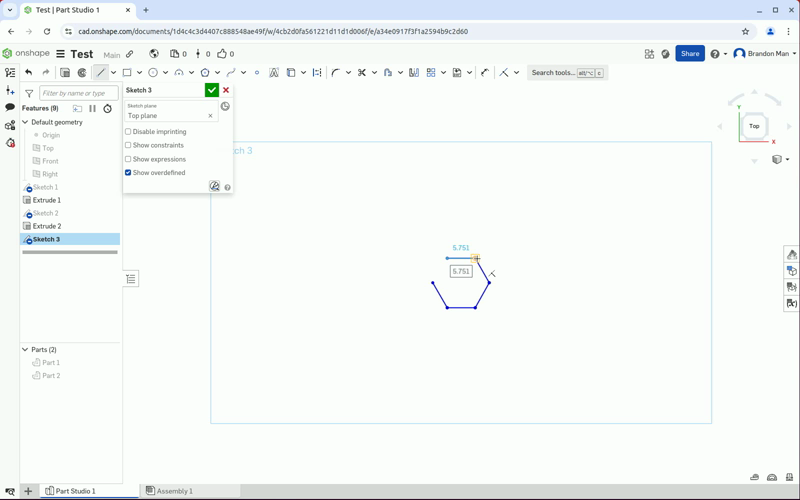
key_down(shift)
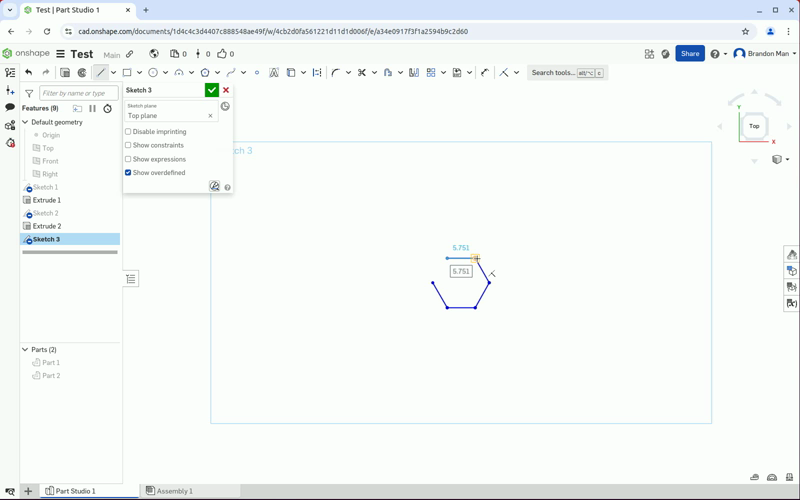
mouse_move(432, 282)
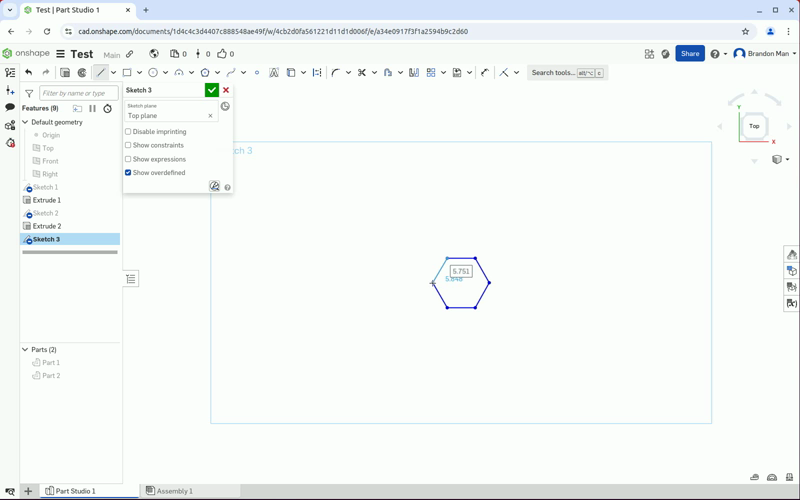
key_up(shift)
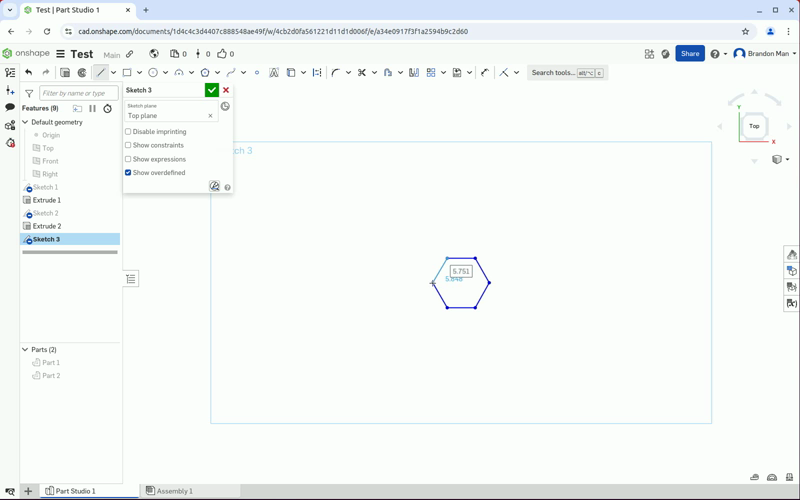
click(432, 282)
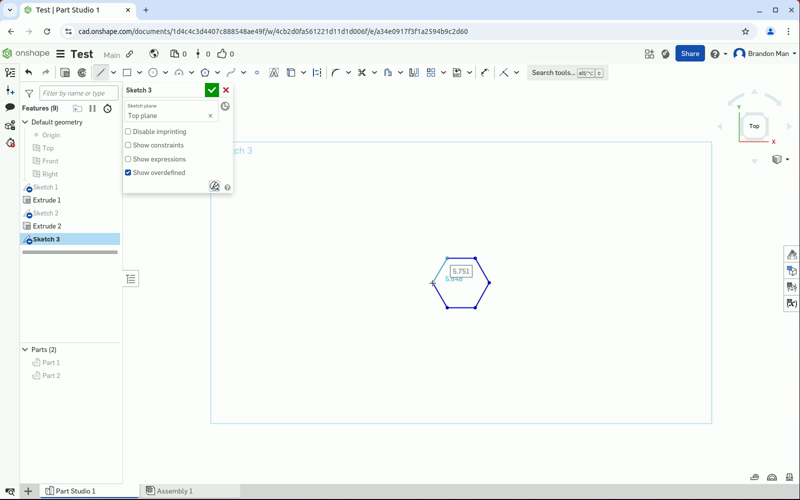
key(esc)
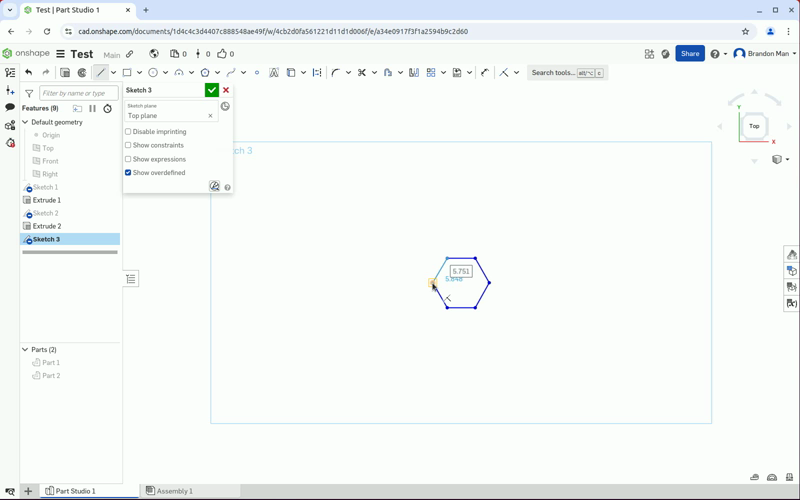
key(c)
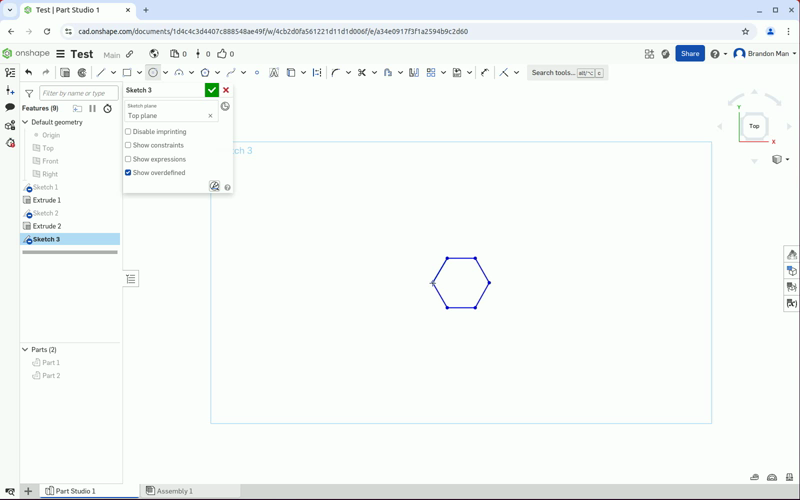
key_down(shift)
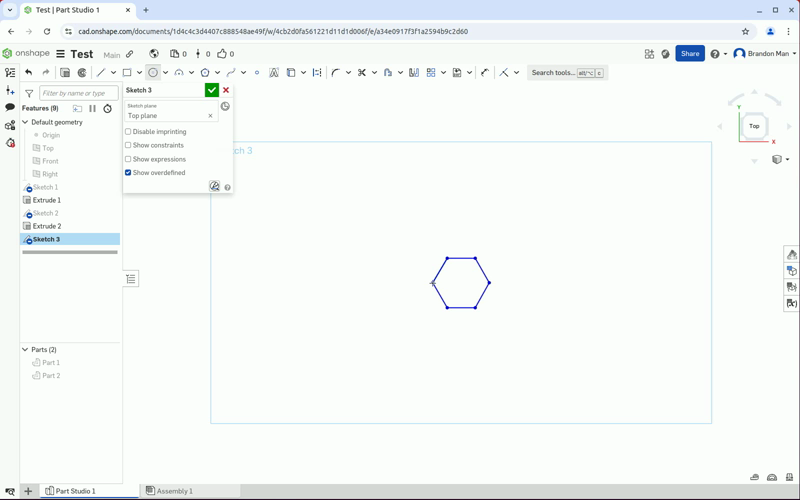
mouse_move(461, 282)
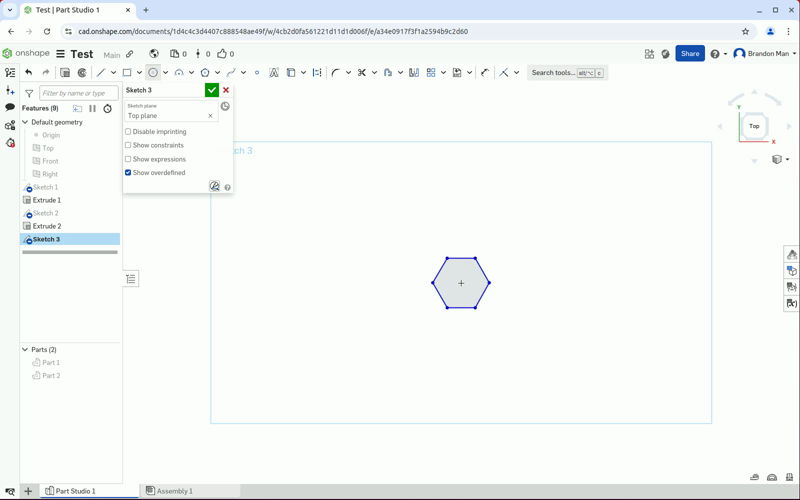
click(461, 282)
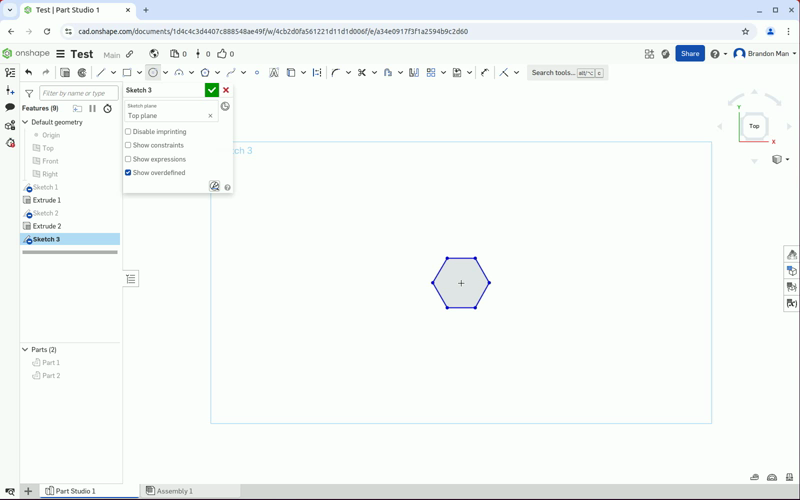
key_up(shift)
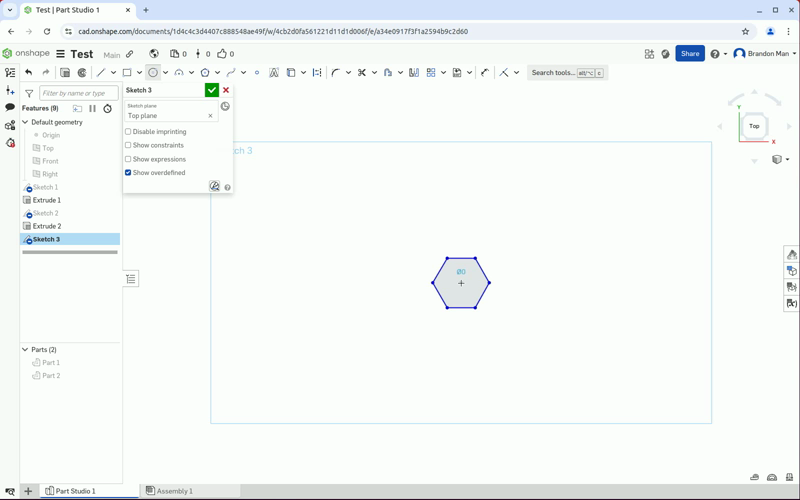
mouse_move(478, 282)
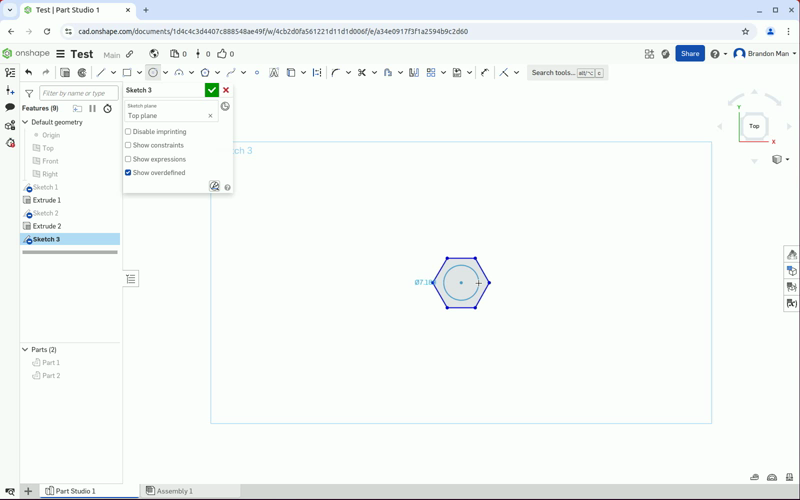
click(478, 282)
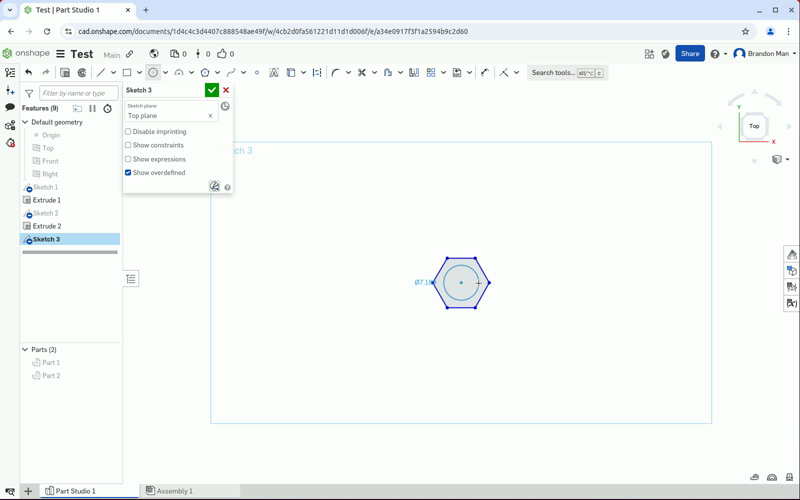
key(esc)
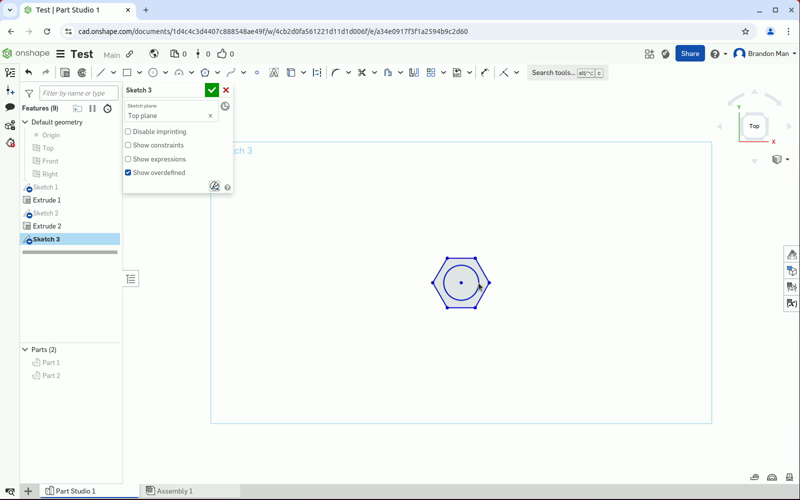
mouse_move(474, 301)
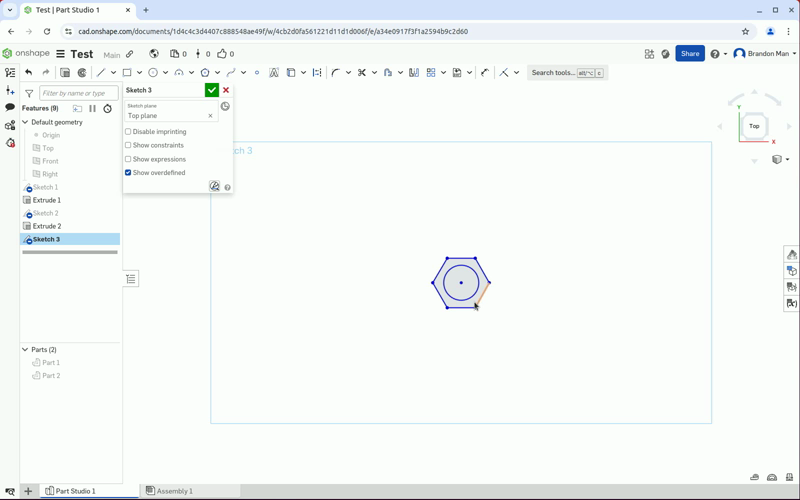
scroll(6)
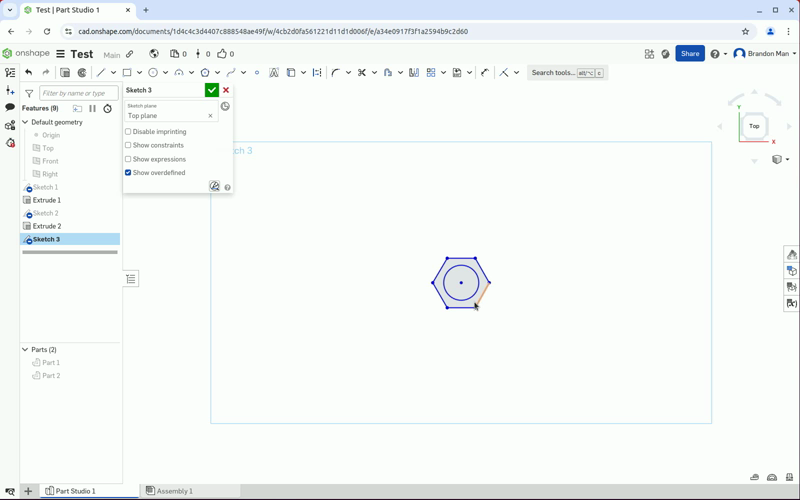
scroll(6)
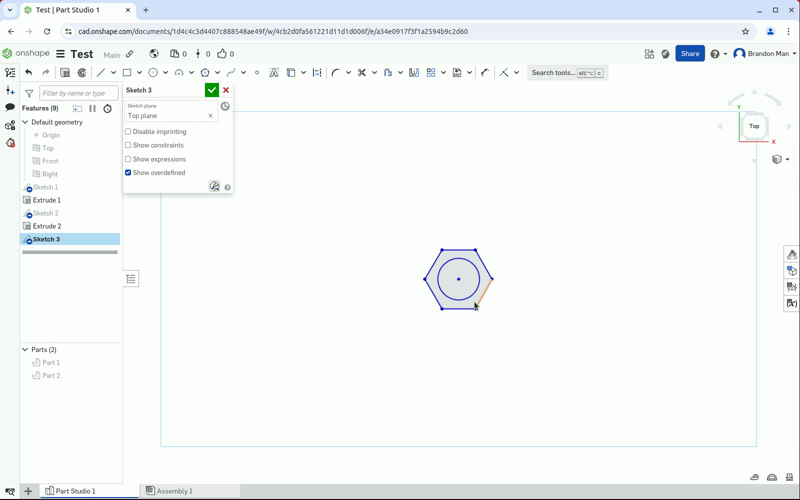
scroll(6)
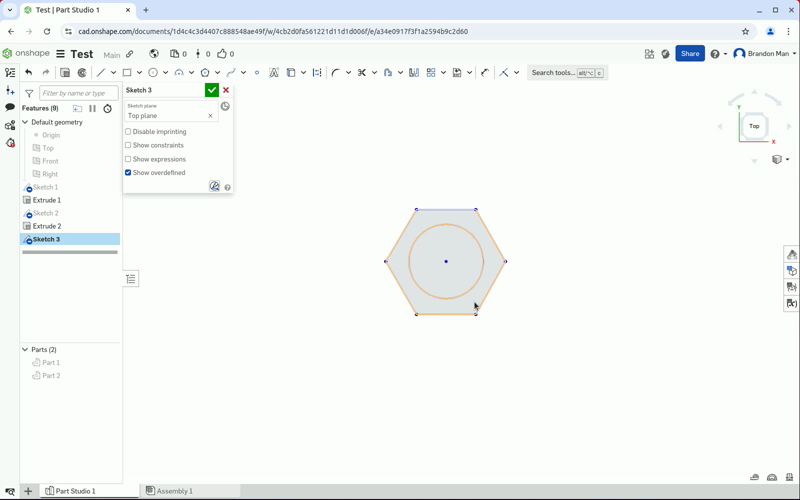
scroll(6)
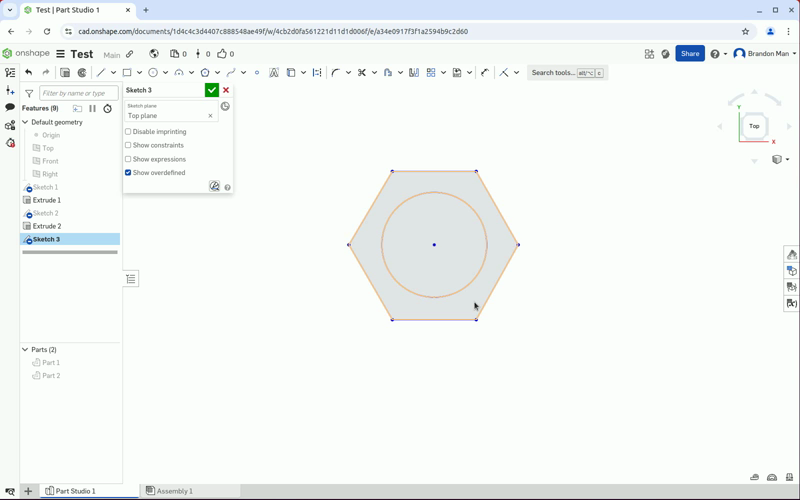
scroll(6)
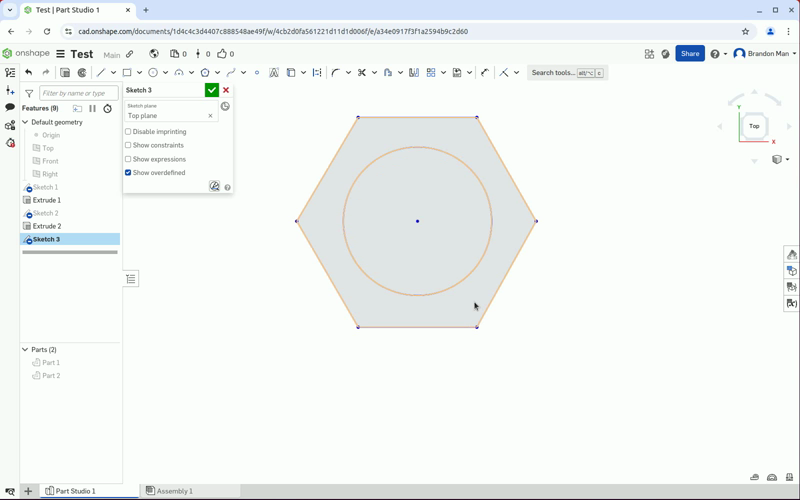
scroll(6)
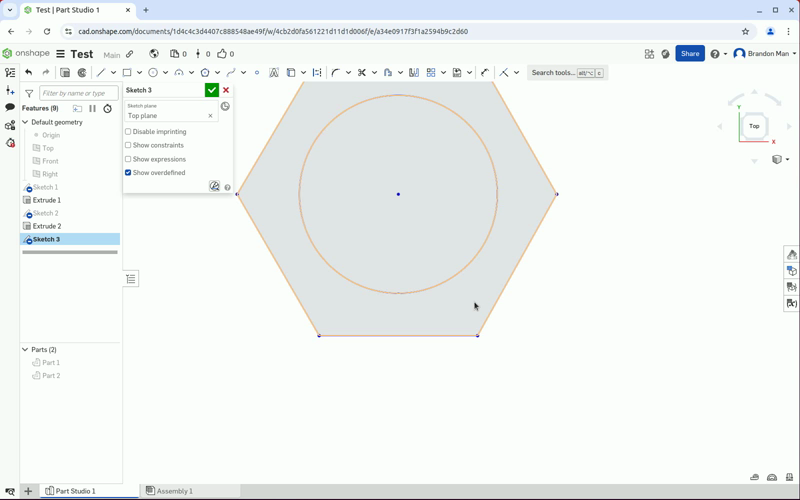
scroll(6)
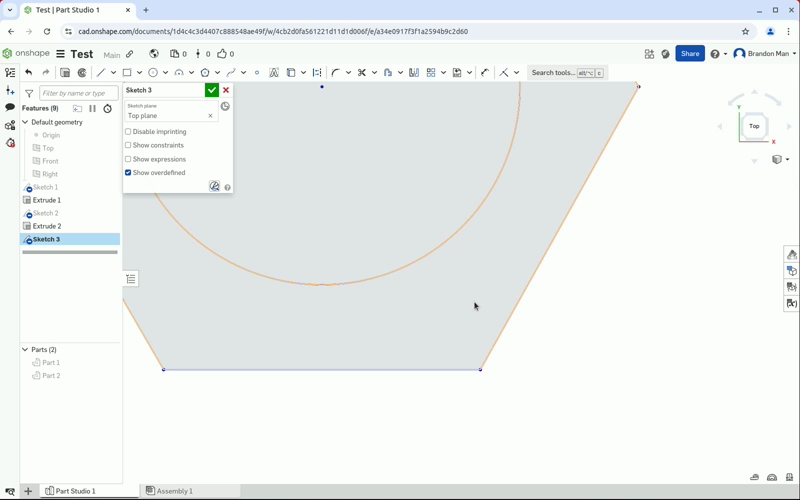
click(474, 301)
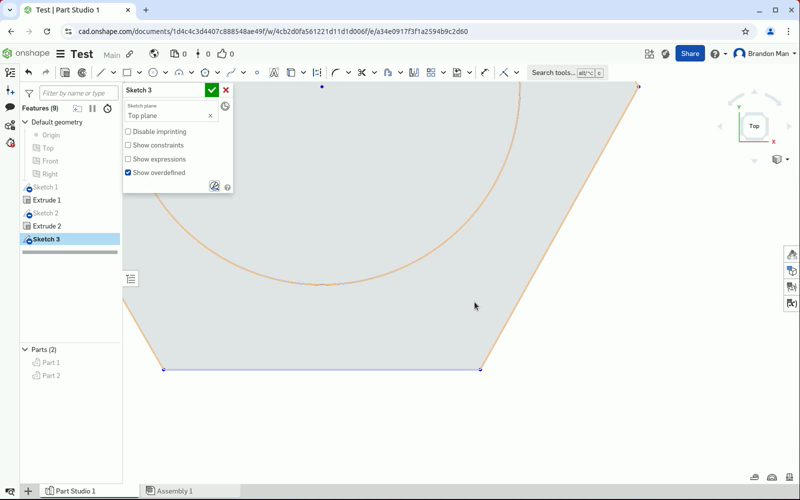
scroll(-6)
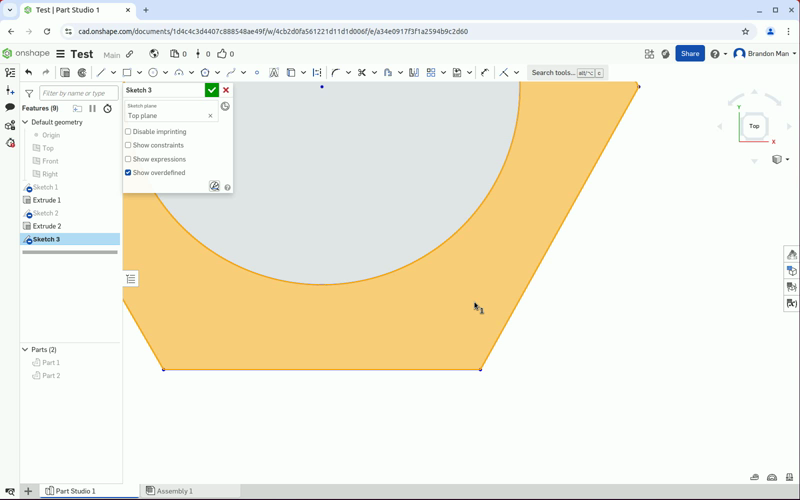
scroll(-6)
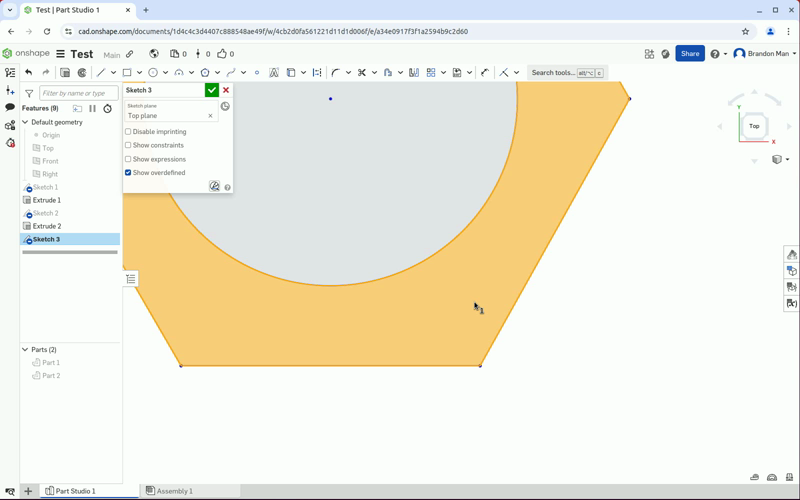
scroll(-6)
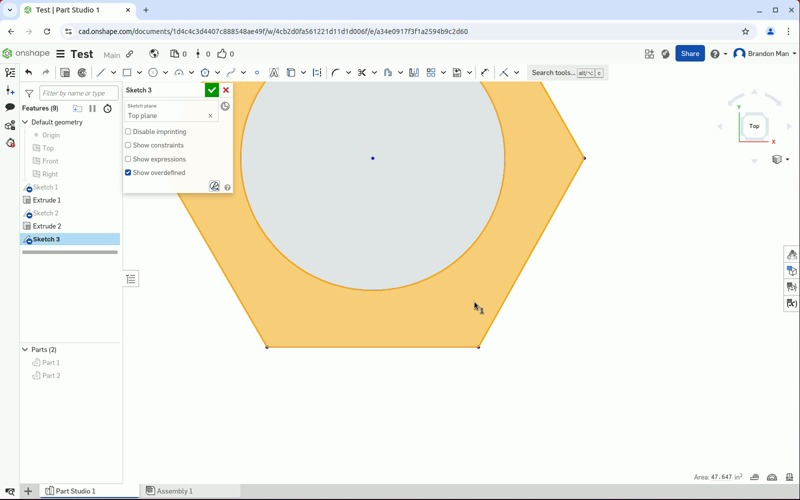
scroll(-6)
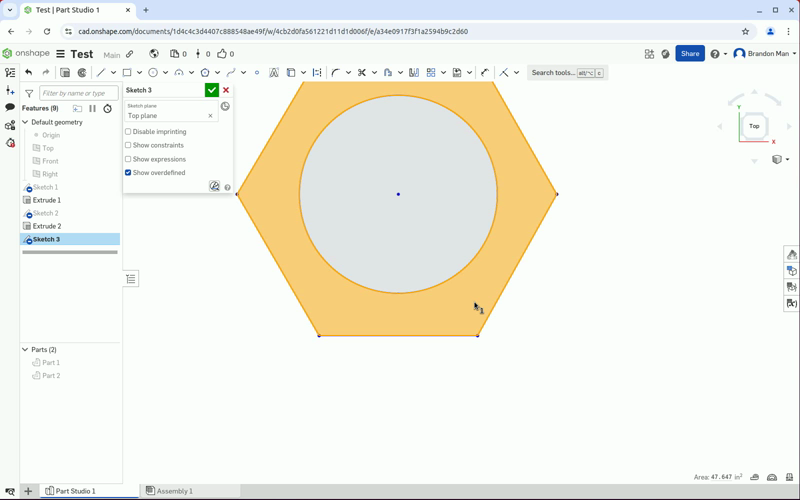
scroll(-6)
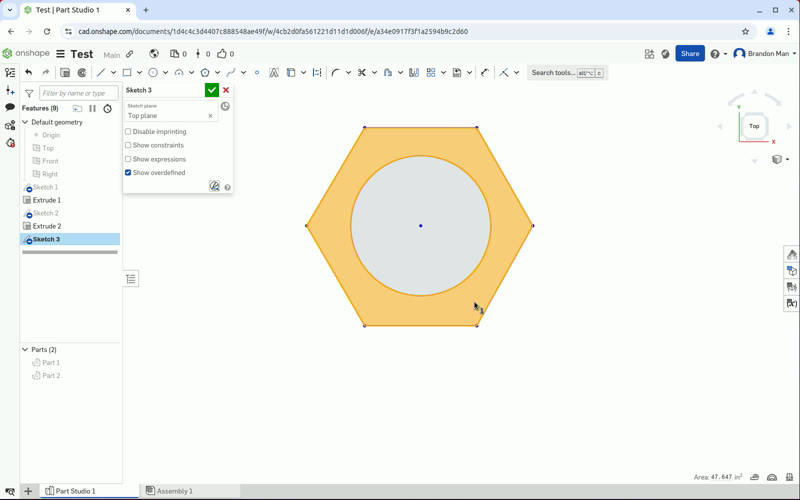
scroll(-6)
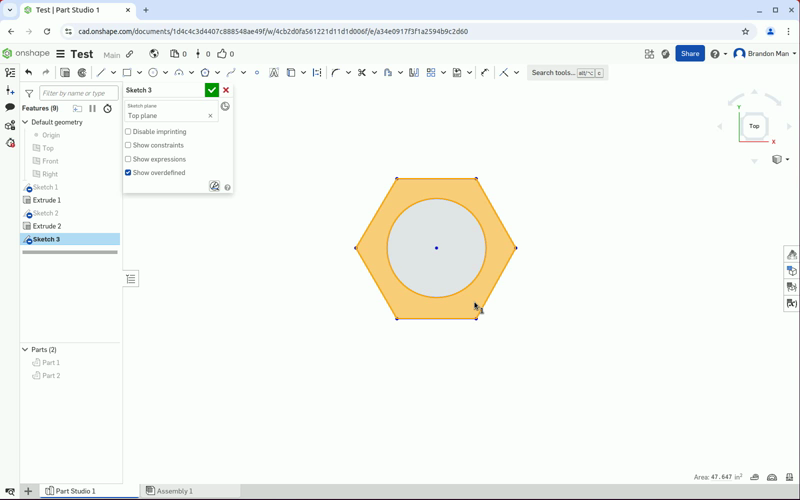
scroll(-6)
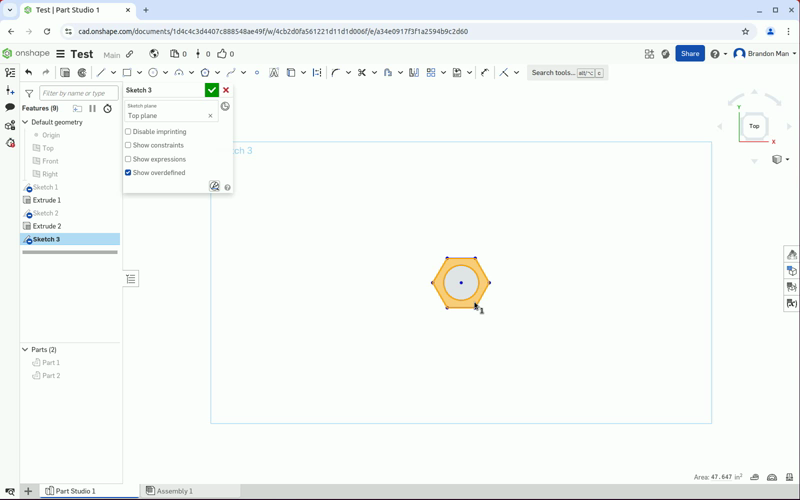
mouse_move(73, 352)
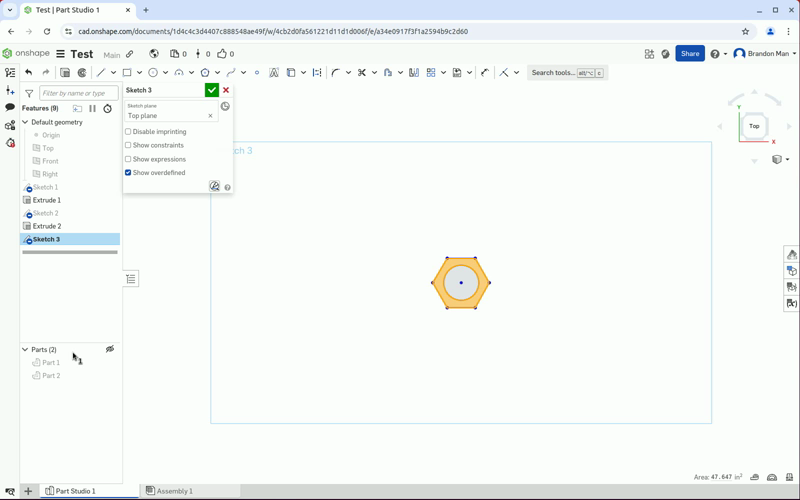
key(shift+y)
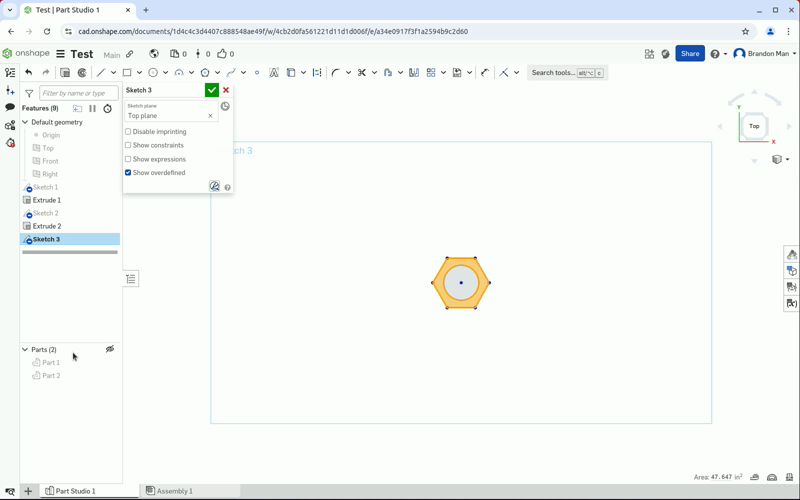
key(shift+e)
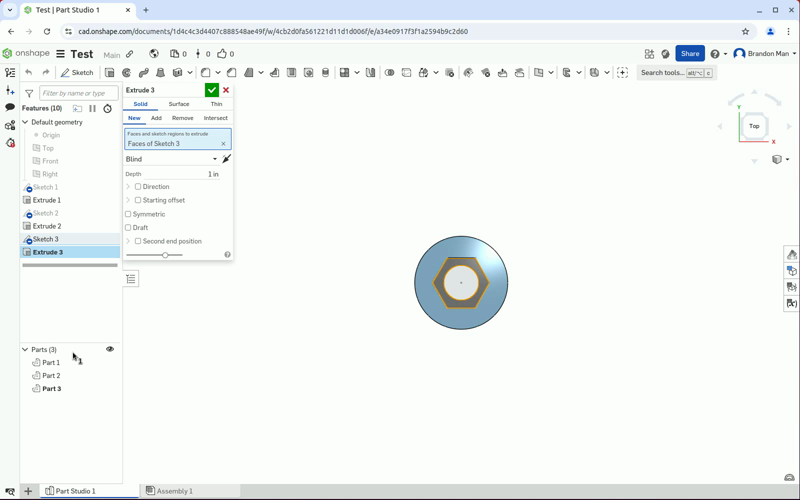
mouse_move(143, 106)
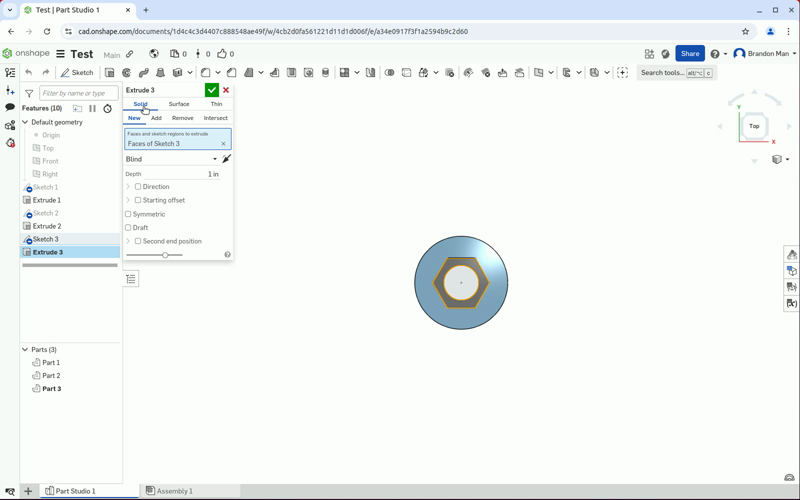
click(143, 106)
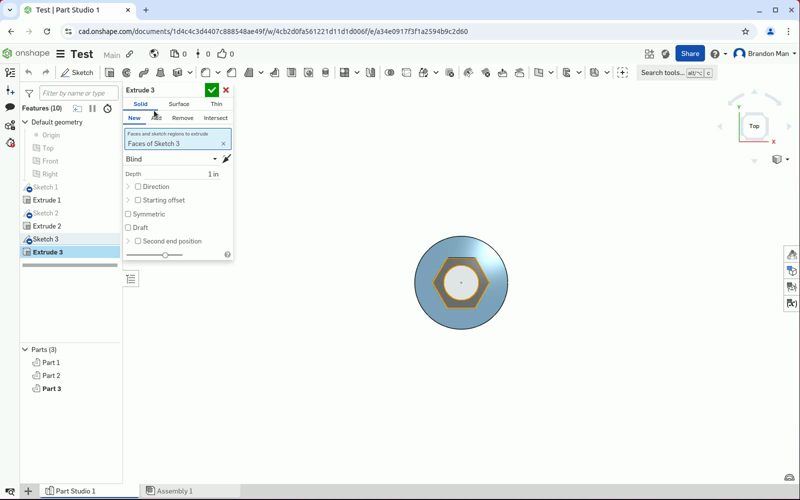
mouse_move(186, 120)
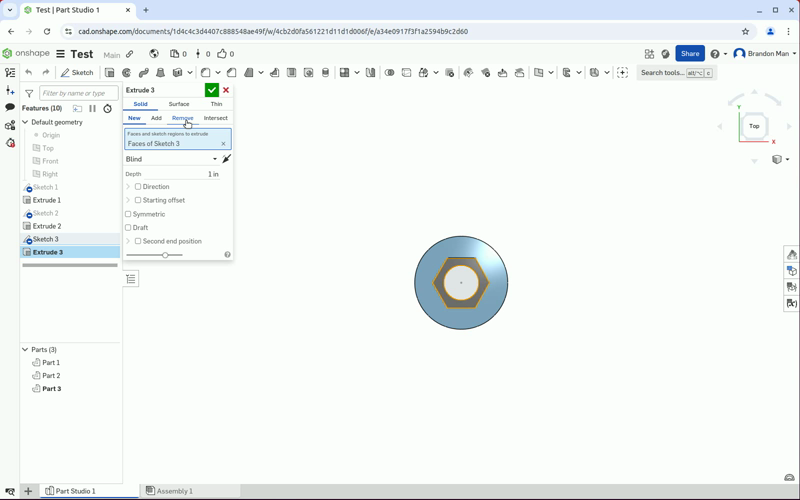
click(186, 120)
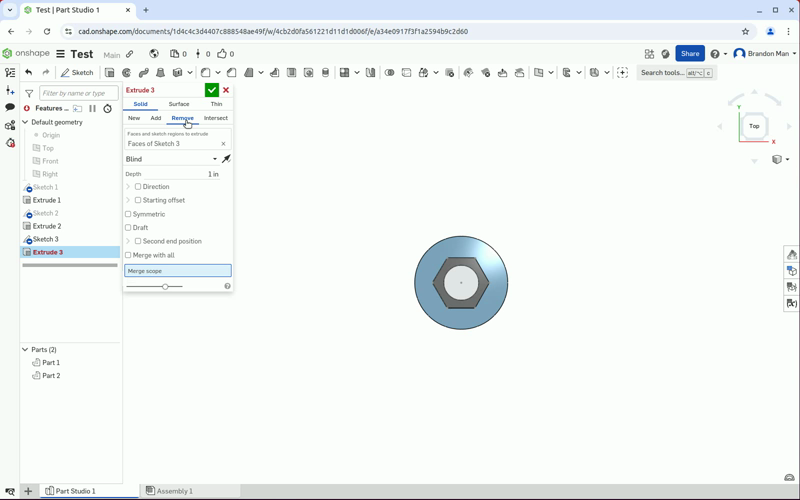
key(tab, 4)
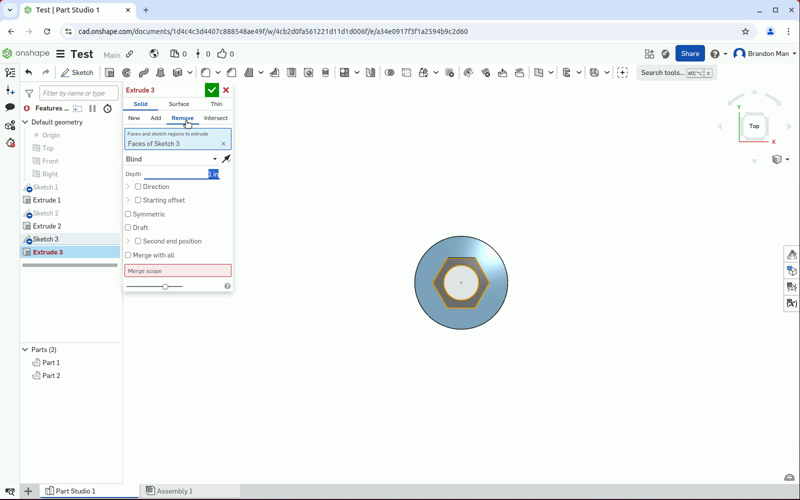
text(-7.703)
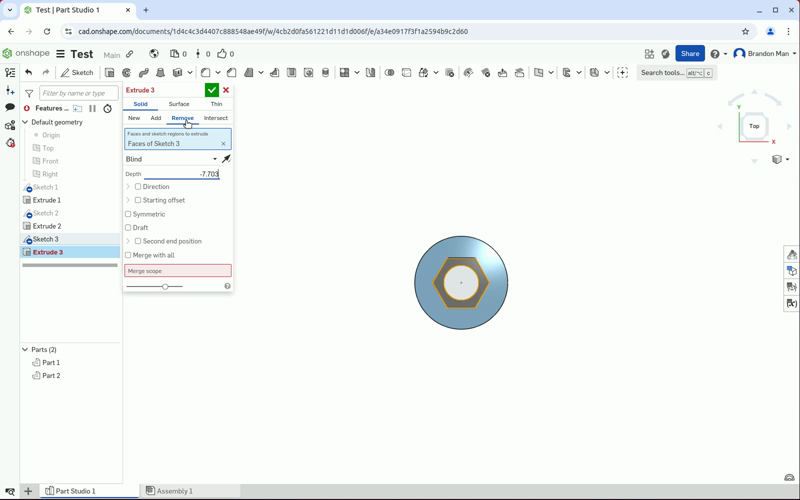
key(tab, 6)
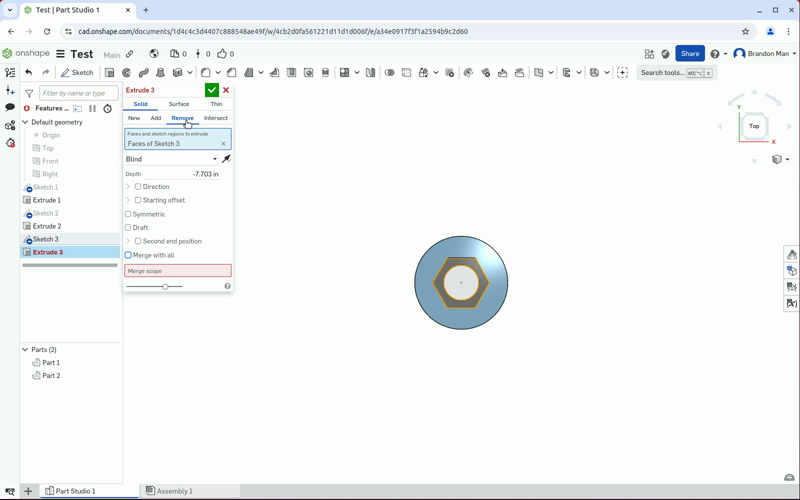
key(space)
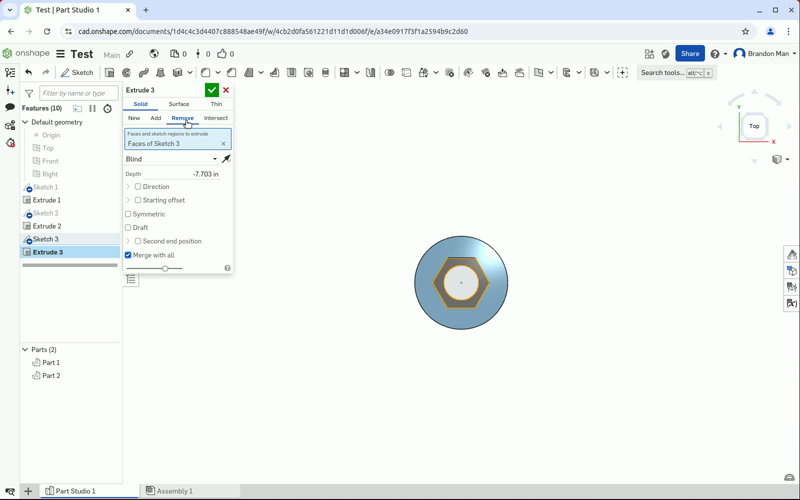
key(enter)
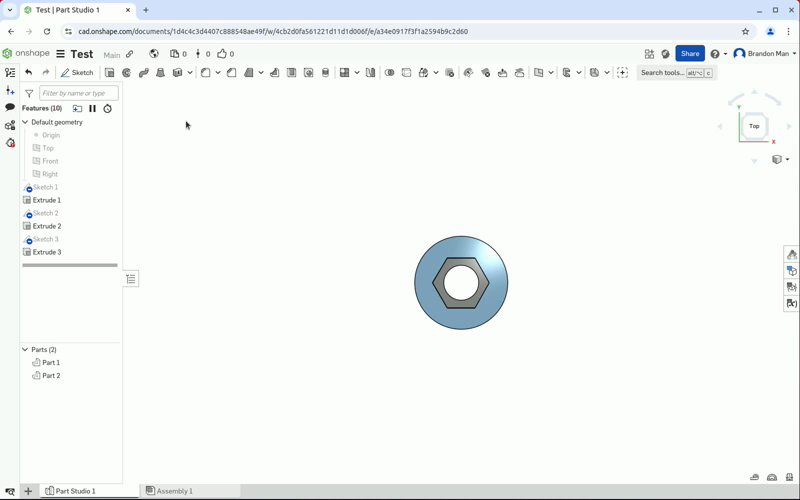
key(shift+h)
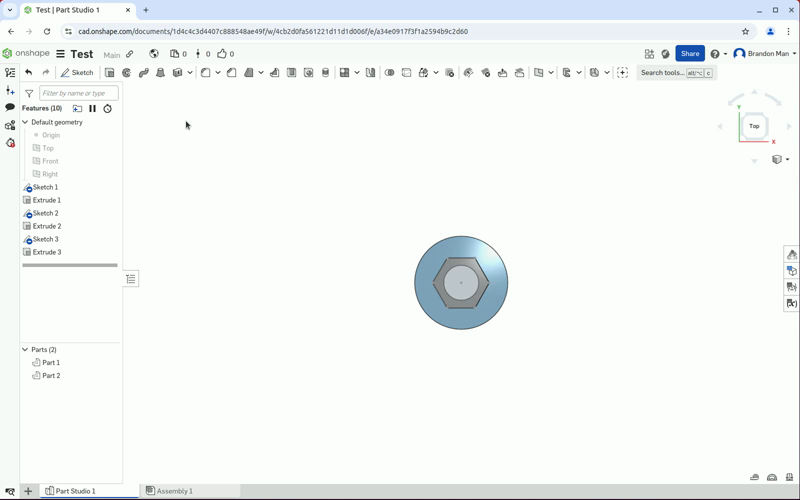
key(shift+h)
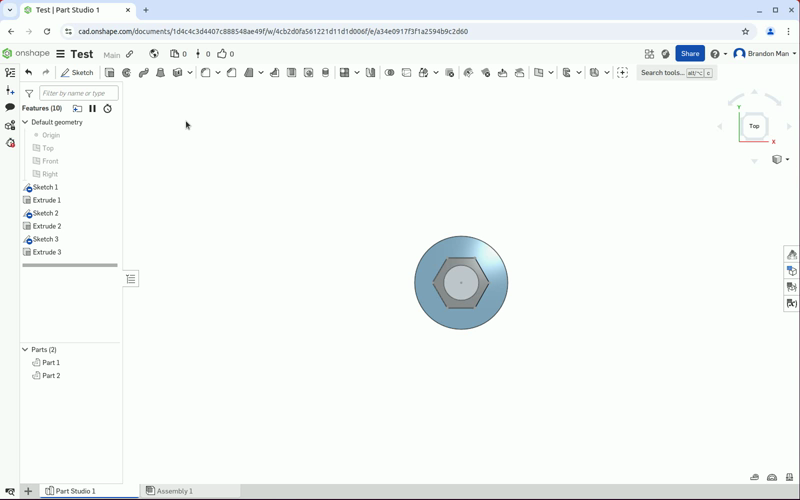
key(shift+7)
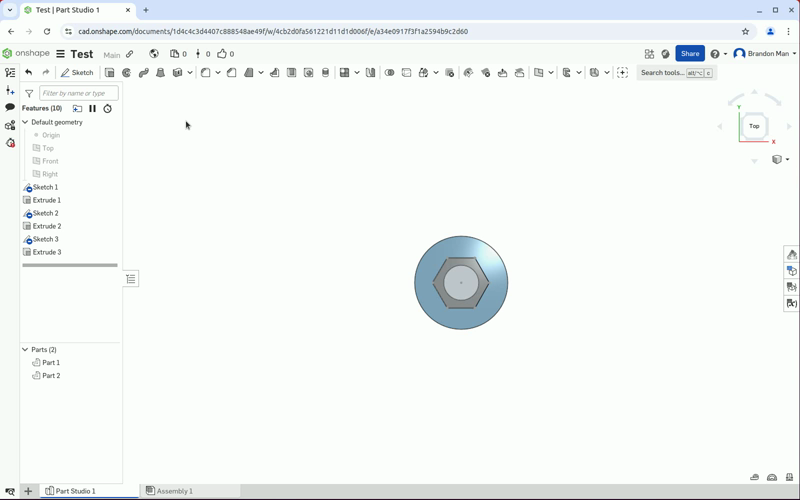
key(up, 3)
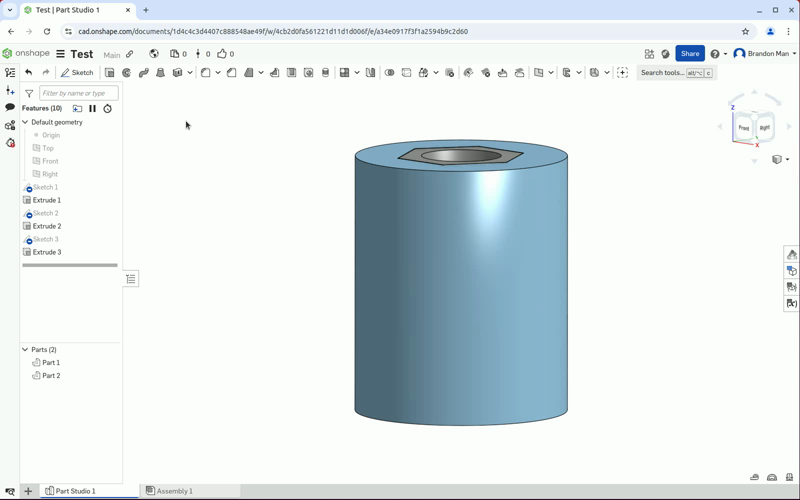
key(left, 3)
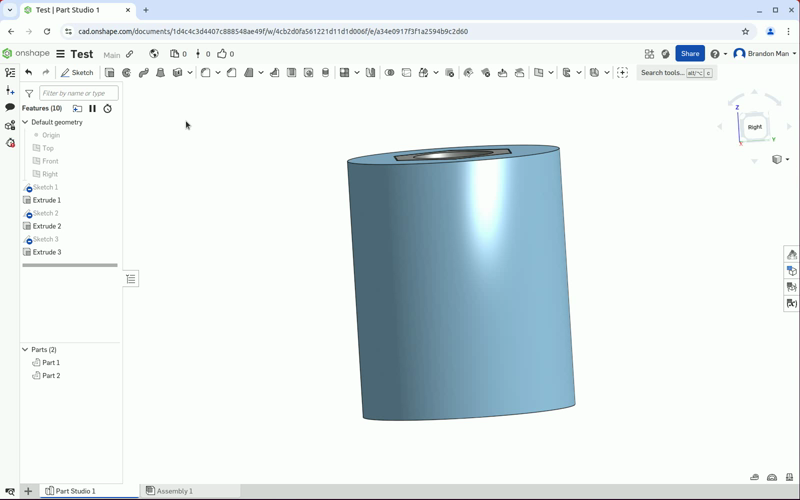
key(right, 3)
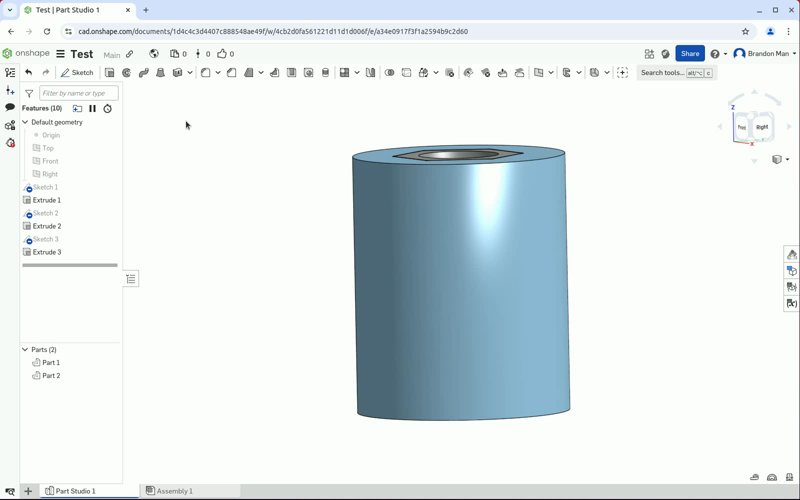
key(down, 3)
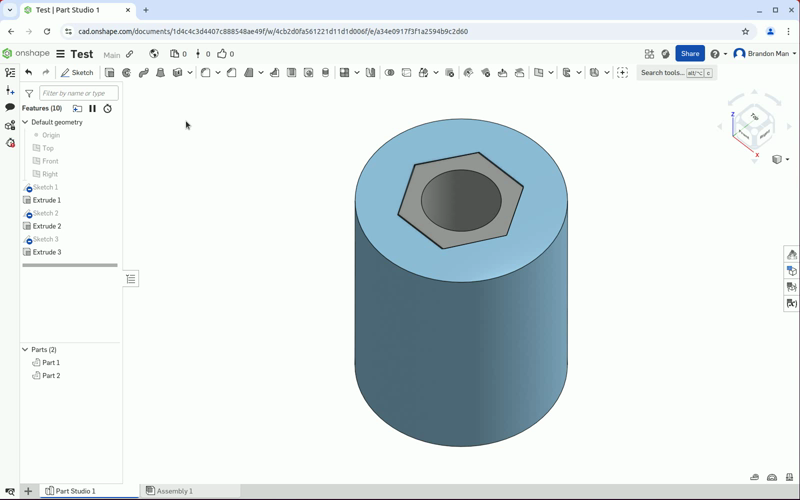
mouse_move(73, 189)
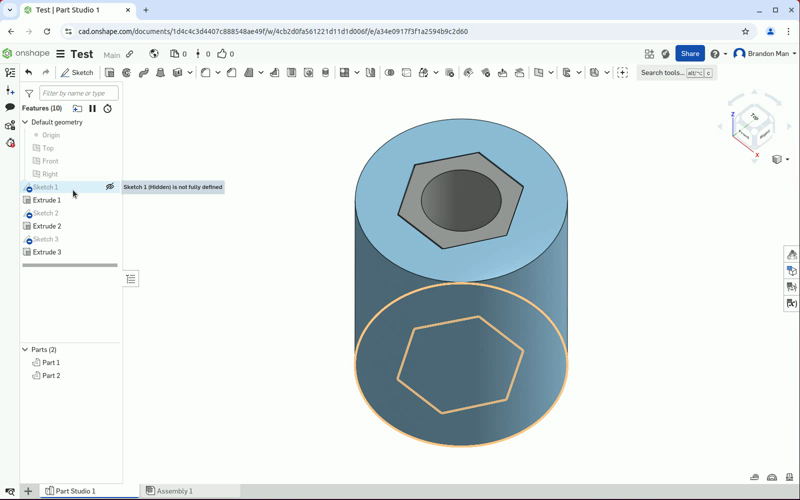
click(73, 189)